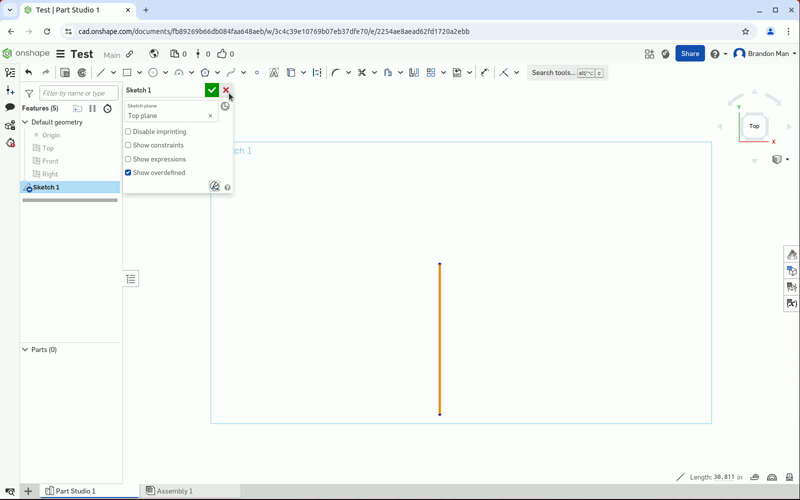
key(shift+h)
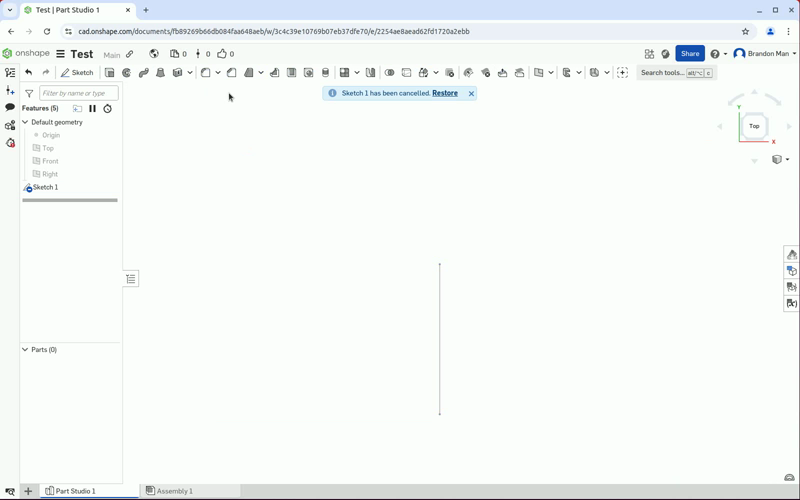
key(shift+s)
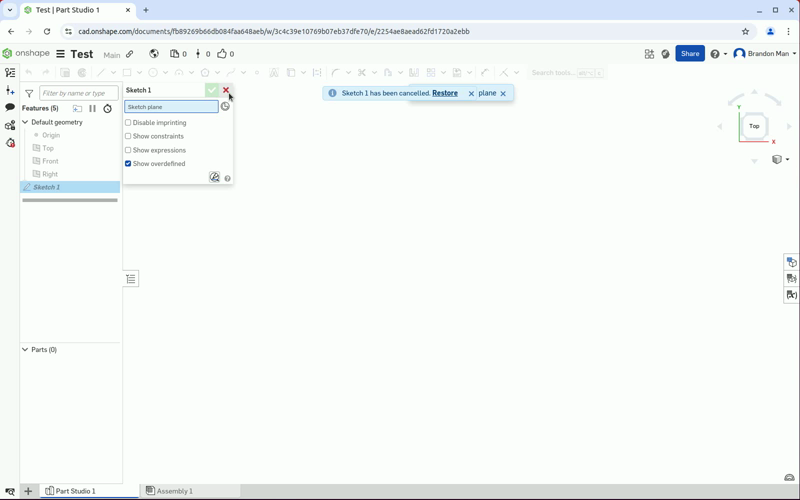
mouse_move(73, 150)
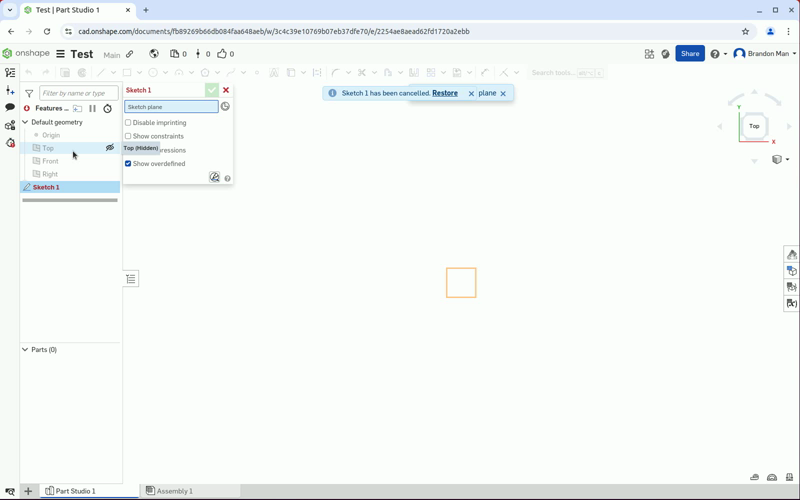
click(73, 150)
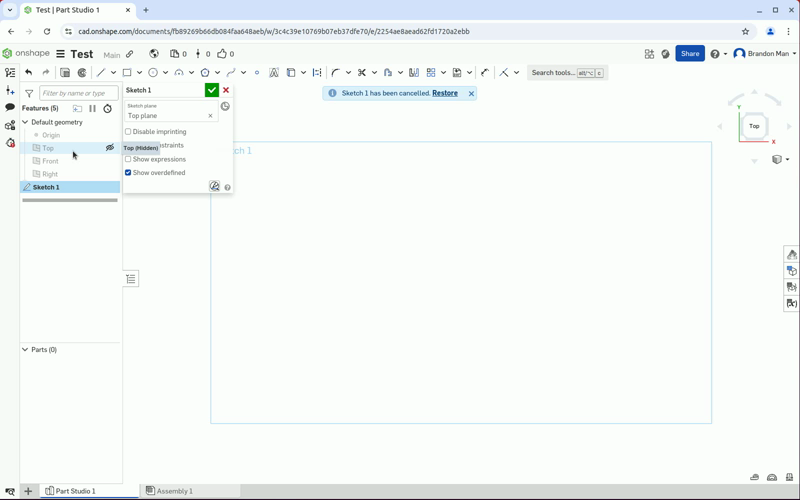
mouse_move(73, 352)
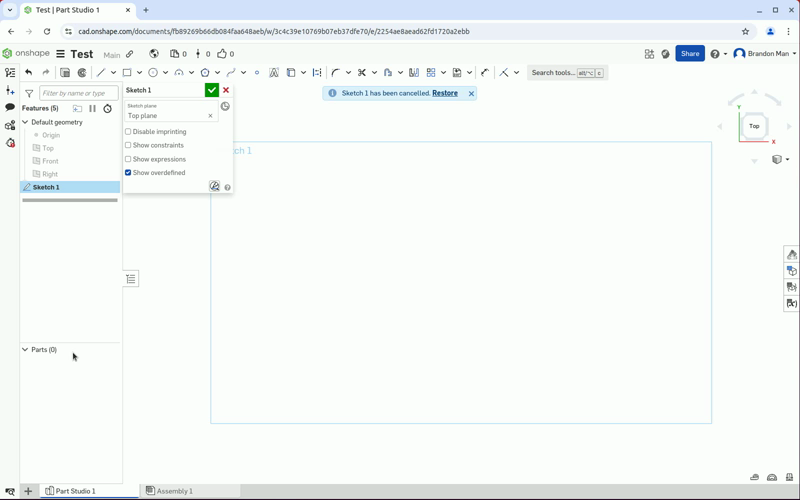
key(y)
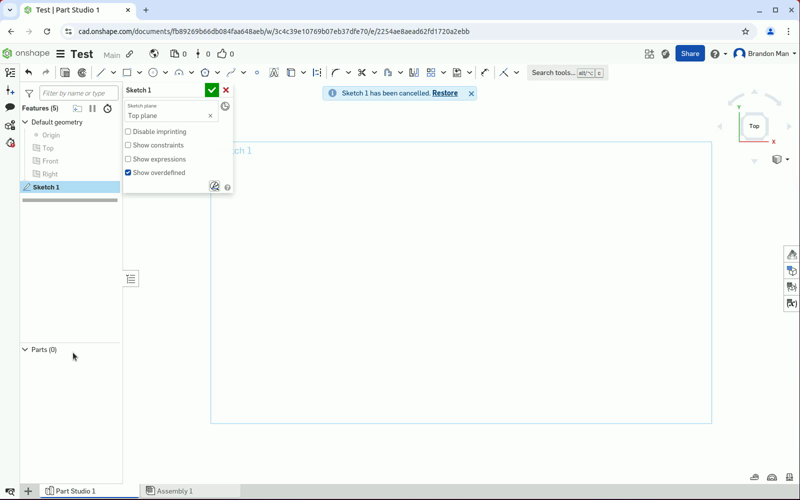
key(l)
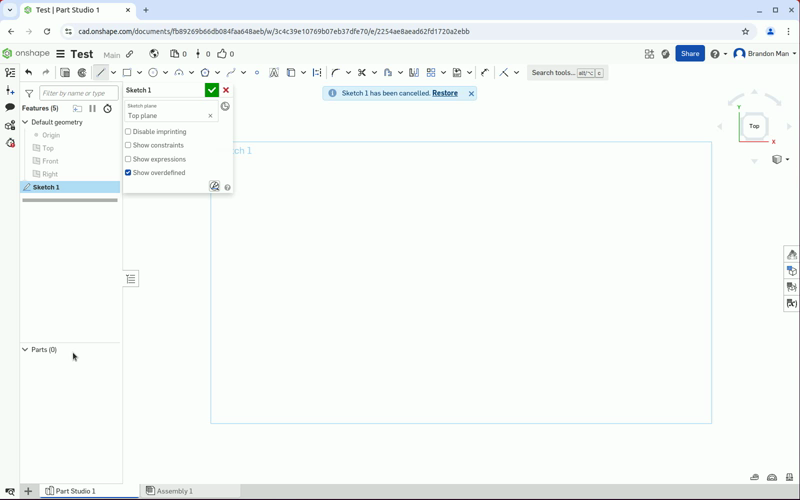
key_down(shift)
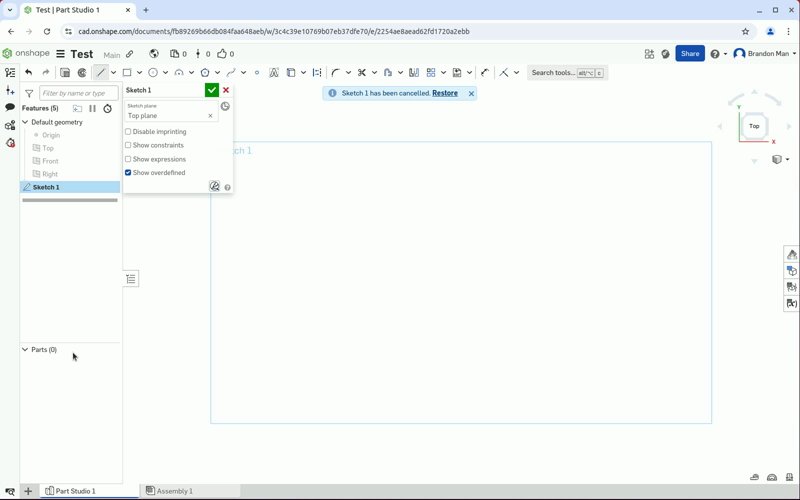
mouse_move(460, 380)
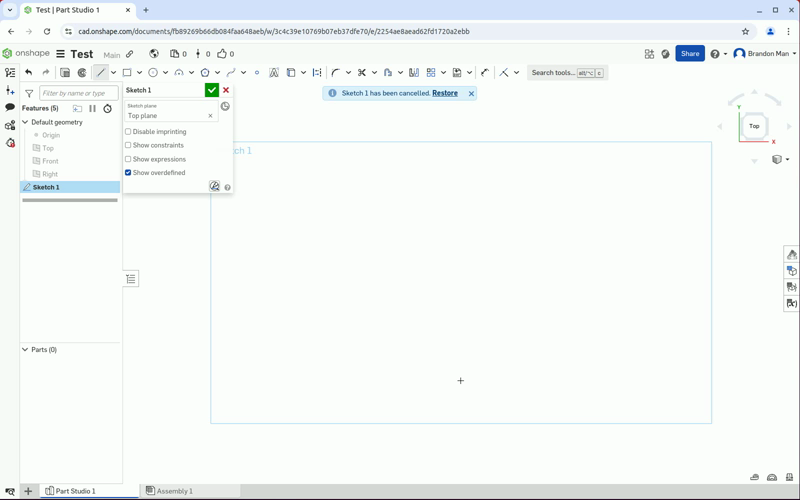
click(460, 380)
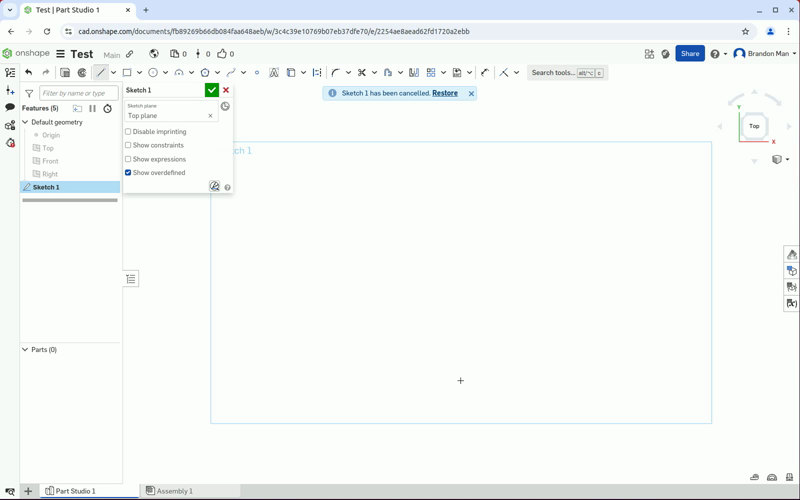
key_up(shift)
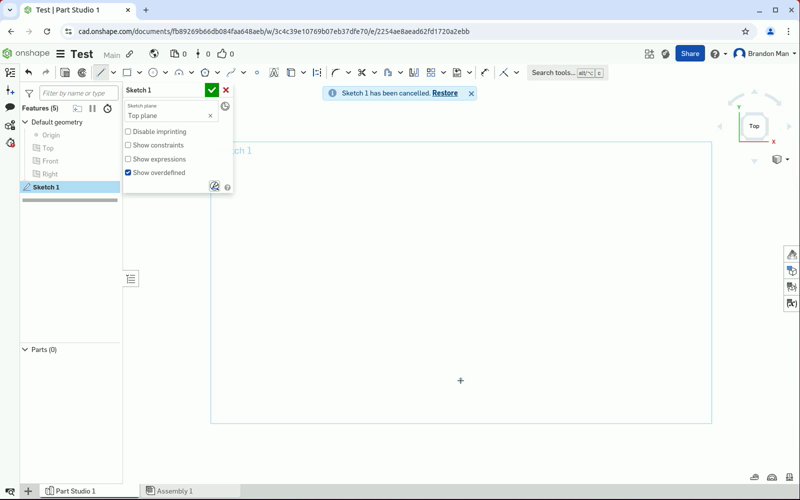
key_down(shift)
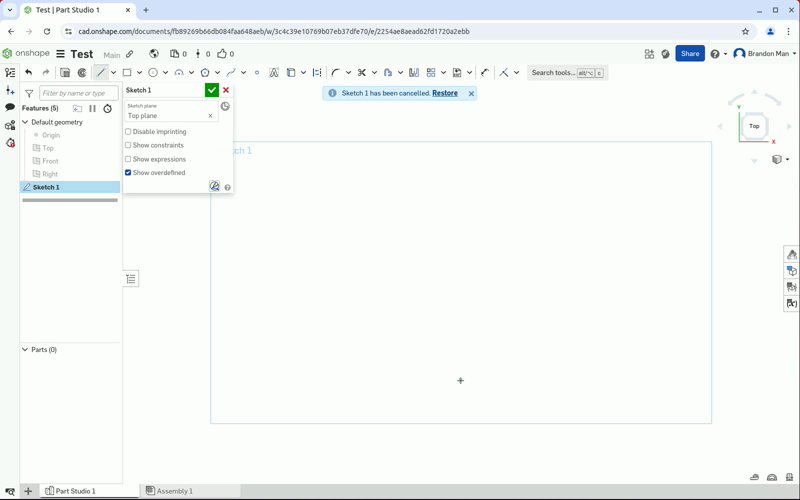
mouse_move(537, 380)
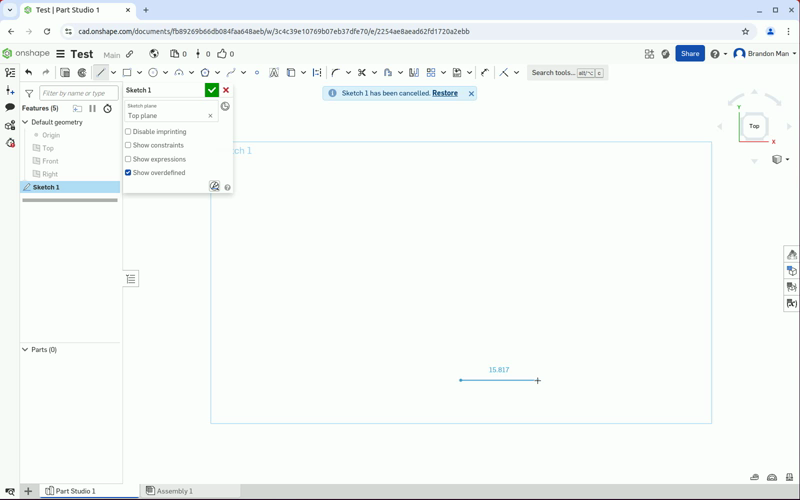
click(537, 380)
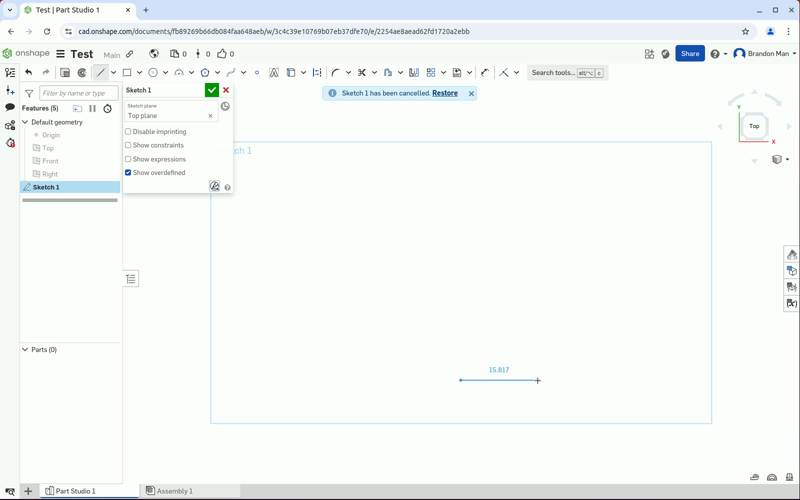
key_up(shift)
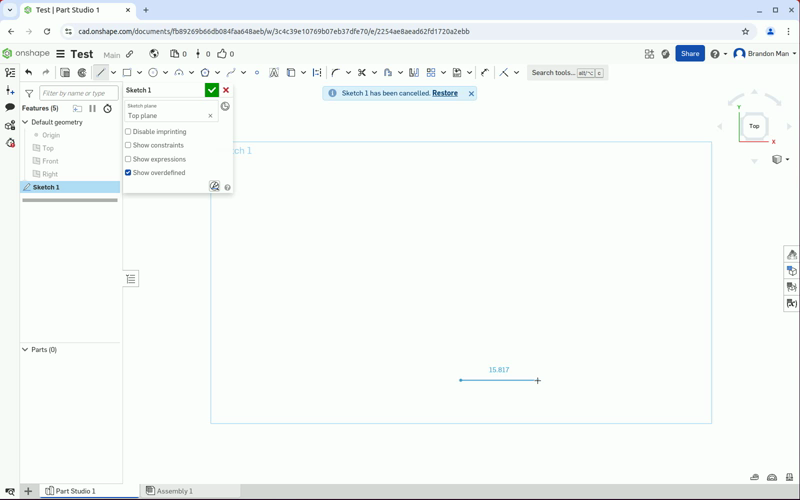
key_down(shift)
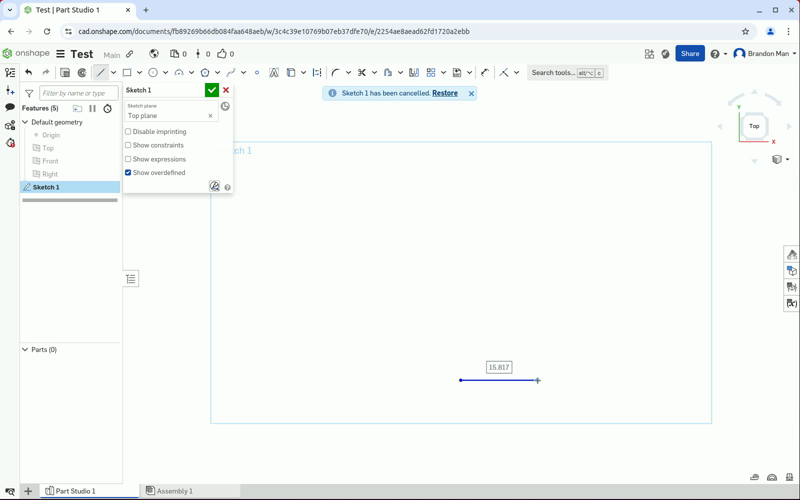
mouse_move(537, 282)
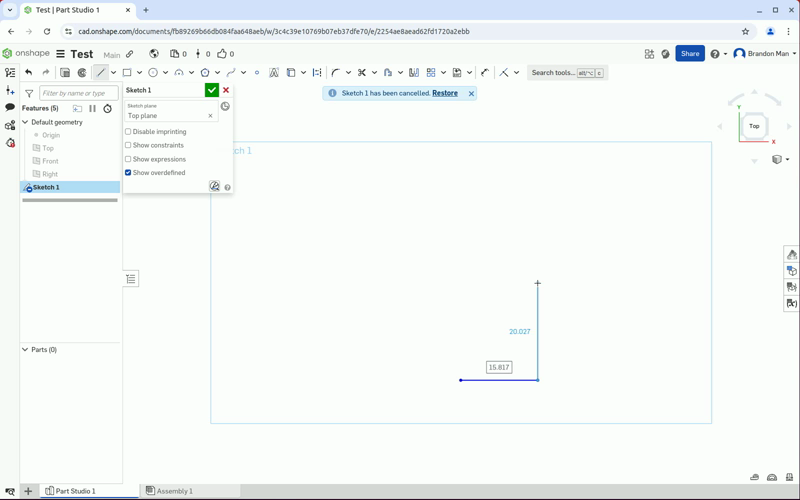
click(537, 282)
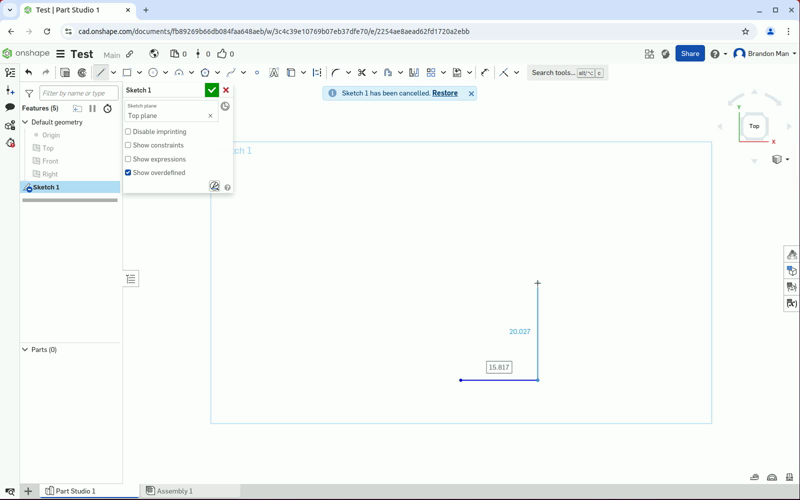
key_up(shift)
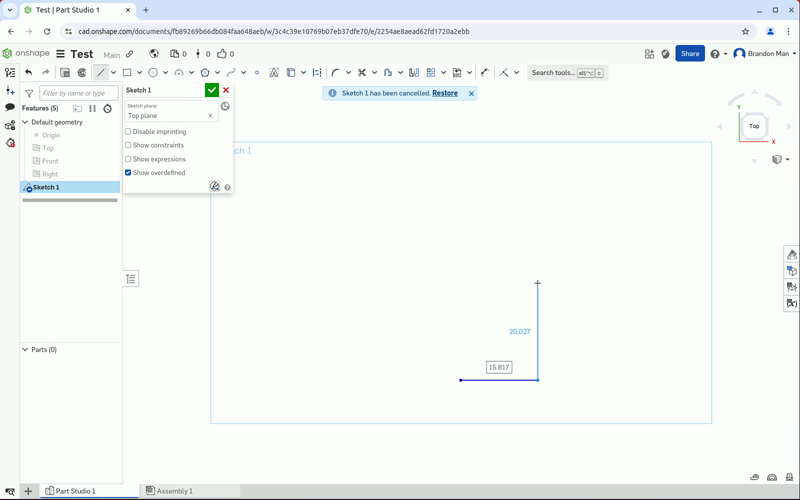
key_down(shift)
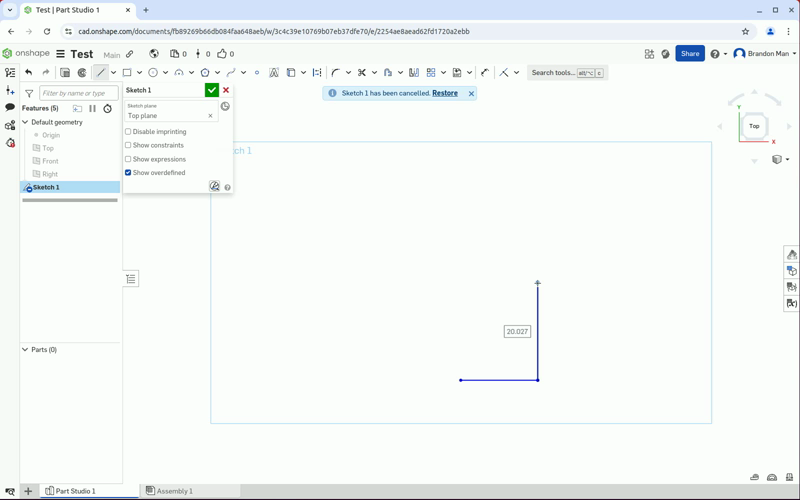
mouse_move(460, 282)
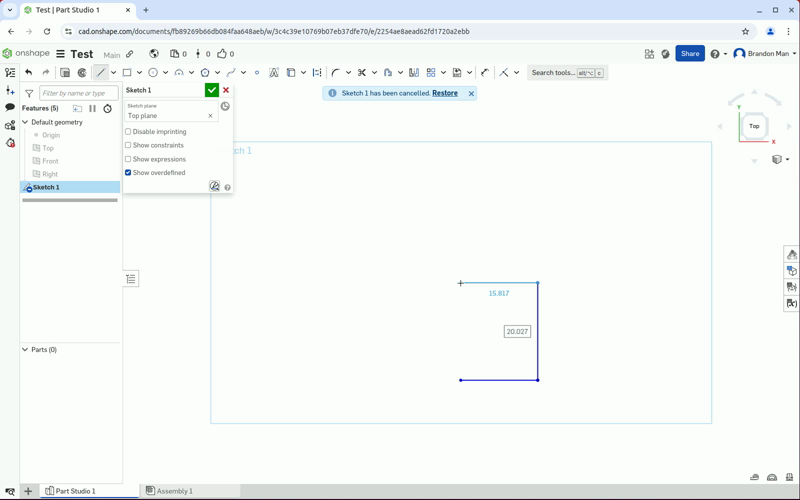
click(460, 282)
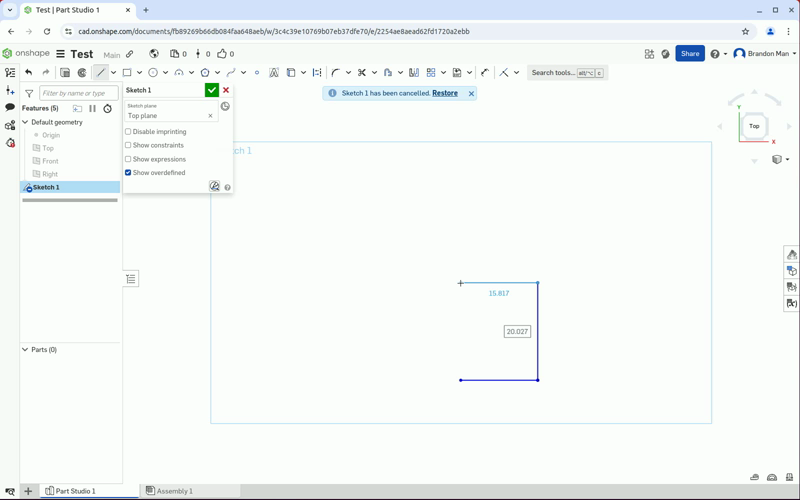
key_up(shift)
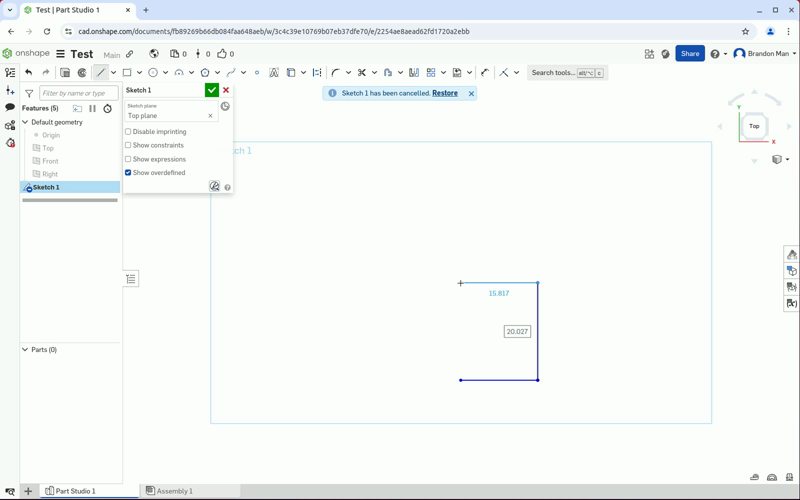
key_down(shift)
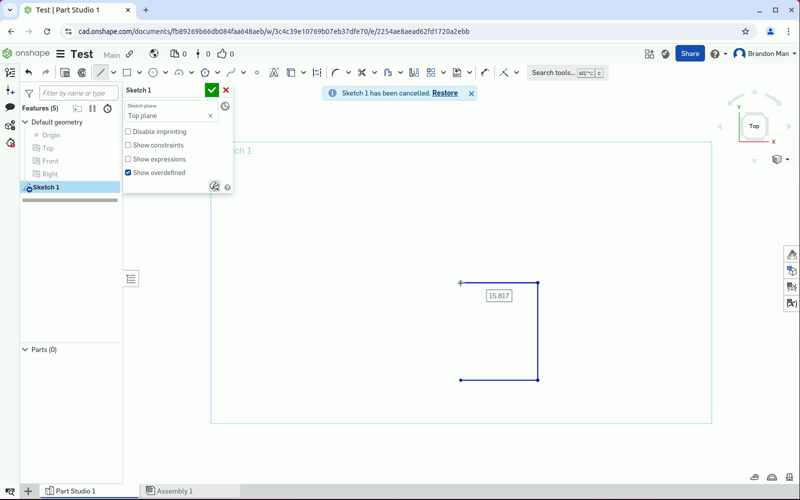
mouse_move(460, 380)
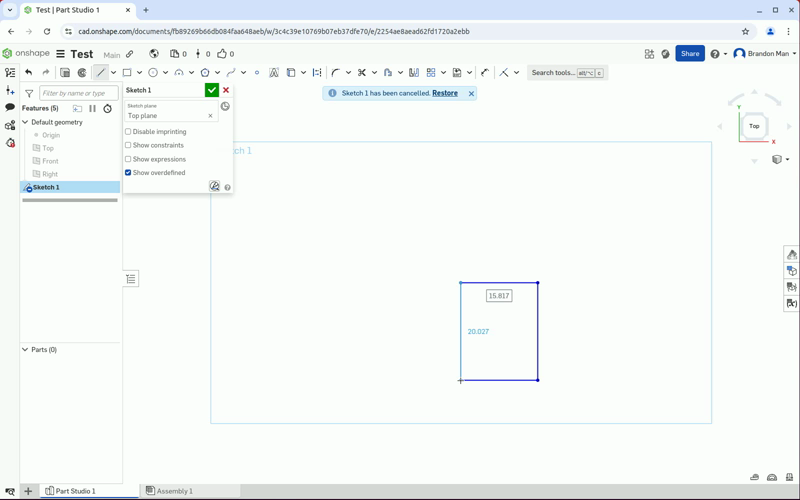
key_up(shift)
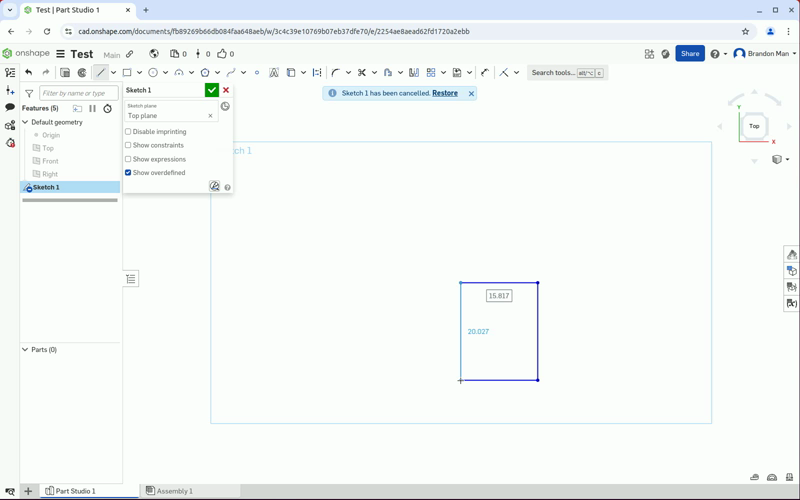
click(460, 380)
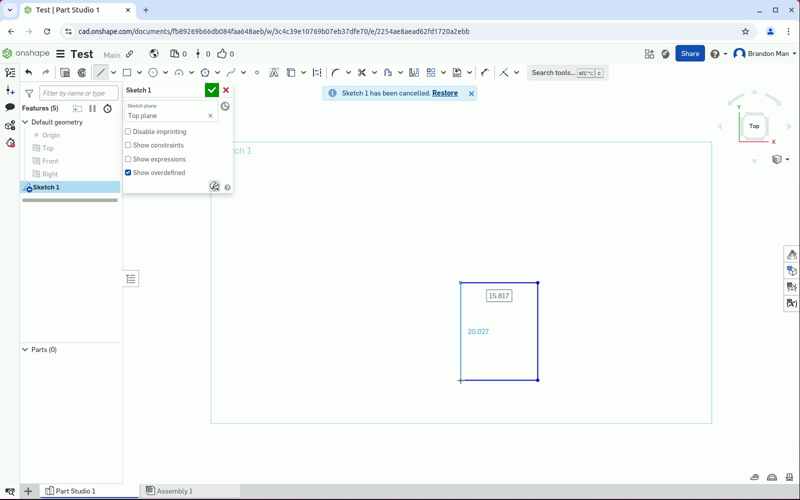
key(esc)
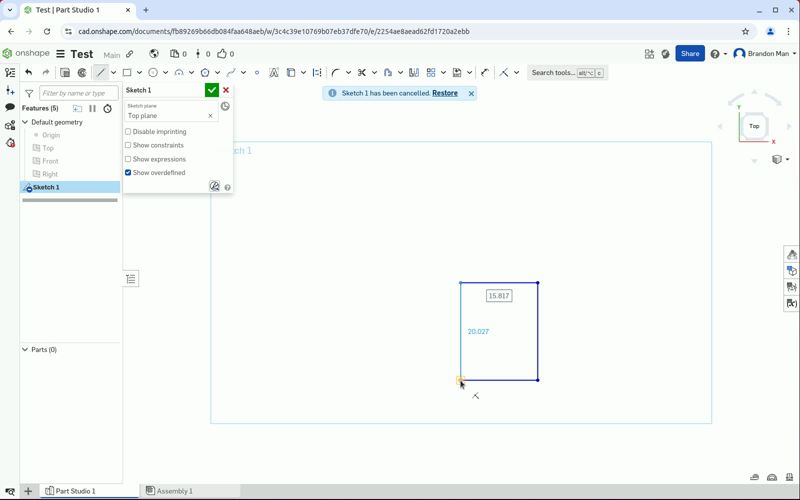
mouse_move(496, 349)
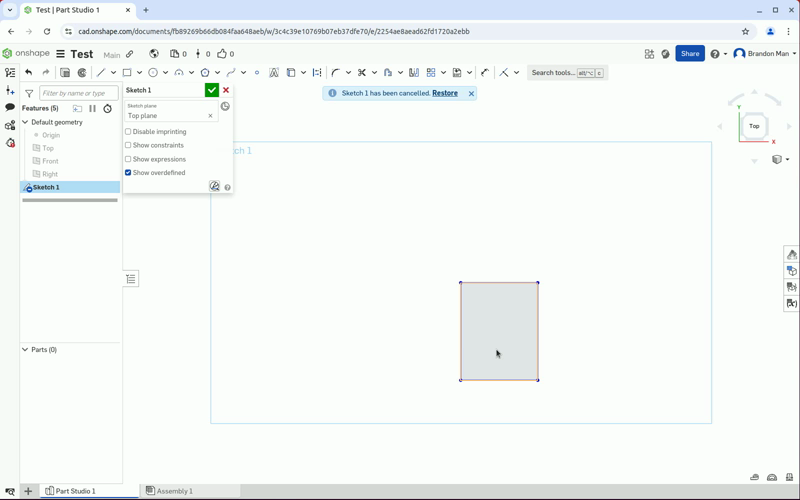
click(496, 349)
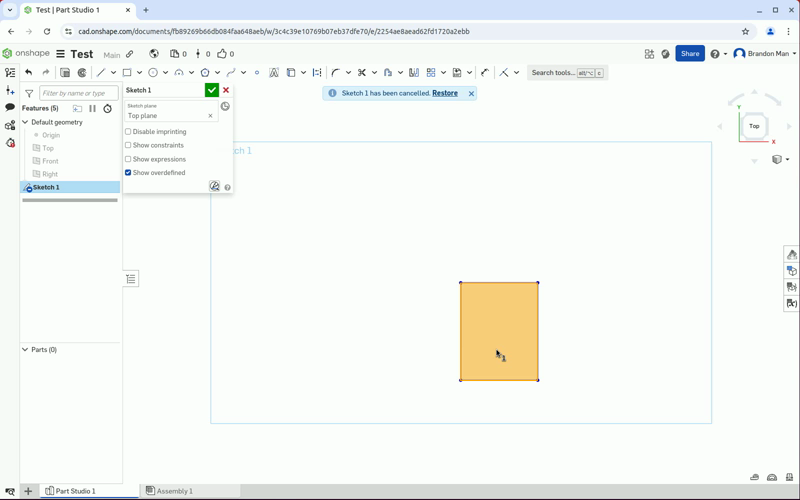
mouse_move(73, 352)
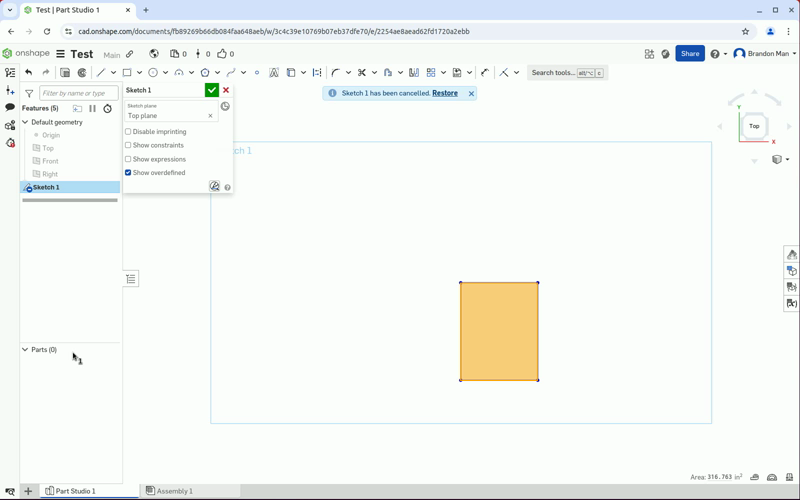
key(shift+y)
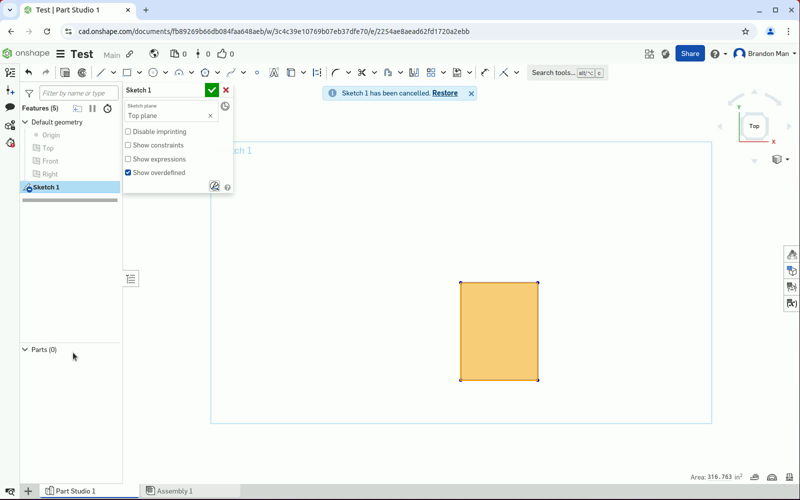
key(shift+e)
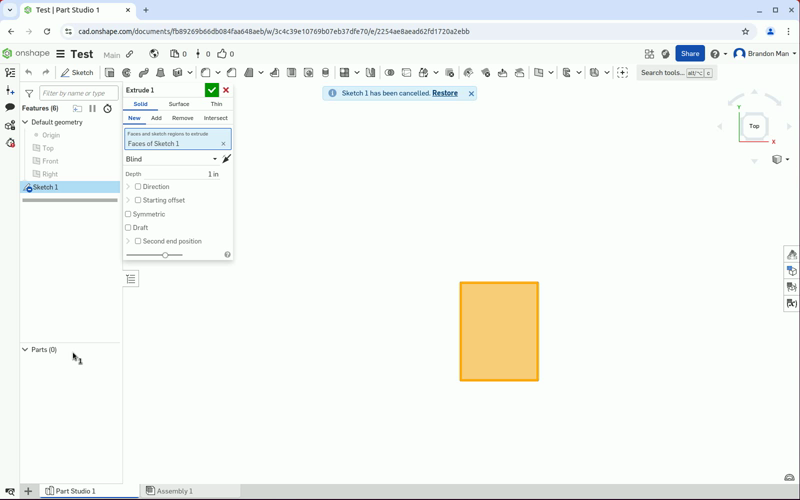
mouse_move(143, 106)
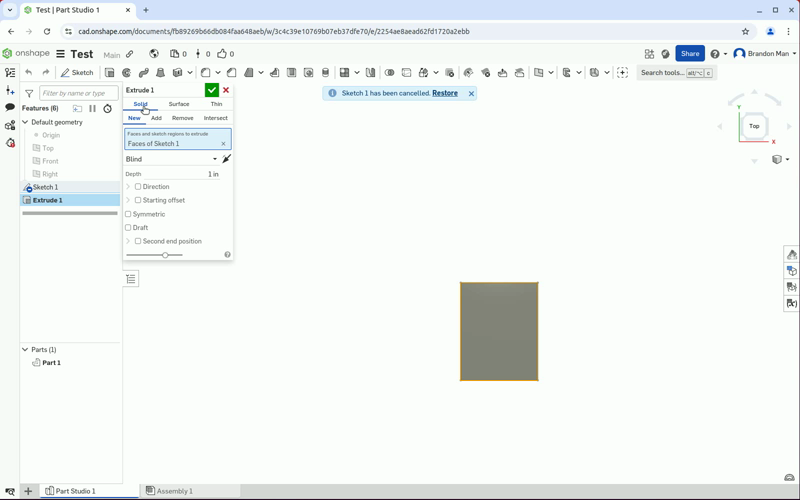
click(143, 106)
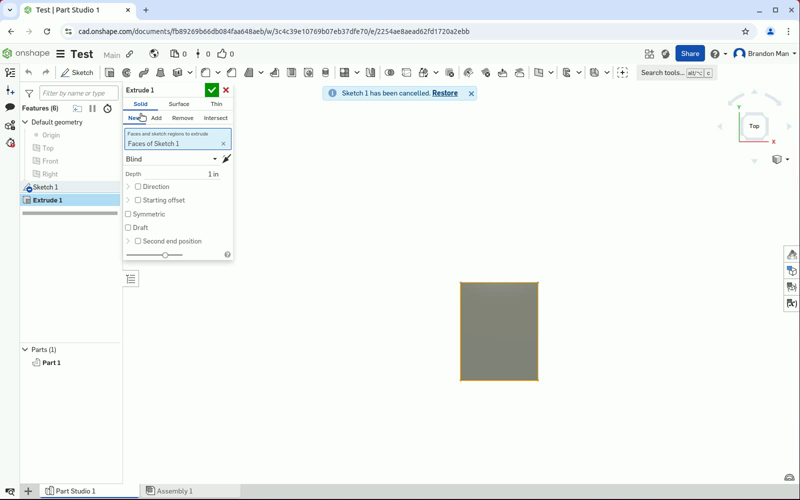
mouse_move(137, 120)
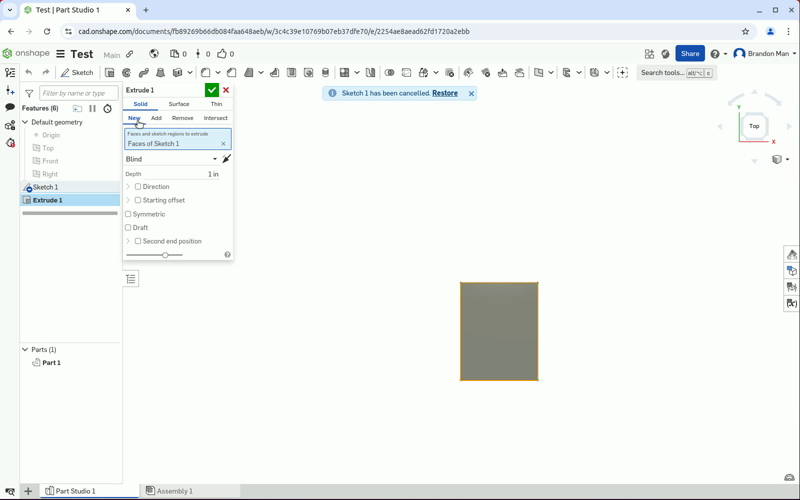
click(137, 120)
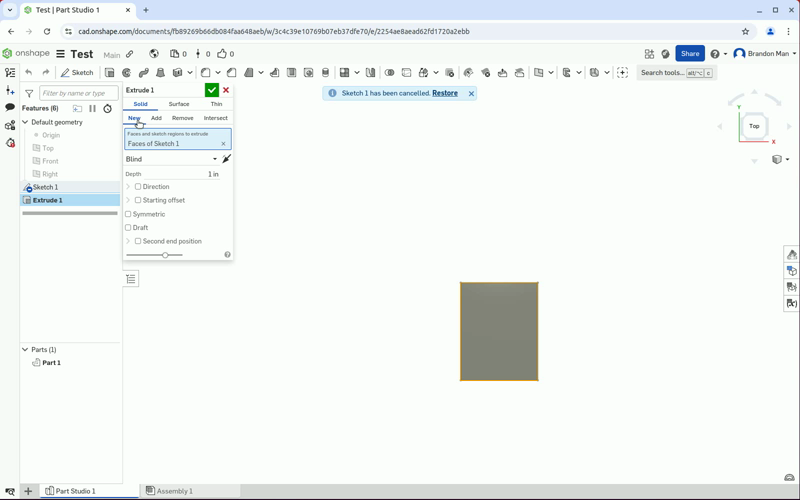
key(tab, 4)
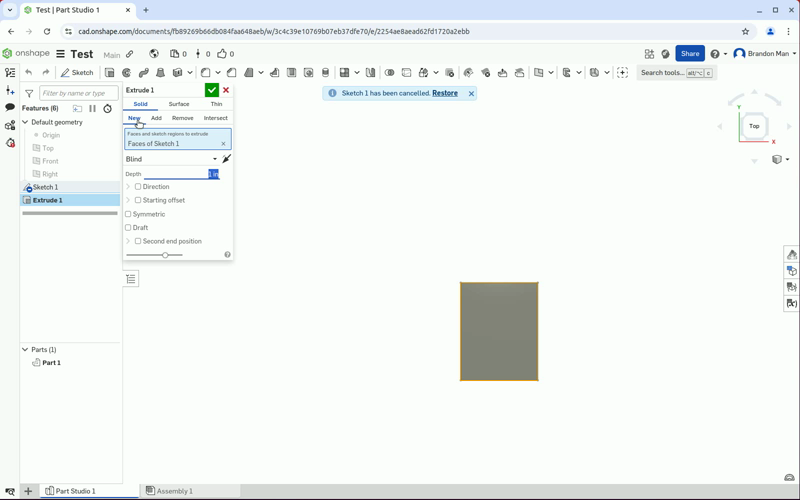
text(0.722)
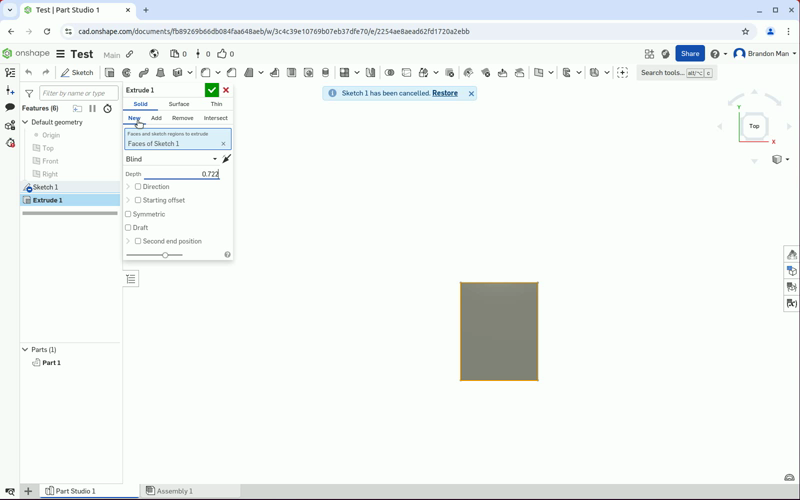
key(enter)
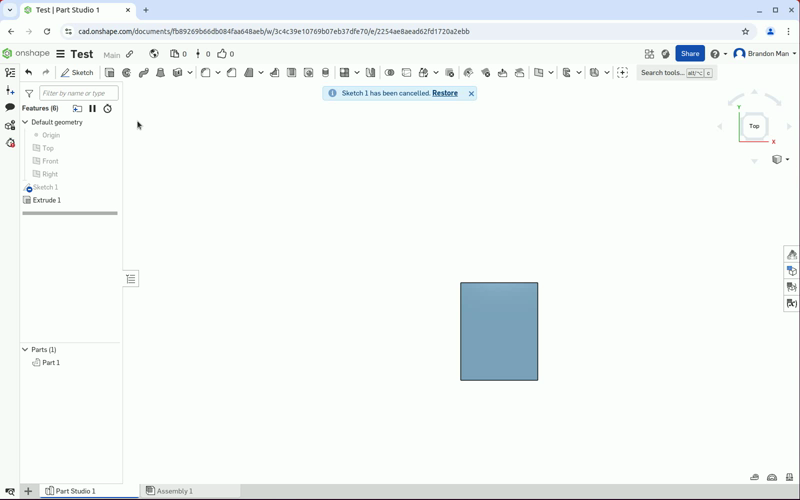
key(shift+h)
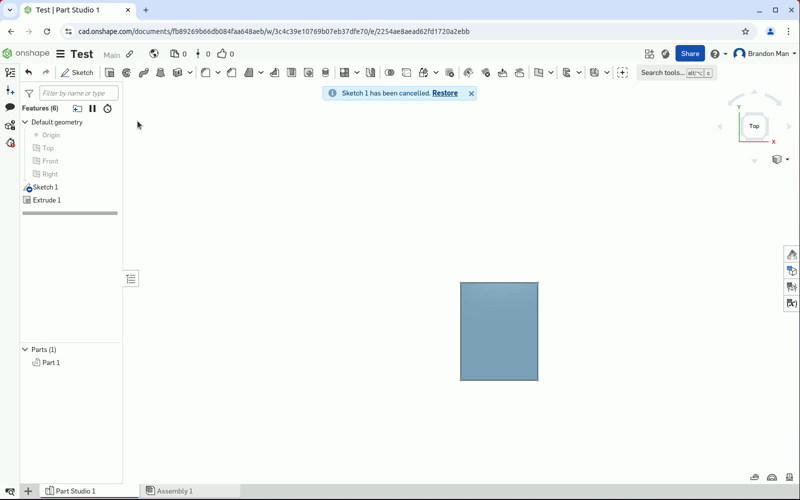
key(shift+h)
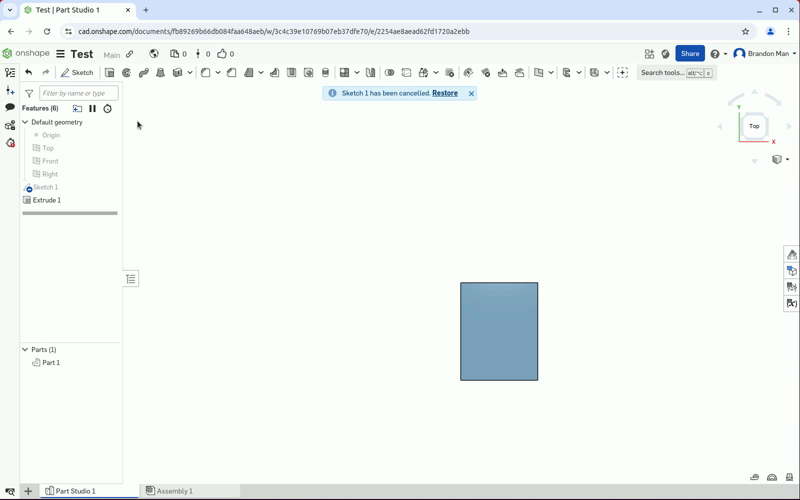
mouse_move(73, 189)
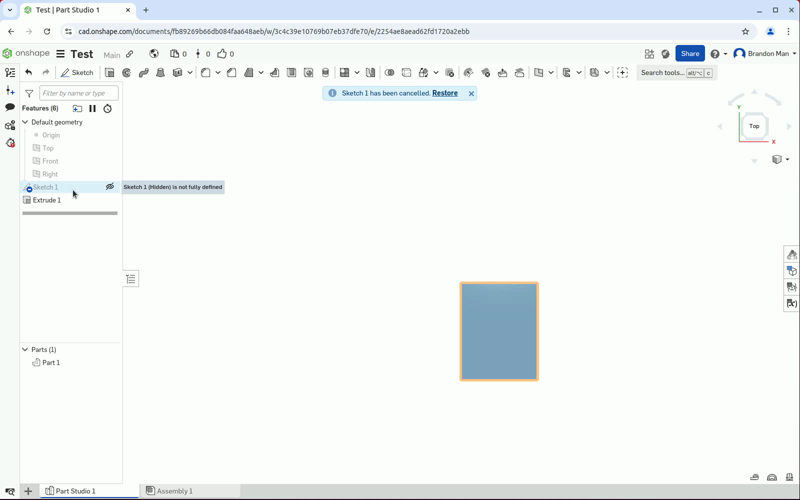
click(73, 189)
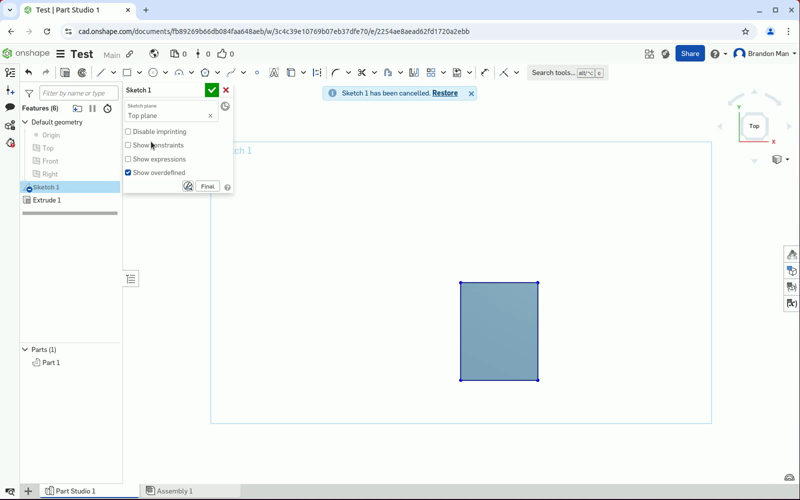
mouse_move(229, 92)
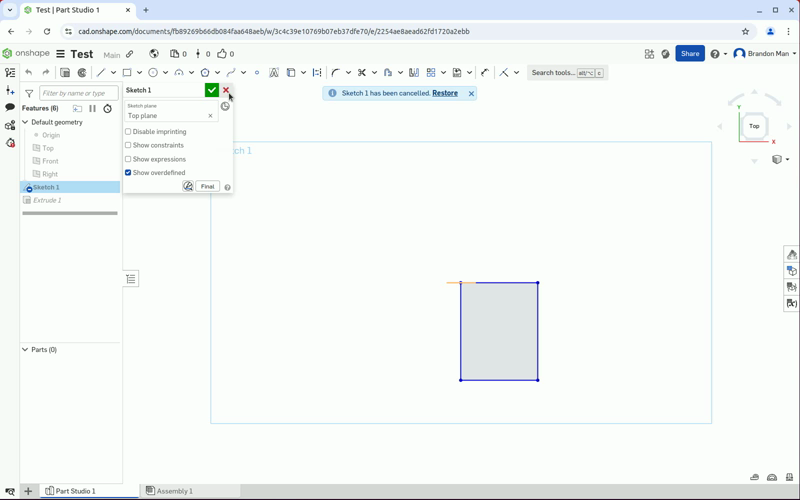
click(229, 92)
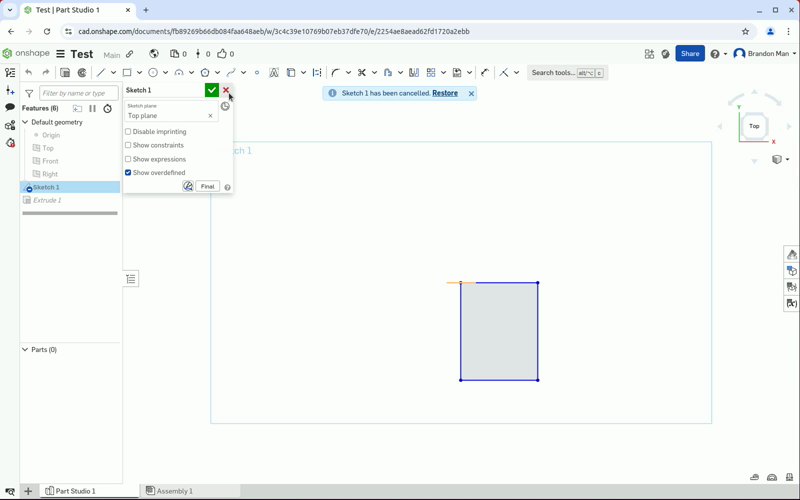
key(shift+s)
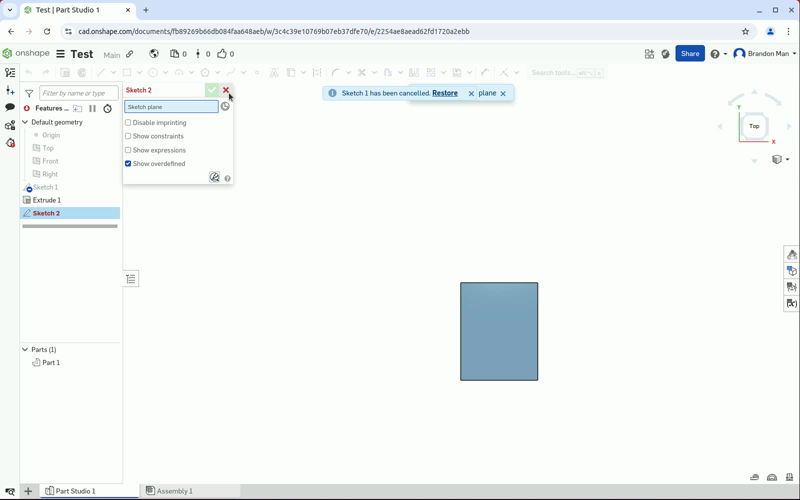
mouse_move(73, 150)
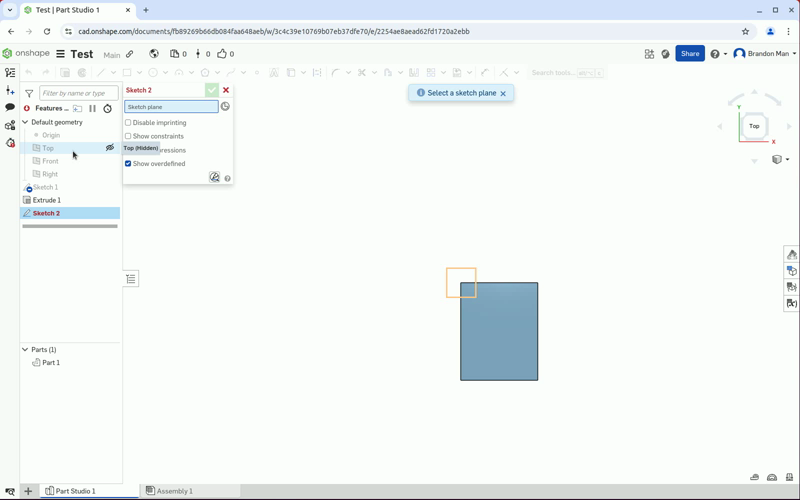
click(73, 150)
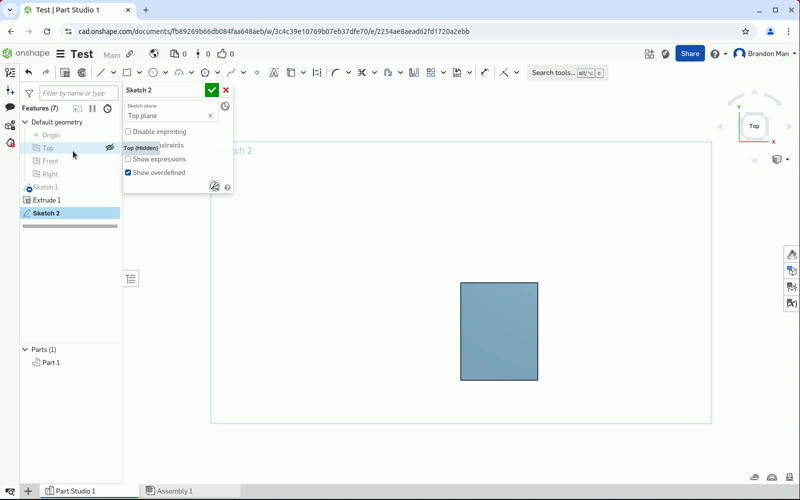
mouse_move(73, 352)
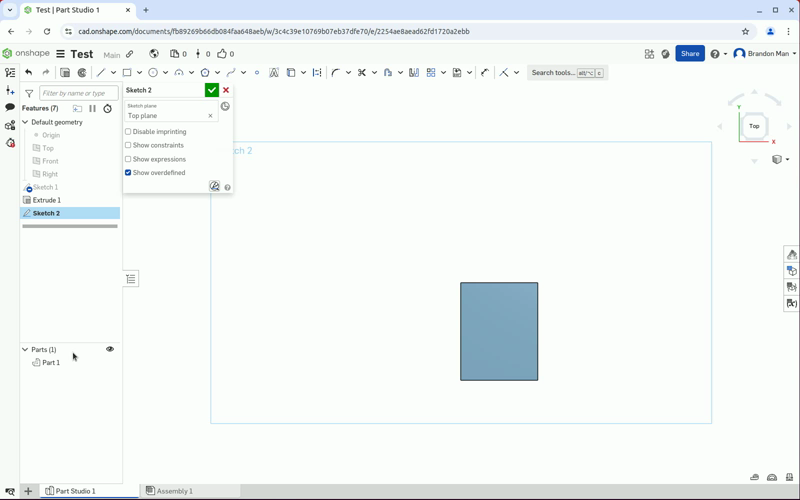
key(y)
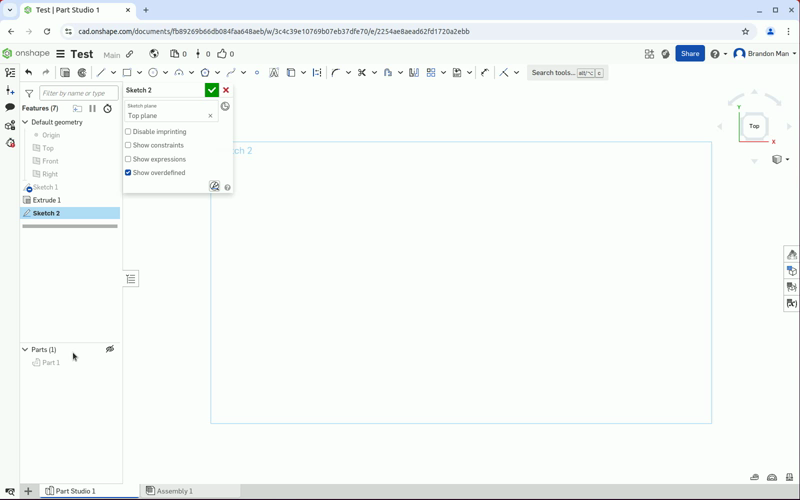
key(l)
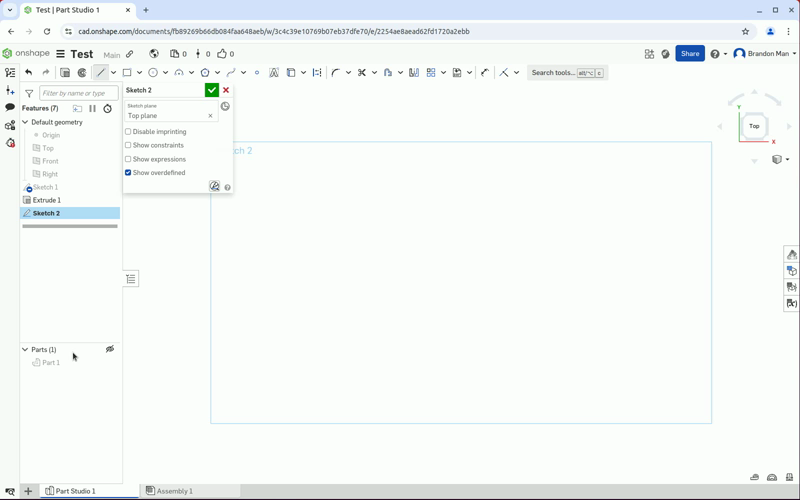
key_down(shift)
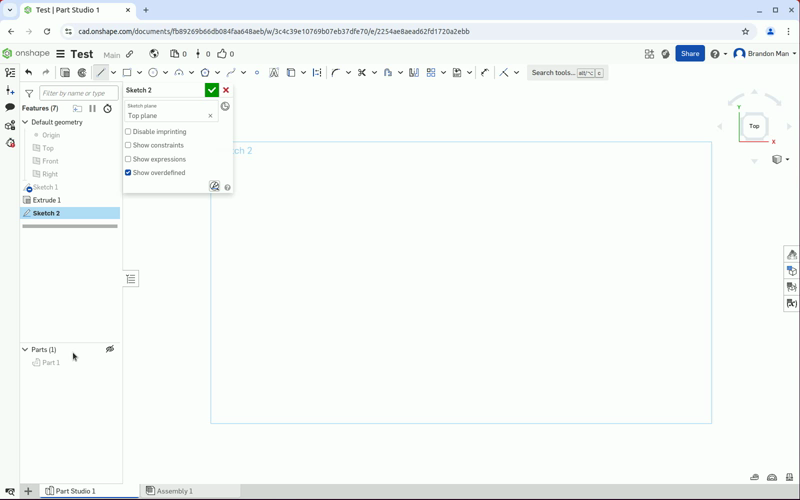
mouse_move(460, 282)
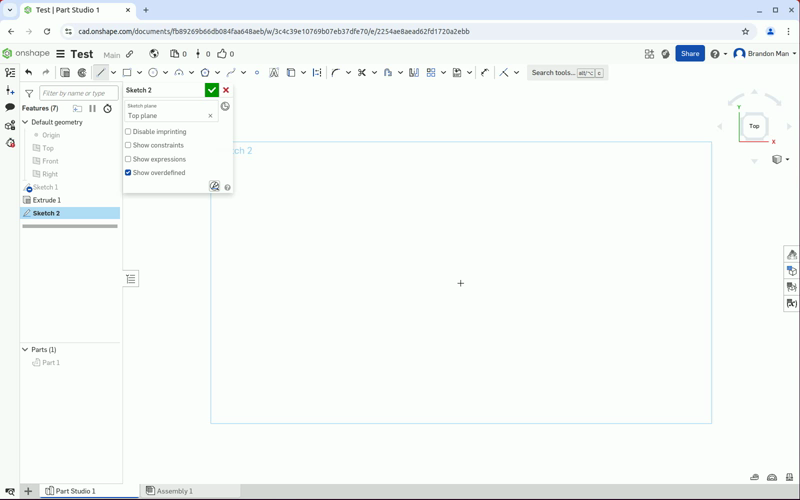
click(460, 282)
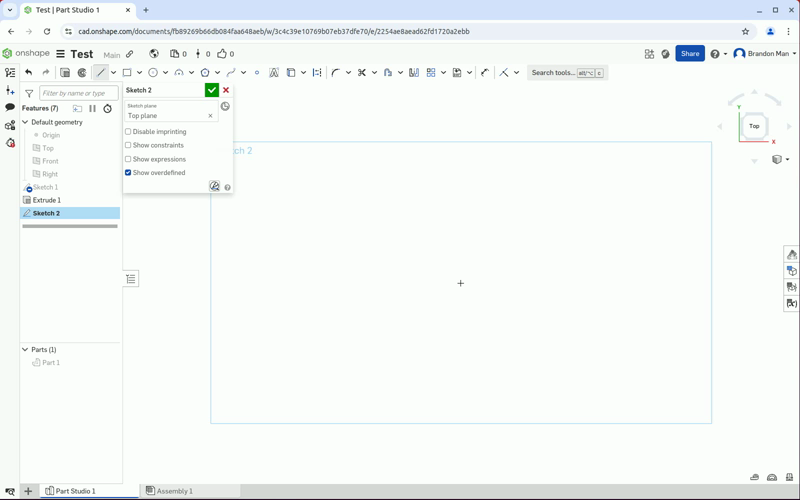
key_up(shift)
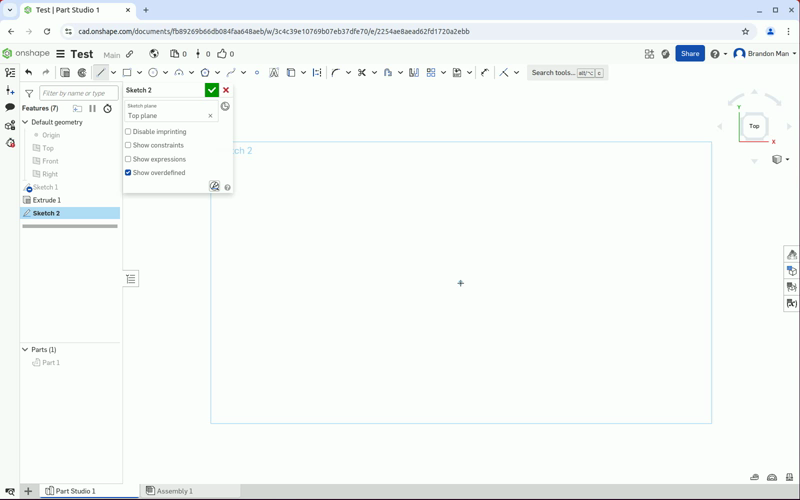
key_down(shift)
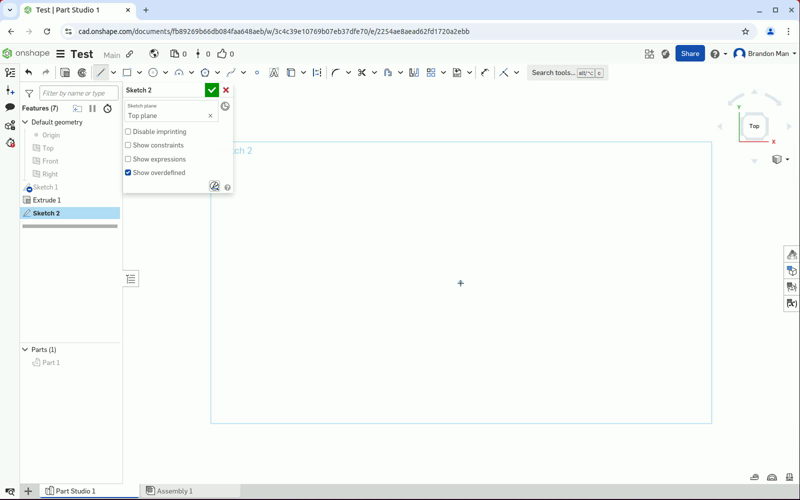
mouse_move(538, 282)
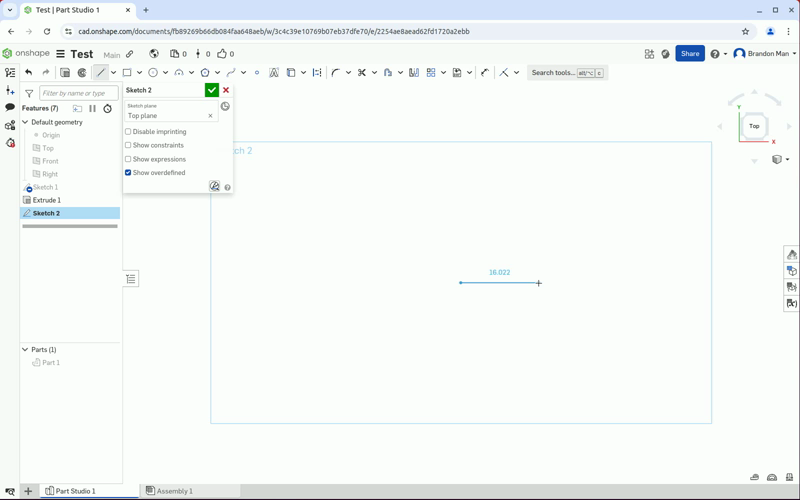
click(538, 282)
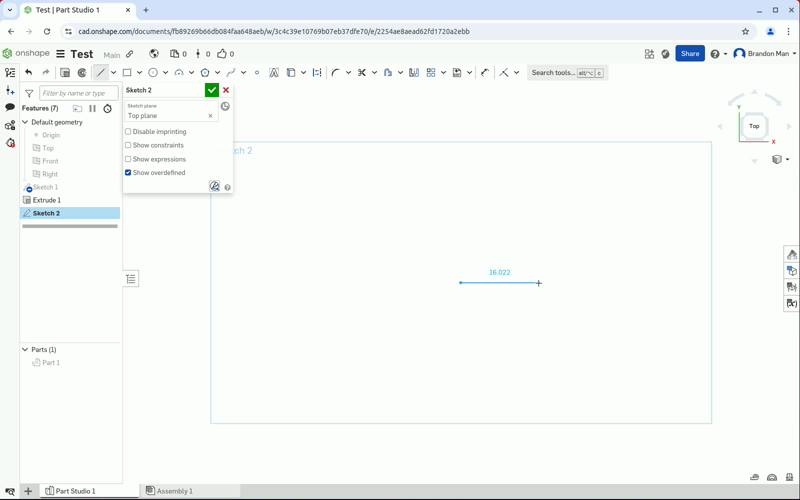
key_up(shift)
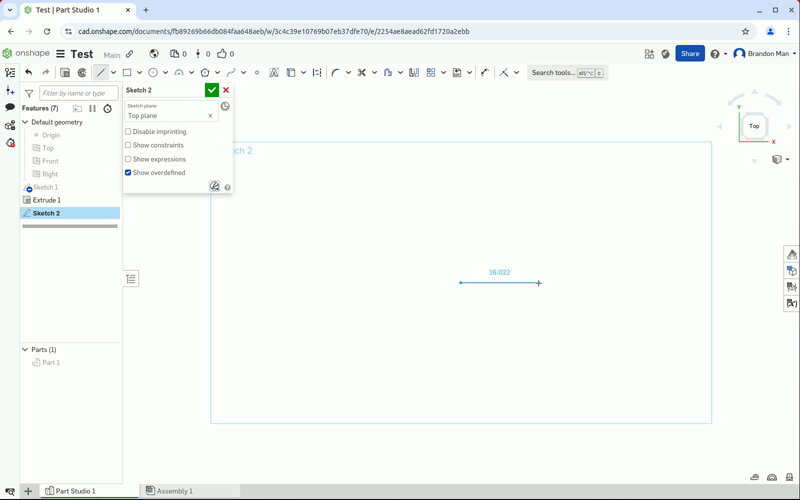
key_down(shift)
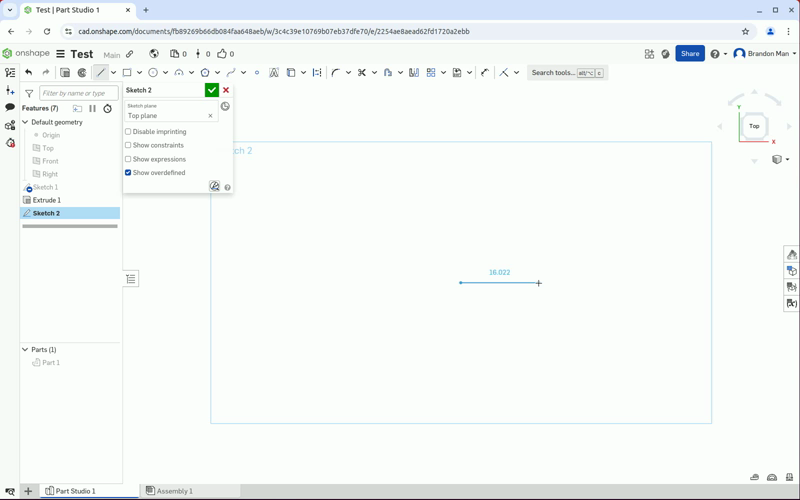
mouse_move(568, 282)
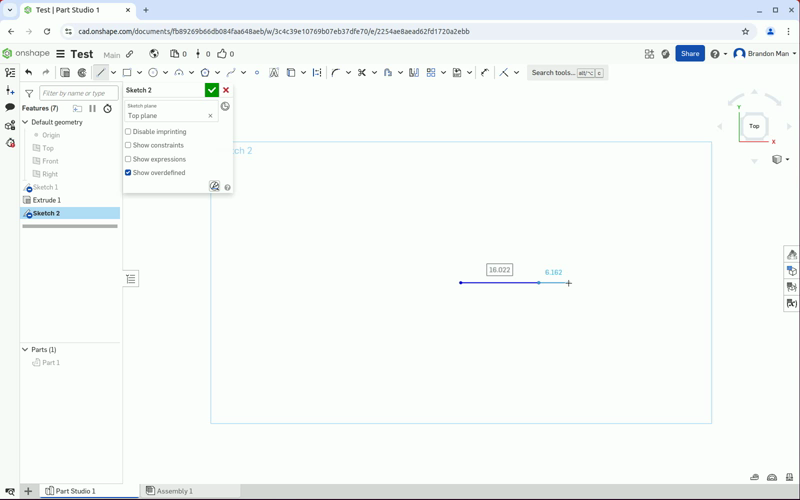
mouse_move(538, 267)
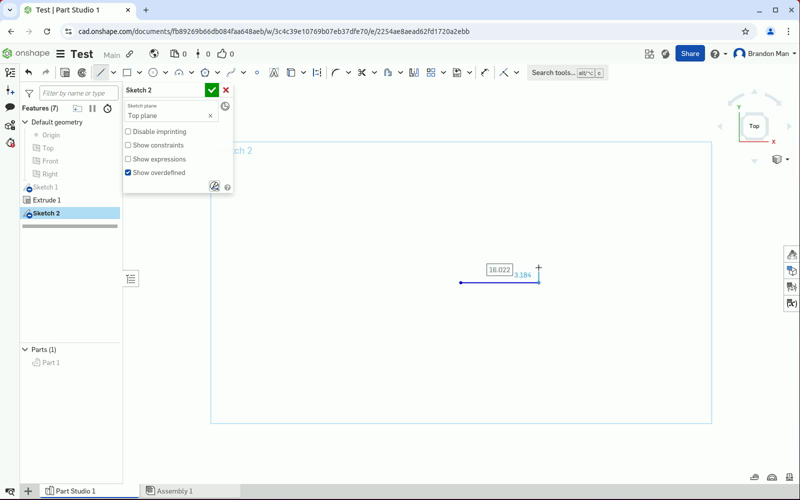
click(538, 267)
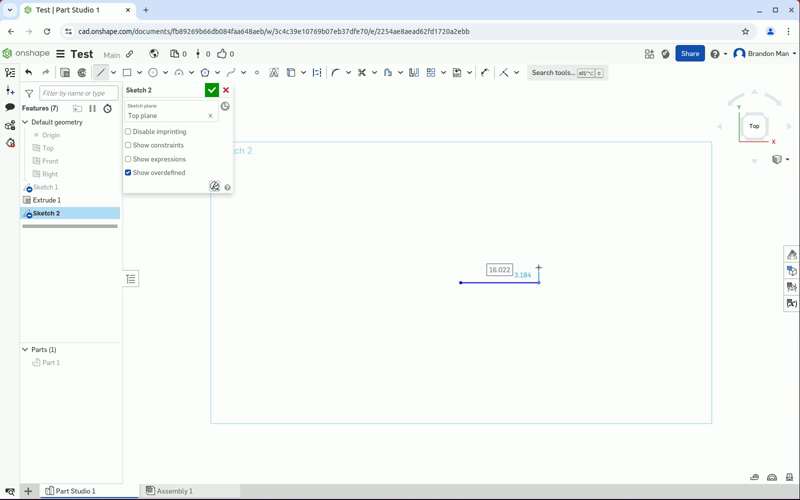
key_up(shift)
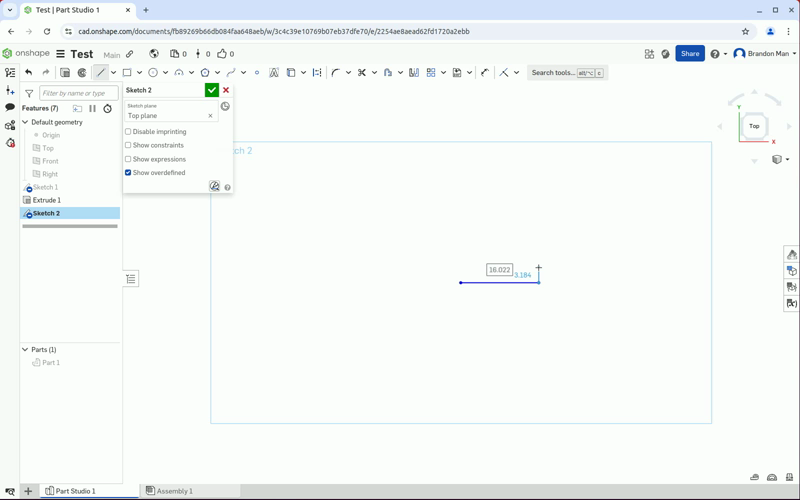
key_down(shift)
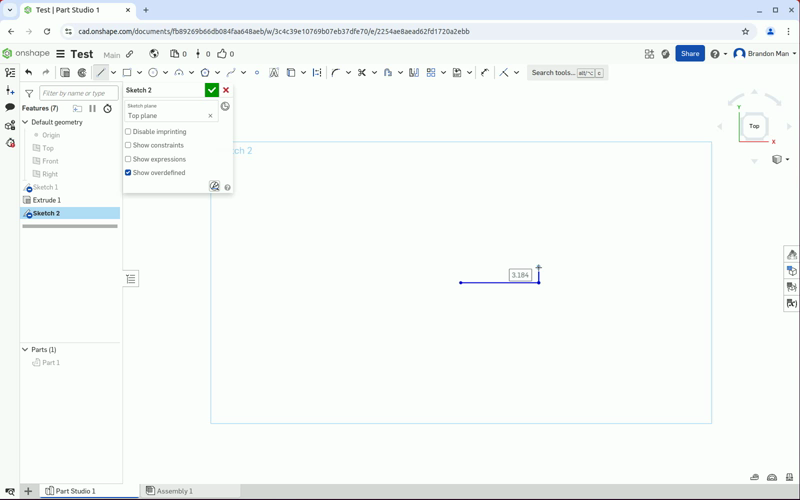
mouse_move(460, 267)
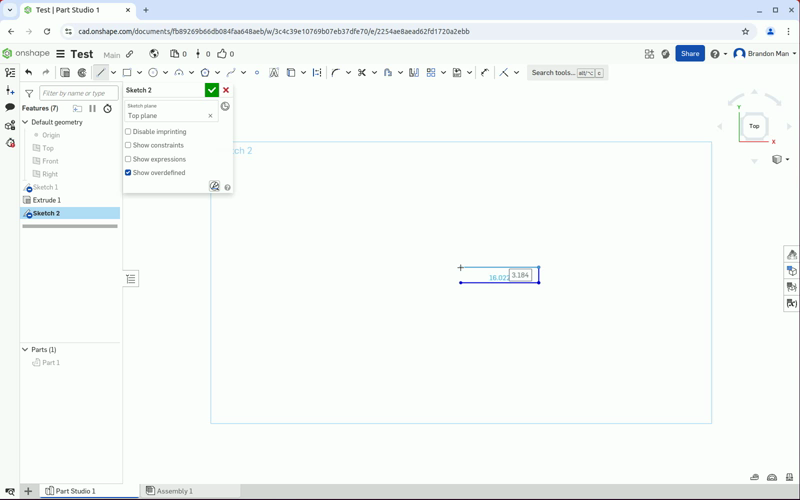
click(460, 267)
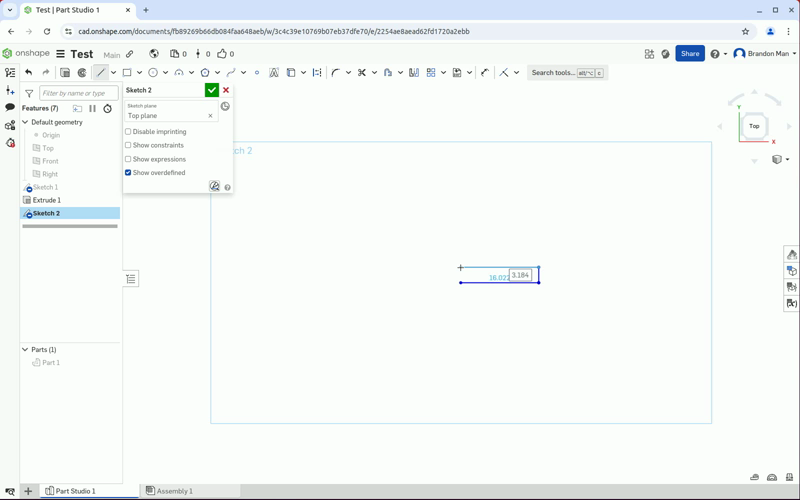
key_up(shift)
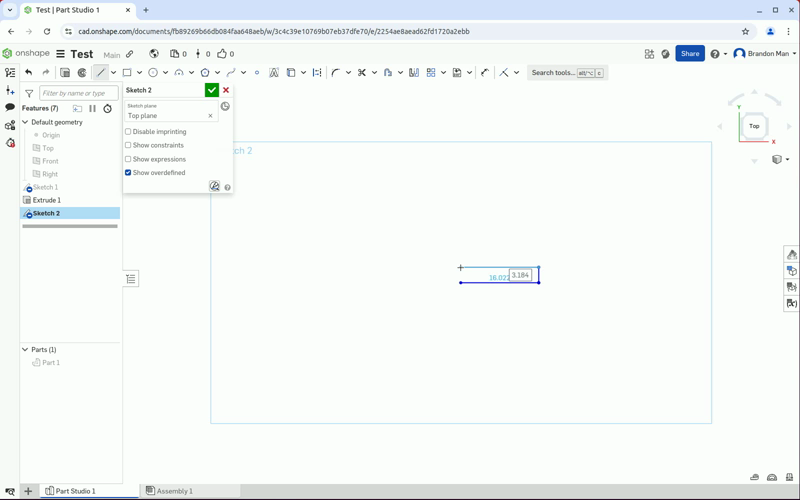
mouse_move(490, 267)
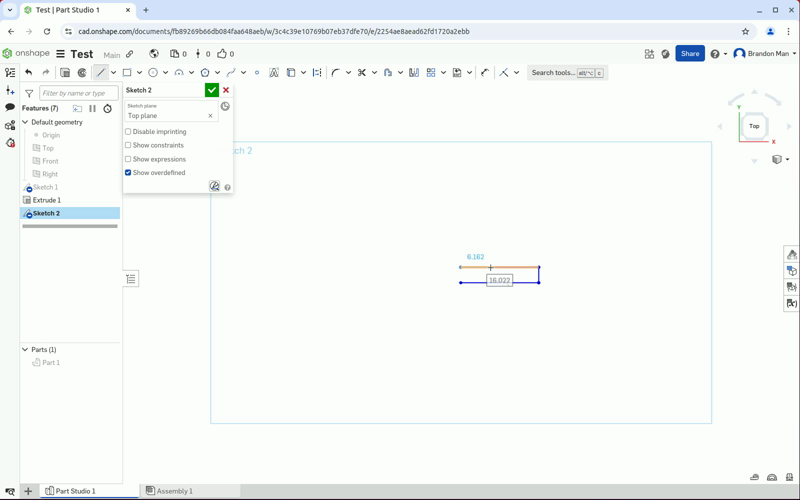
key_down(shift)
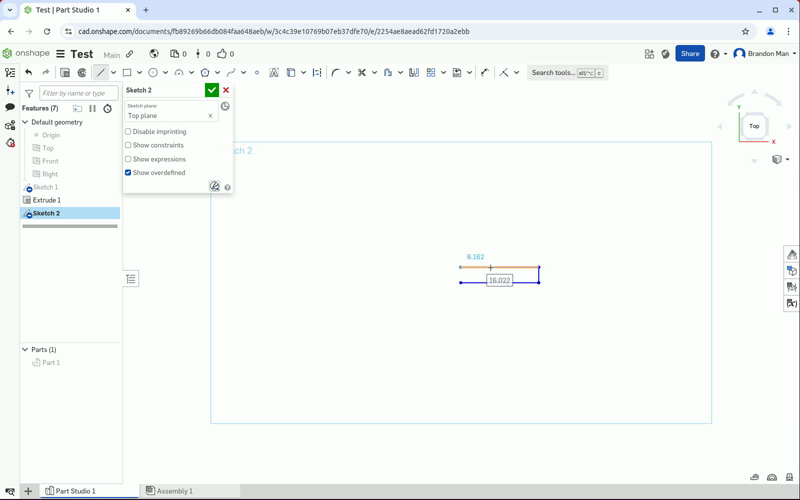
mouse_move(460, 282)
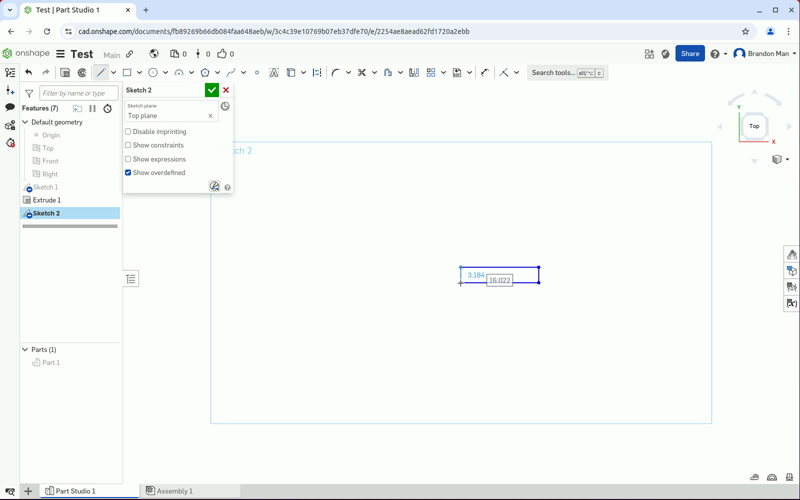
key_up(shift)
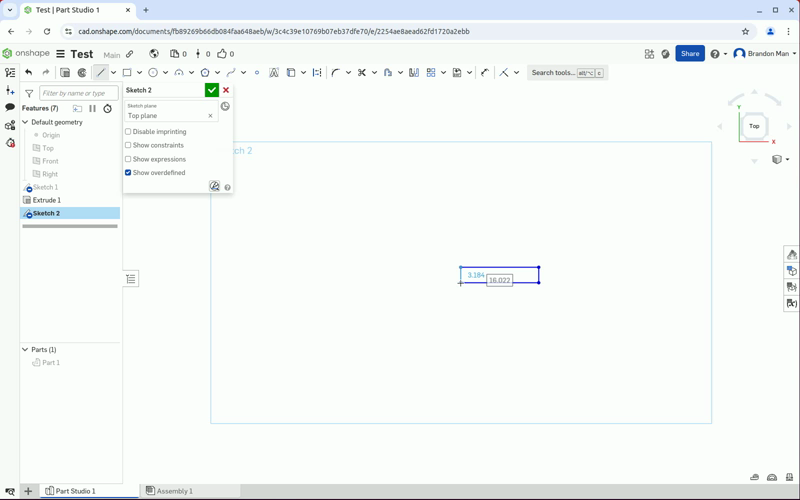
click(460, 282)
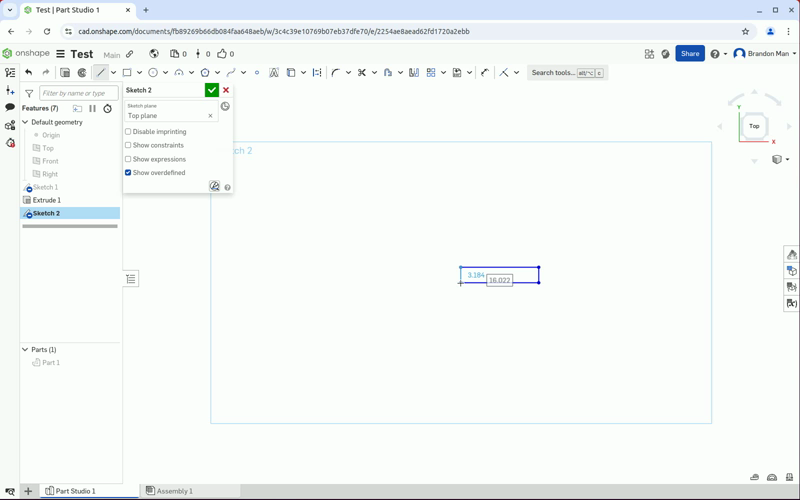
key(esc)
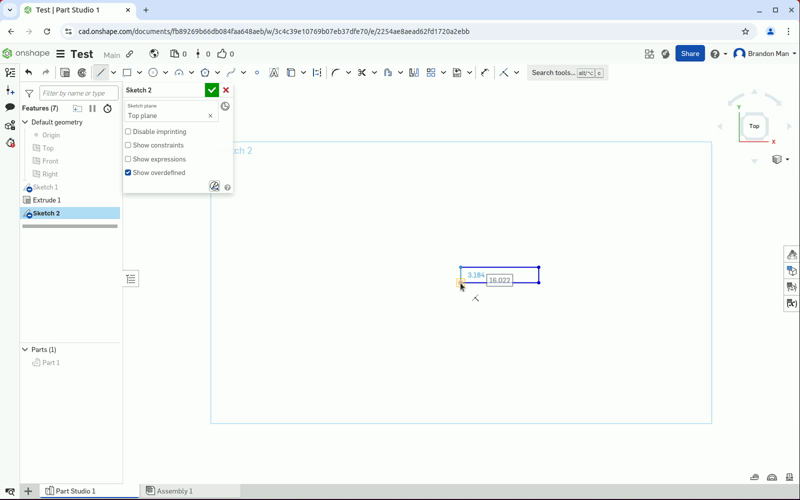
key(c)
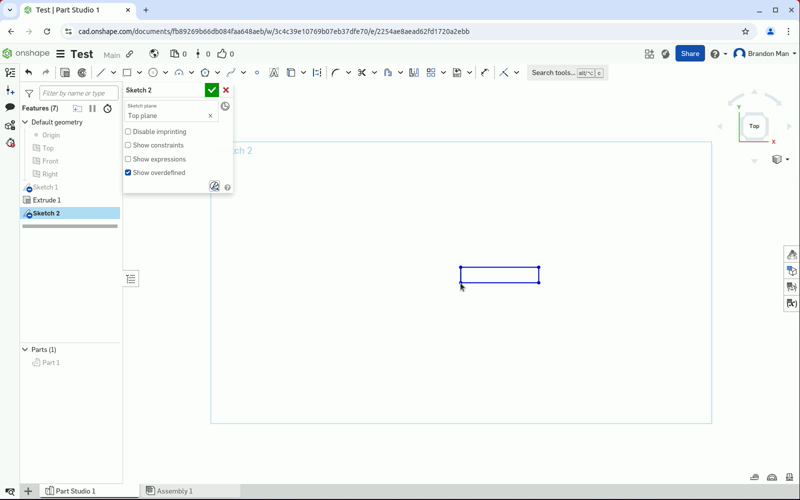
key_down(shift)
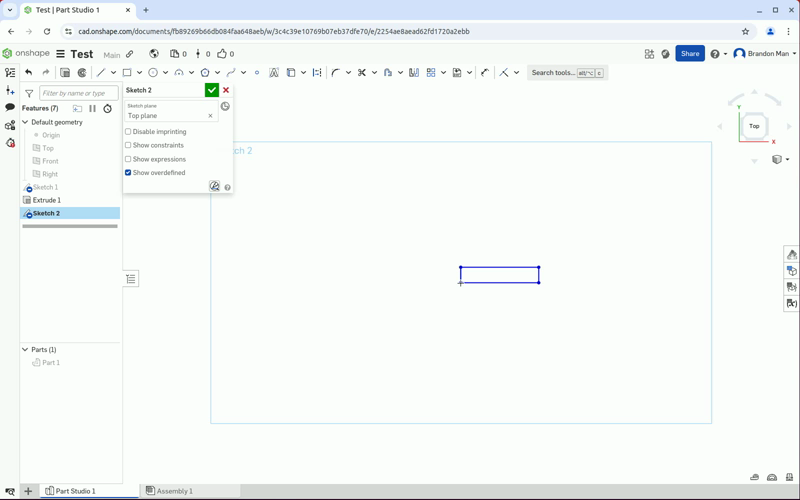
mouse_move(468, 274)
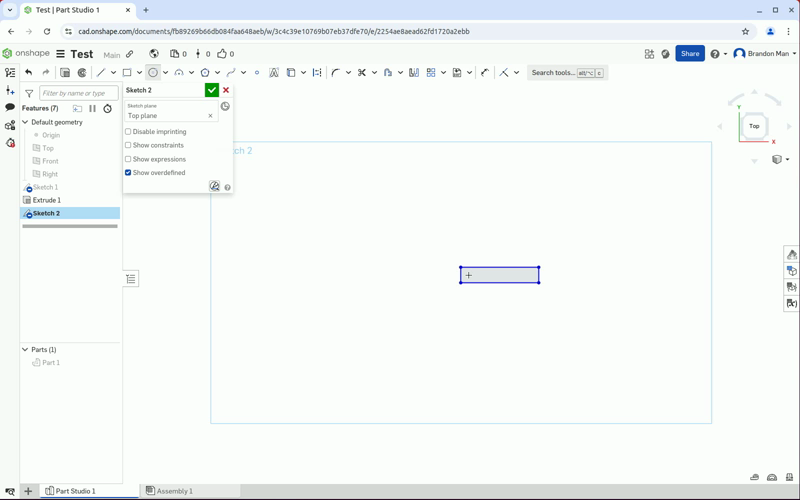
click(468, 274)
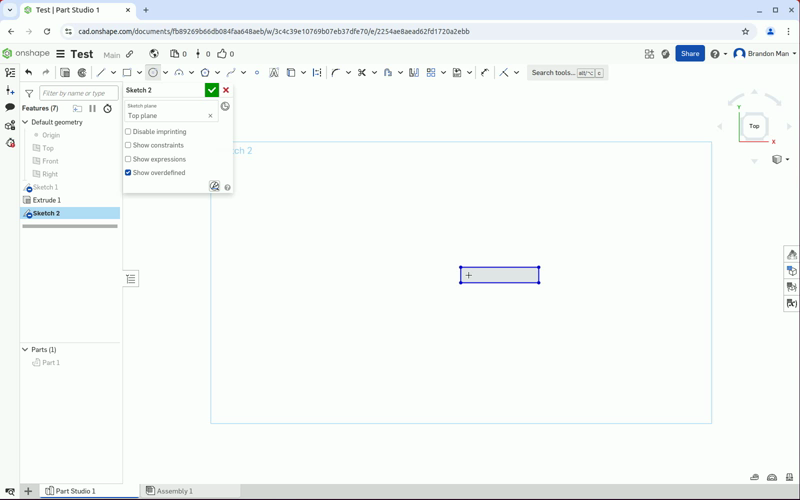
key_up(shift)
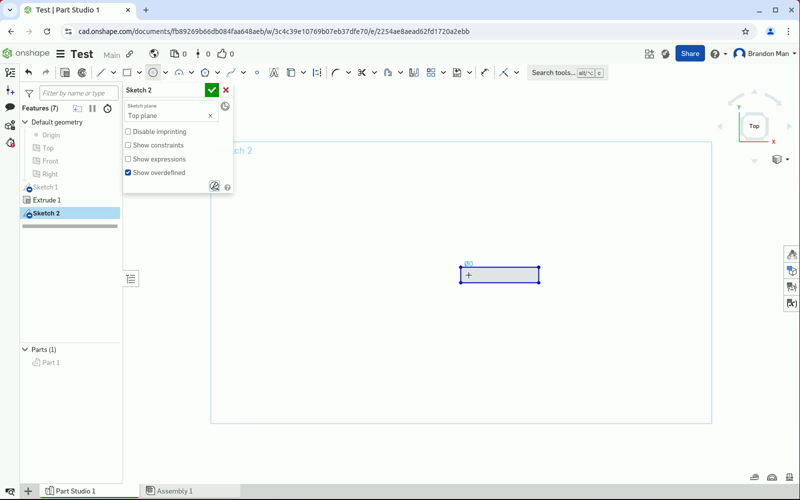
mouse_move(472, 274)
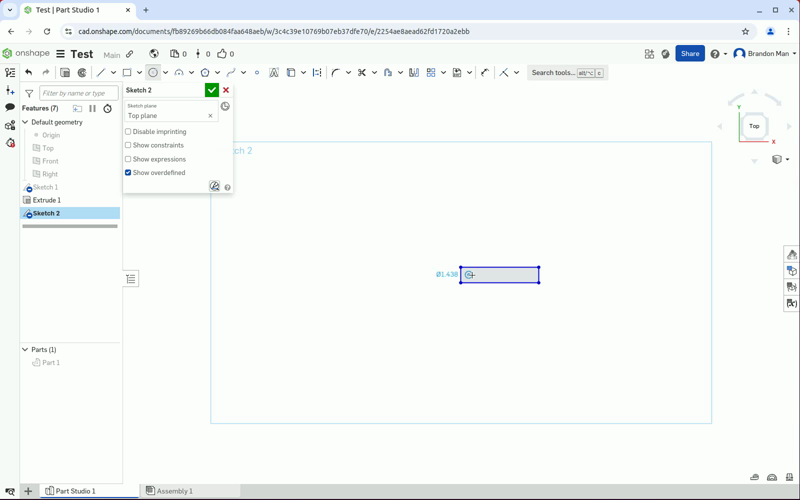
click(472, 274)
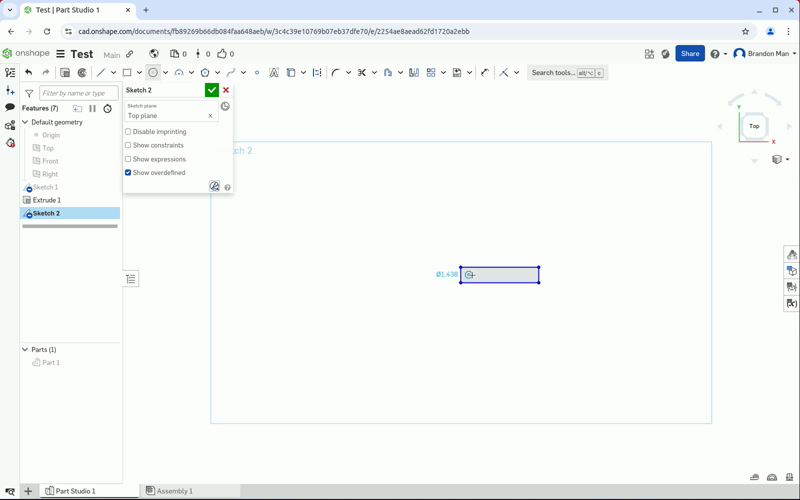
key(esc)
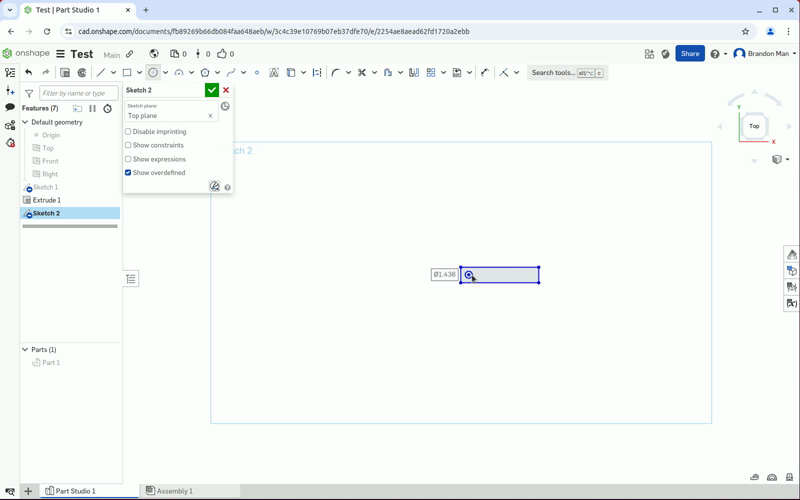
key(c)
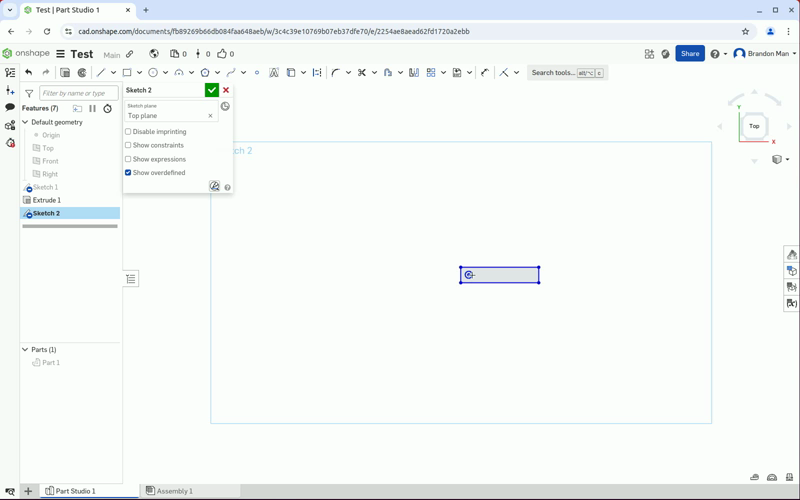
key_down(shift)
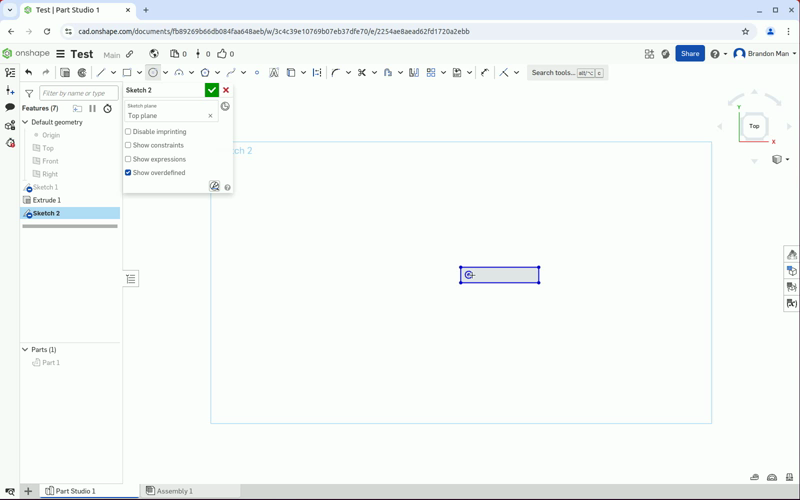
mouse_move(531, 274)
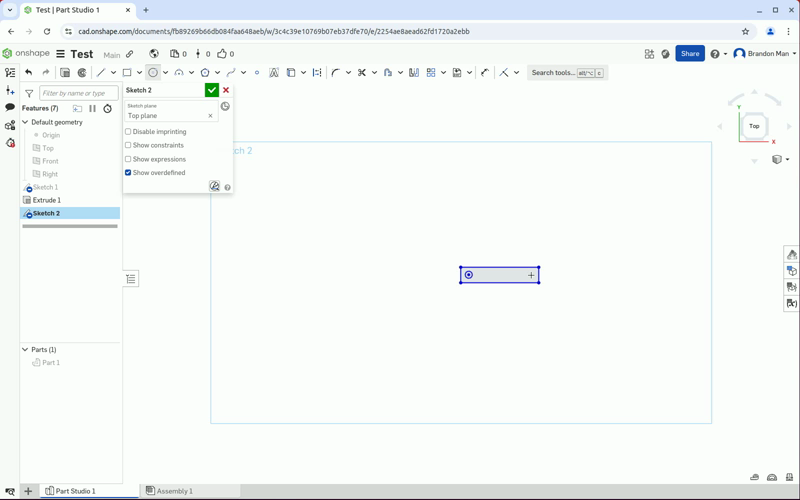
click(531, 274)
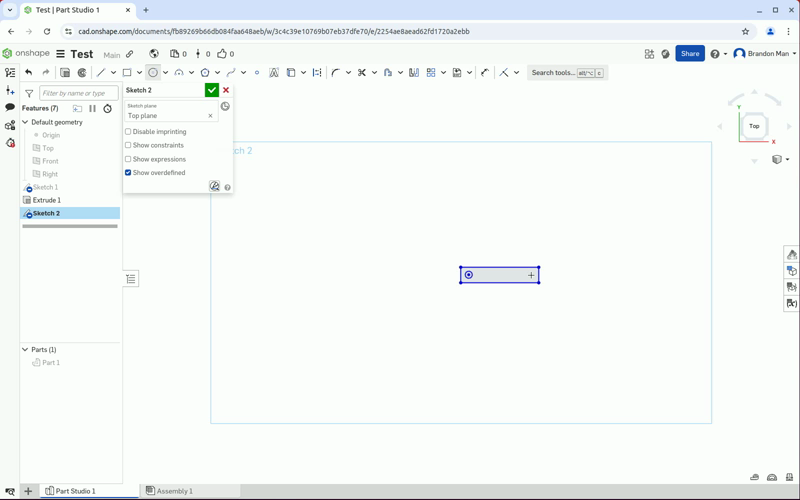
key_up(shift)
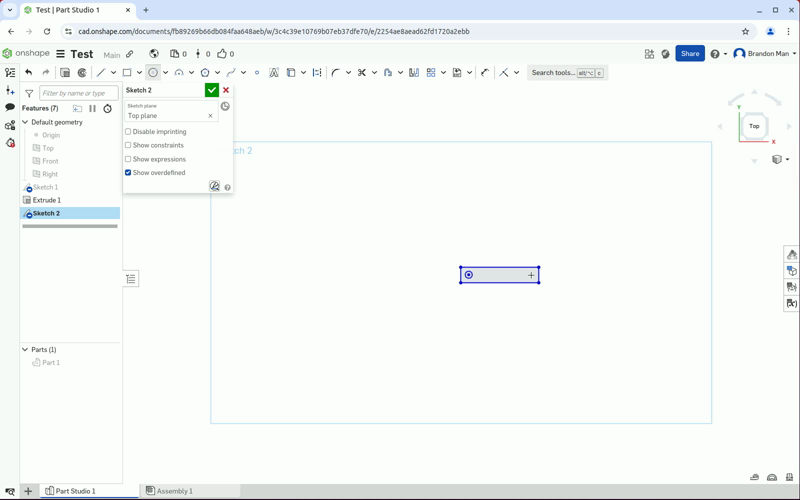
mouse_move(534, 274)
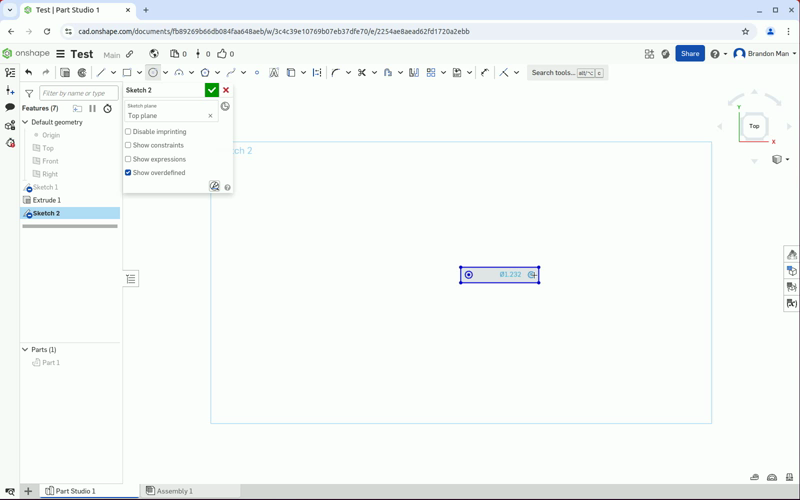
click(534, 274)
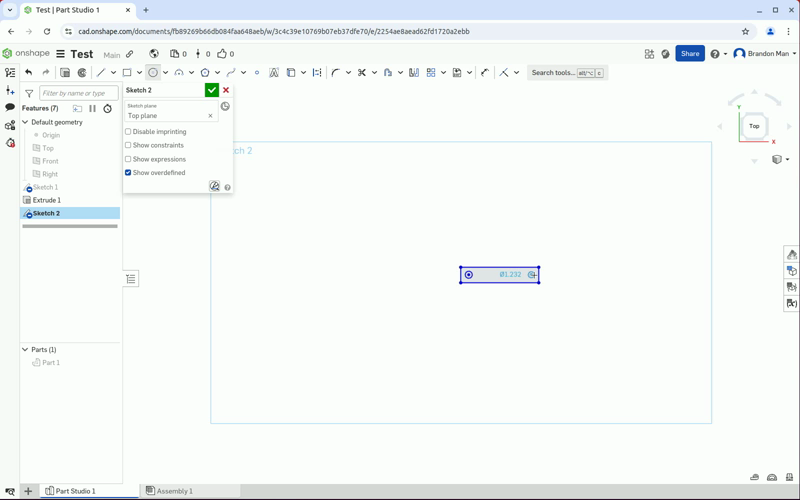
key(esc)
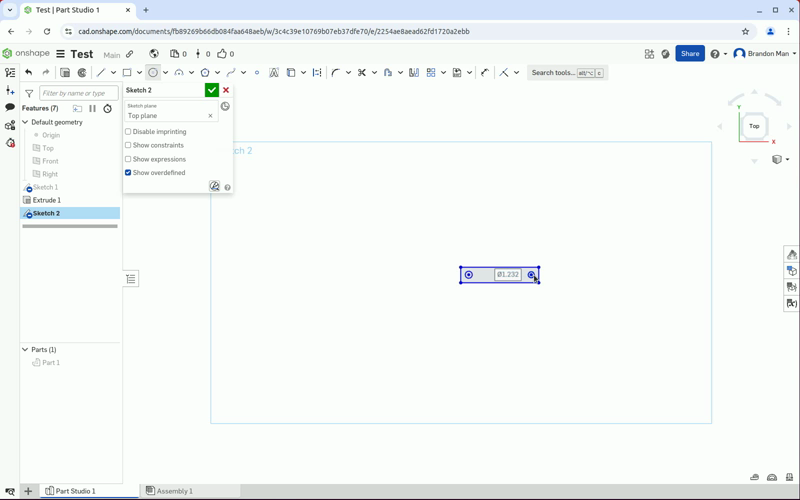
mouse_move(506, 277)
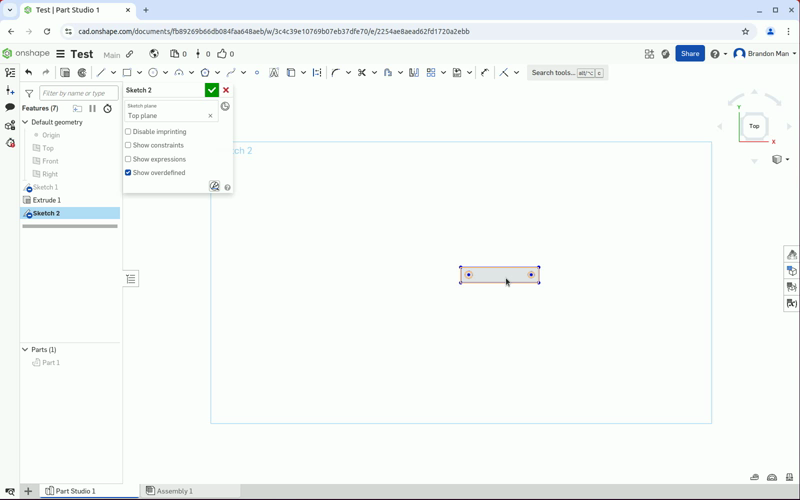
scroll(6)
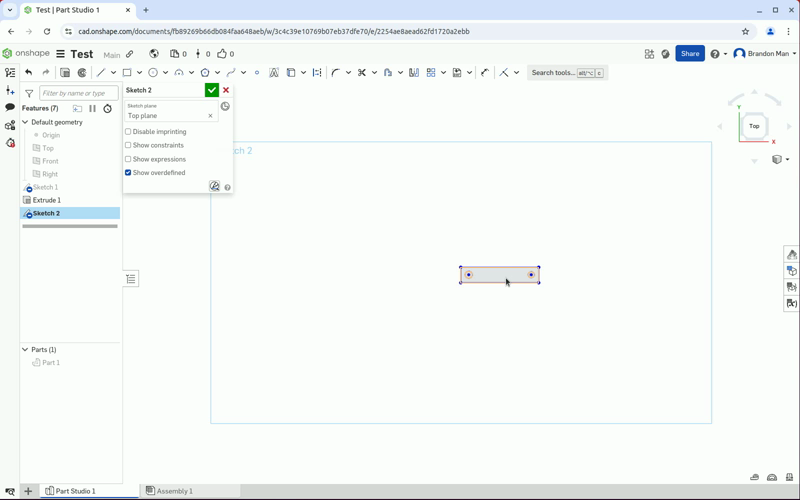
scroll(6)
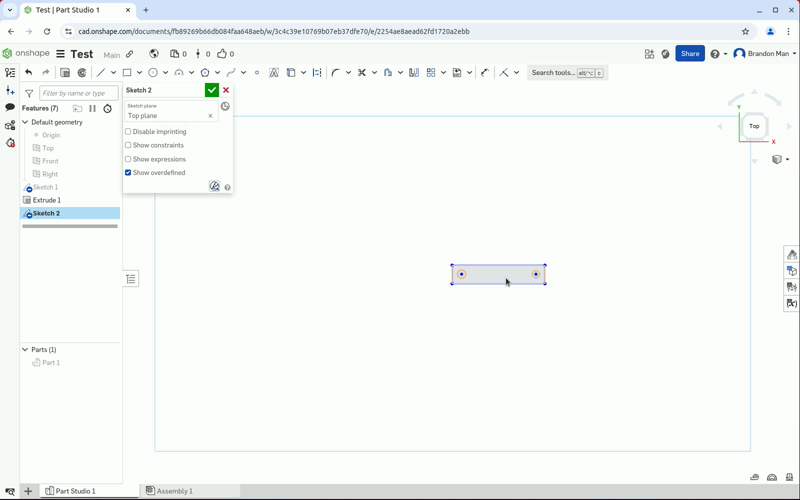
scroll(6)
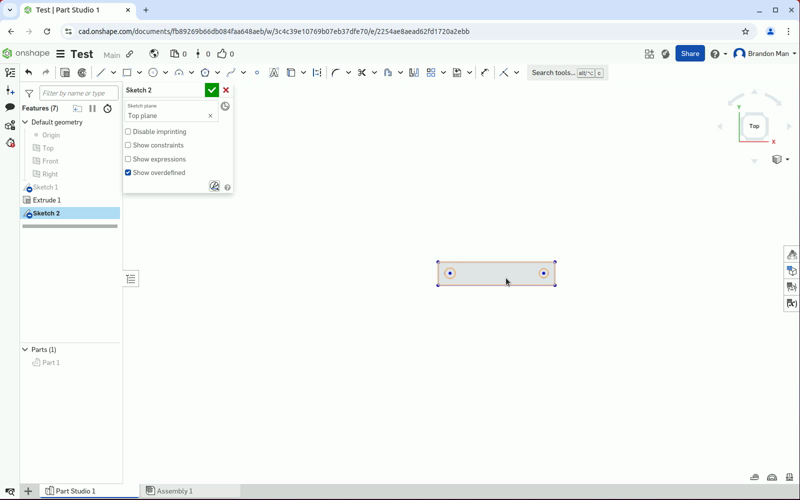
scroll(6)
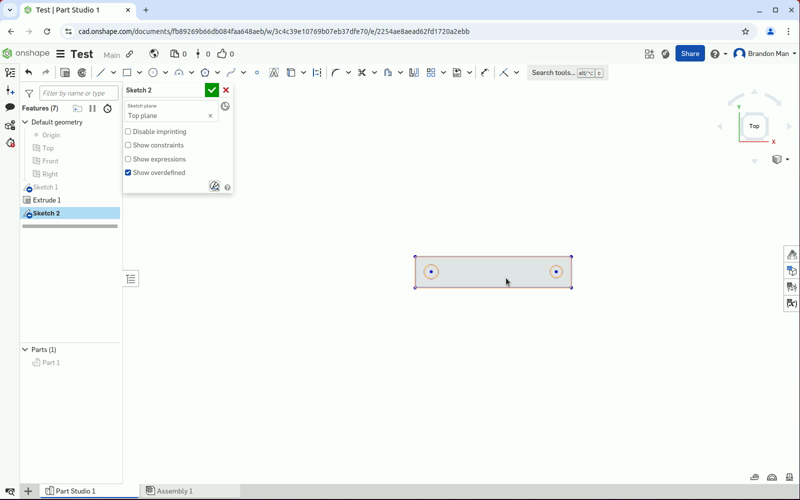
scroll(6)
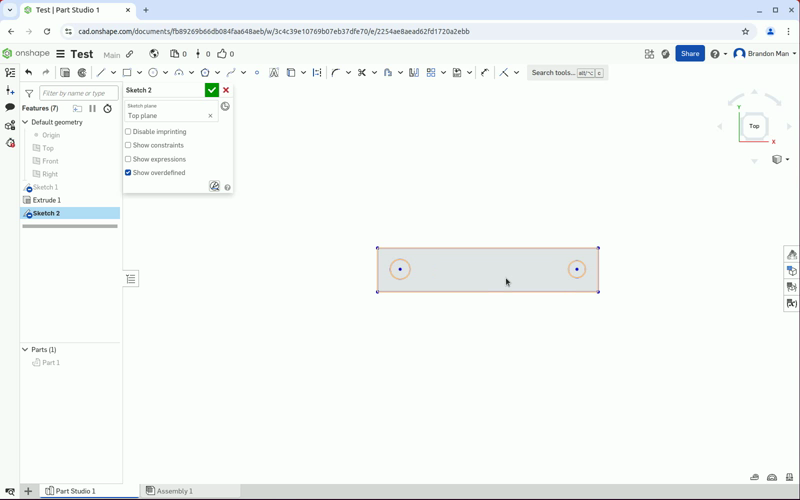
scroll(6)
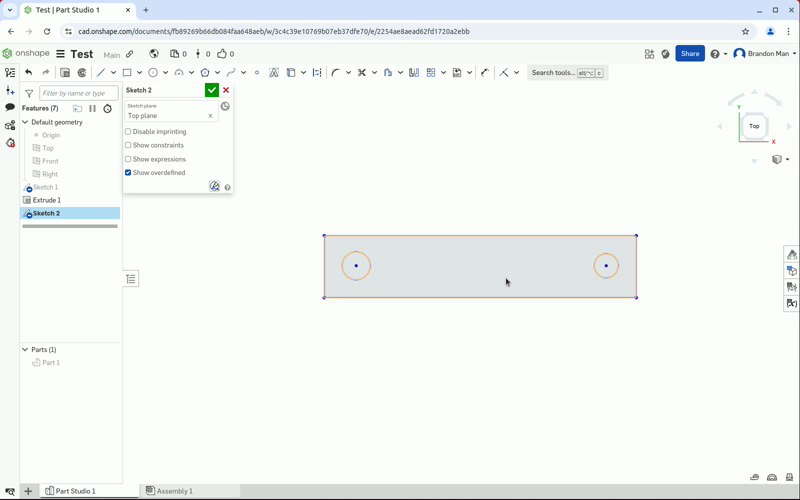
scroll(6)
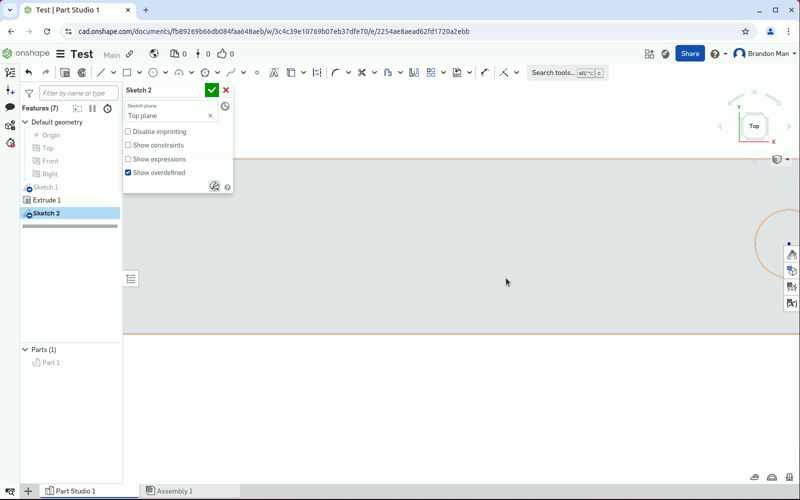
click(506, 277)
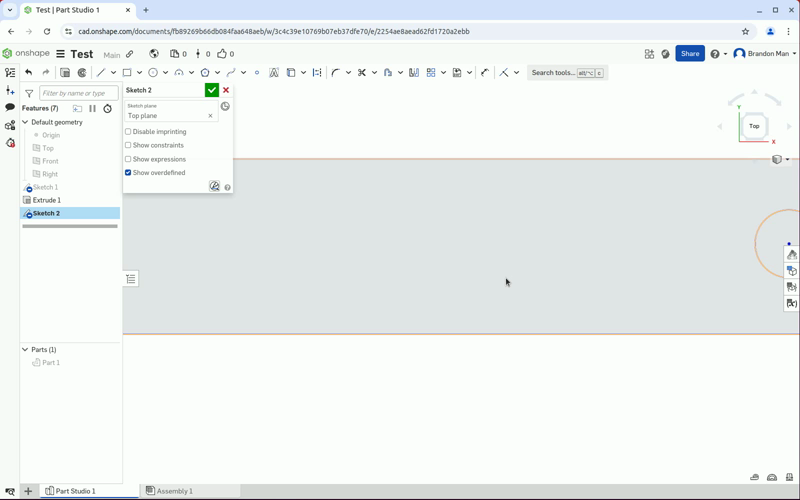
scroll(-6)
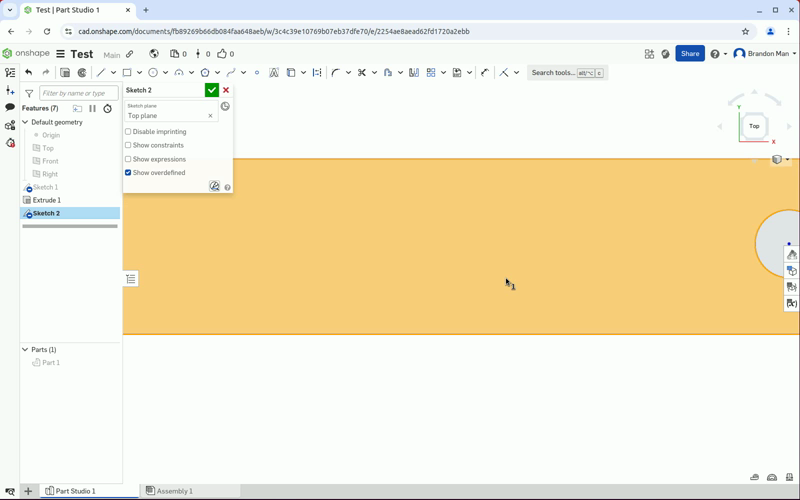
scroll(-6)
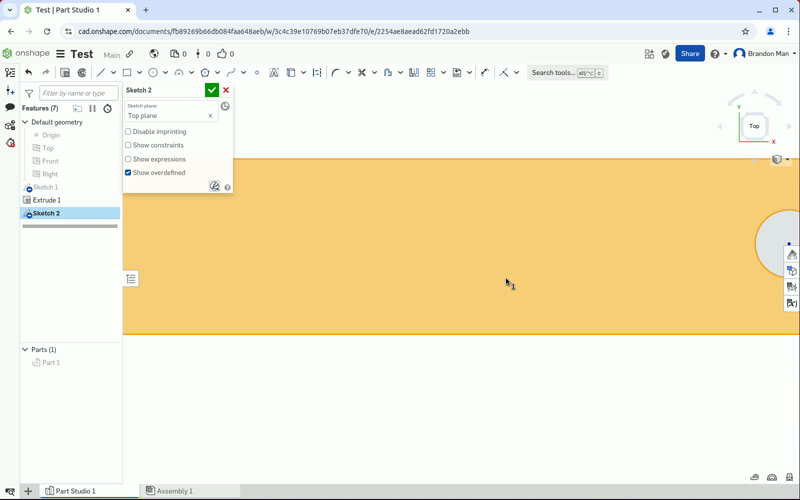
scroll(-6)
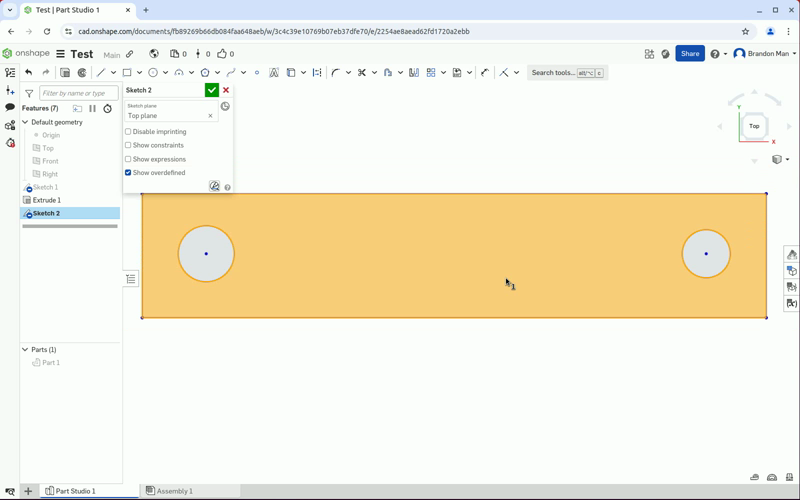
scroll(-6)
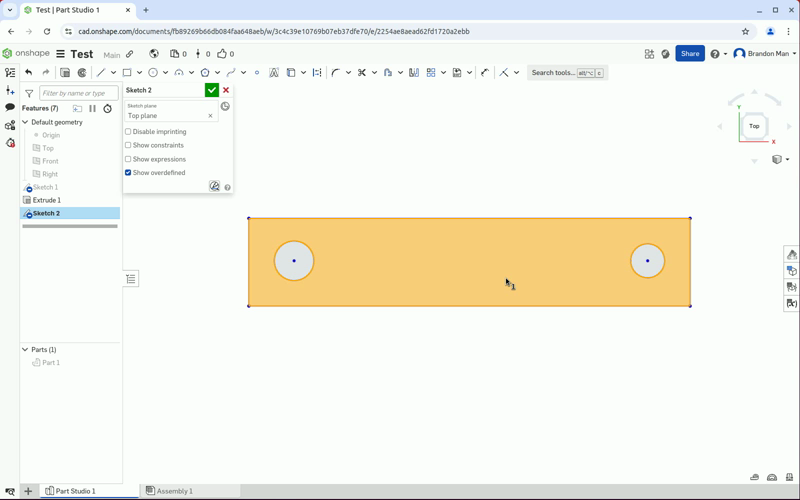
scroll(-6)
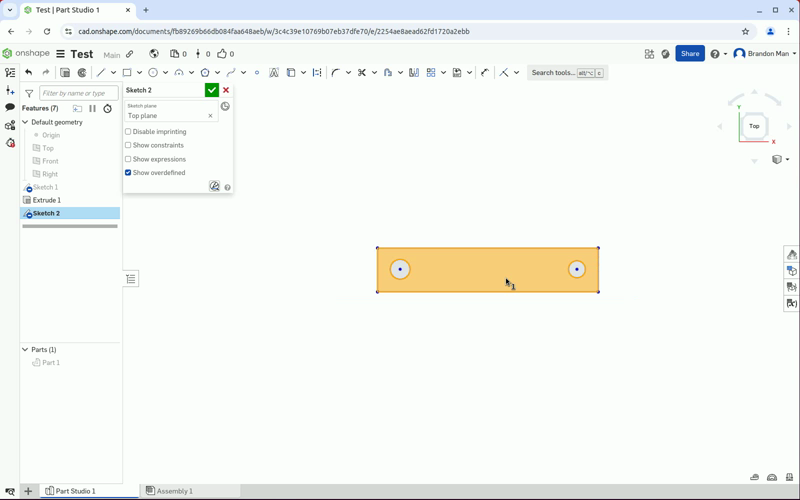
scroll(-6)
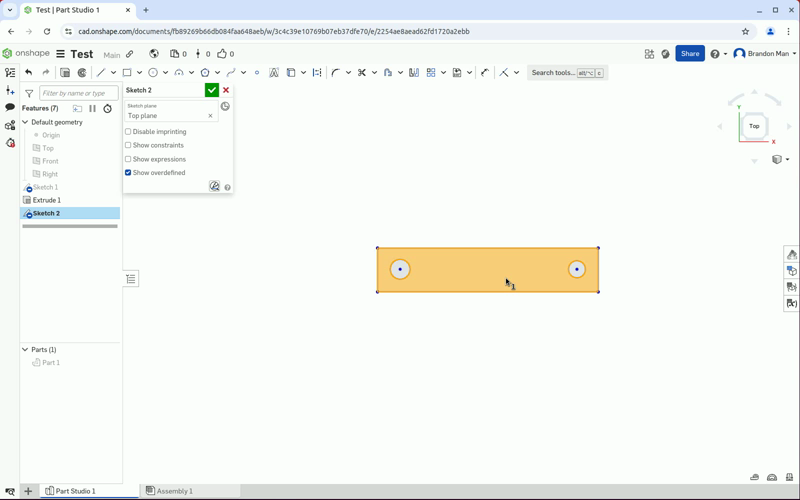
scroll(-6)
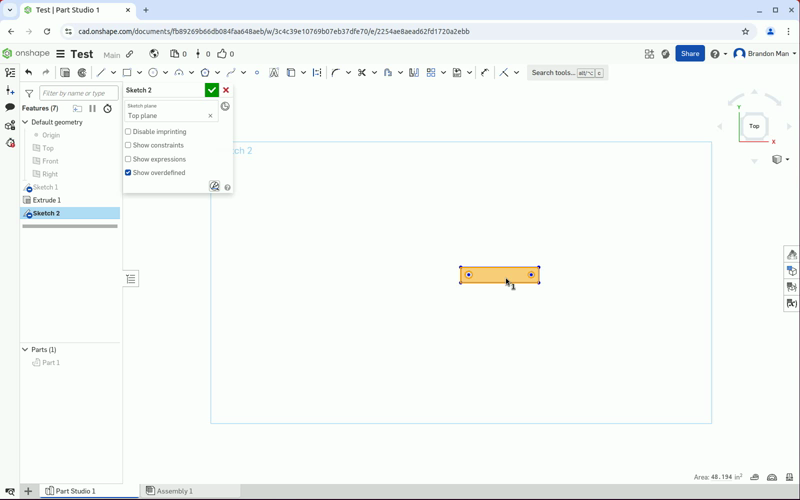
mouse_move(73, 352)
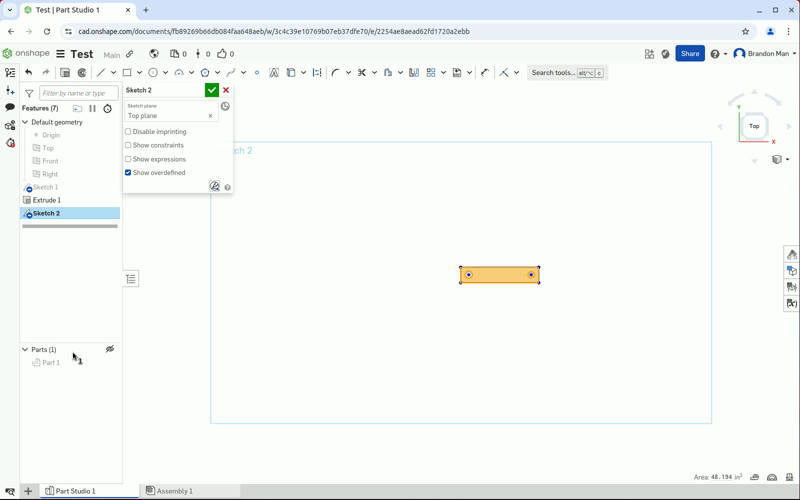
key(shift+y)
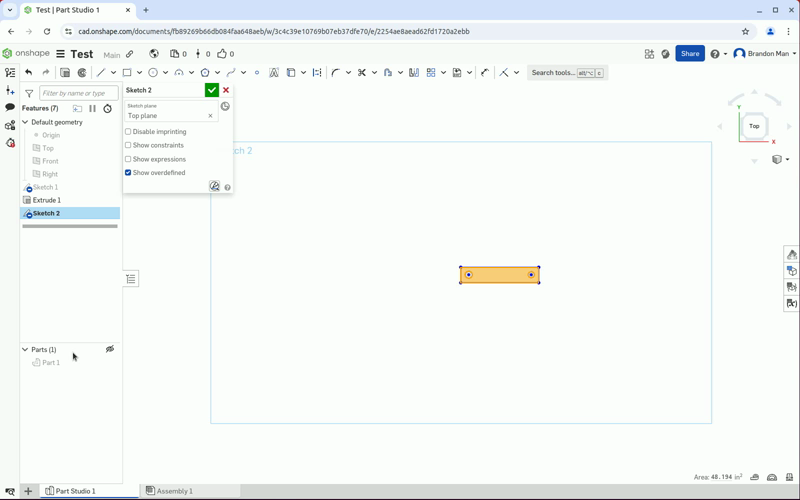
key(shift+e)
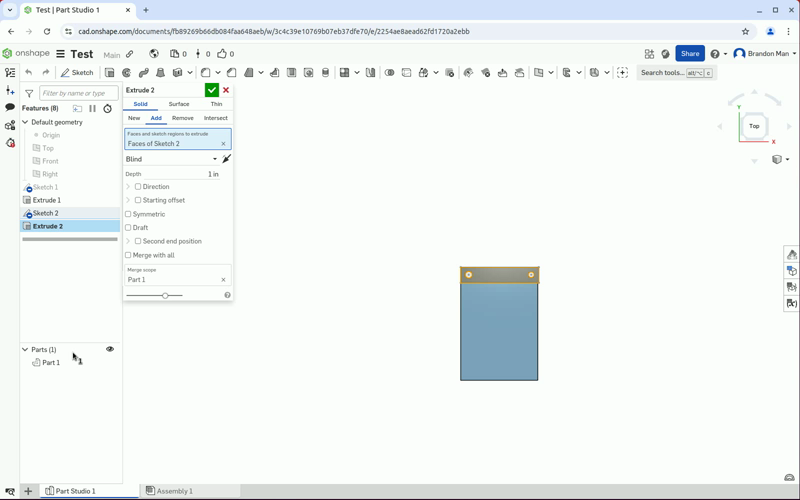
mouse_move(143, 106)
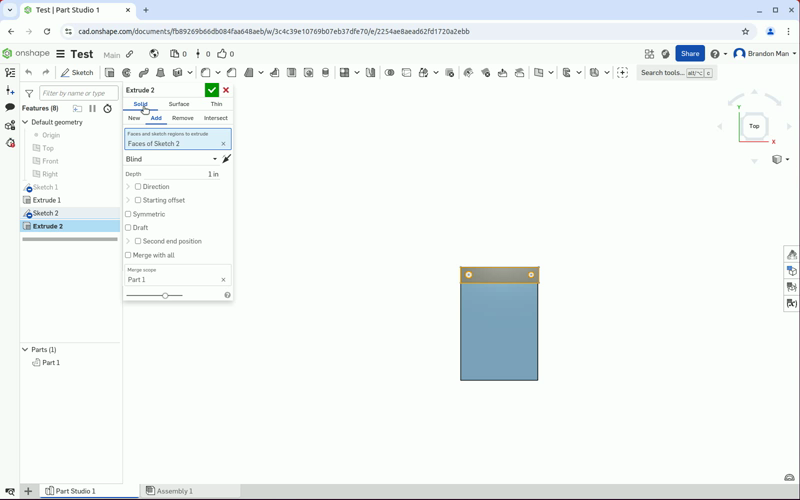
click(143, 106)
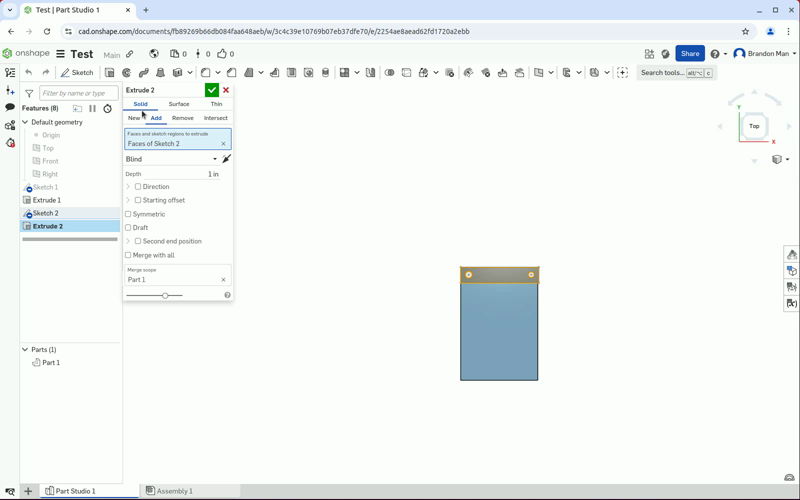
mouse_move(137, 120)
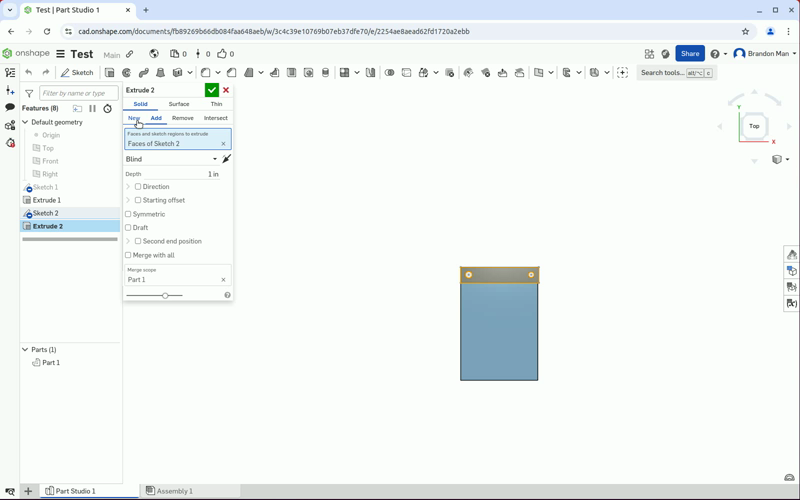
click(137, 120)
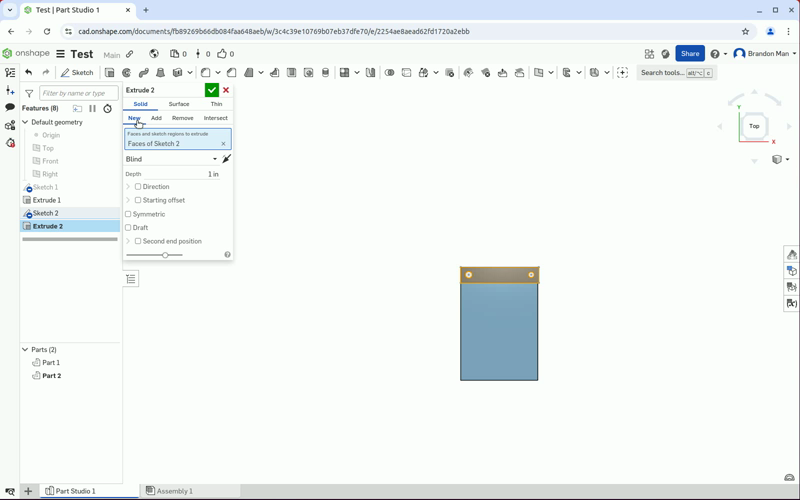
key(tab, 4)
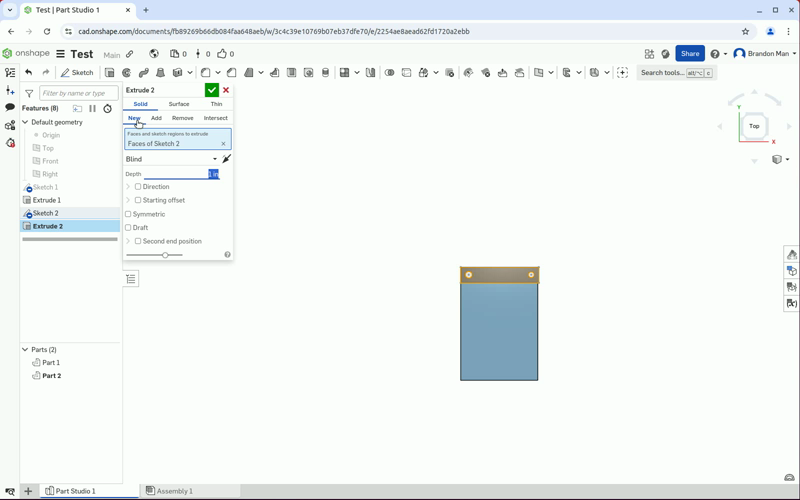
text(0.722)
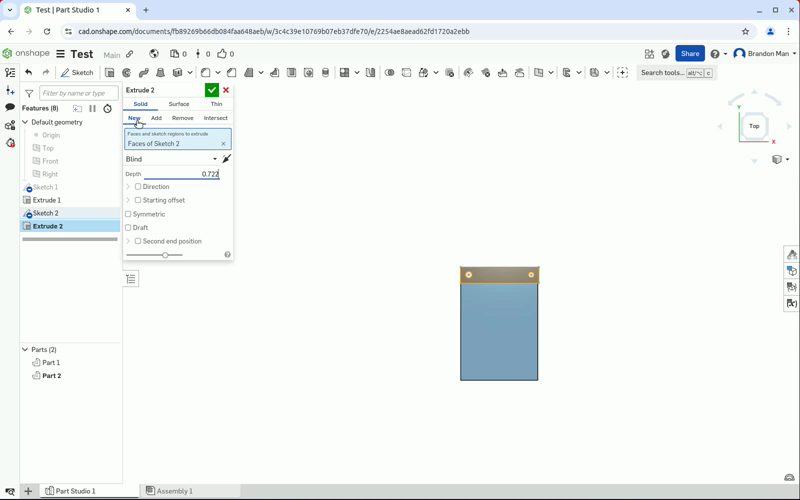
key(enter)
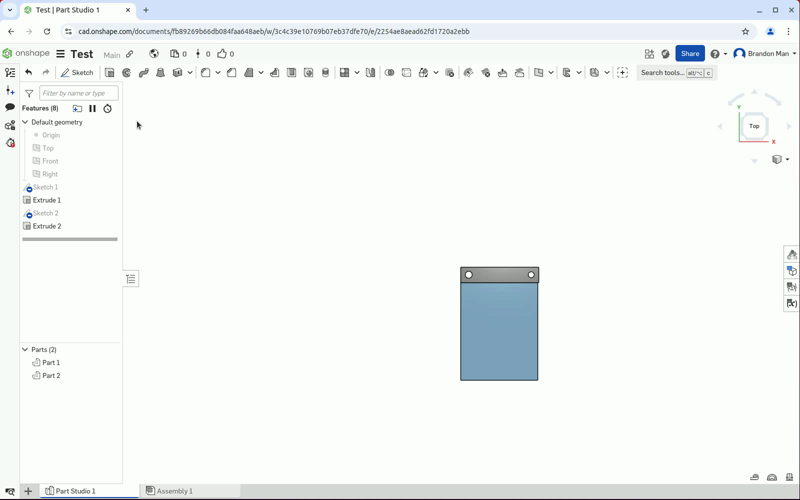
key(shift+h)
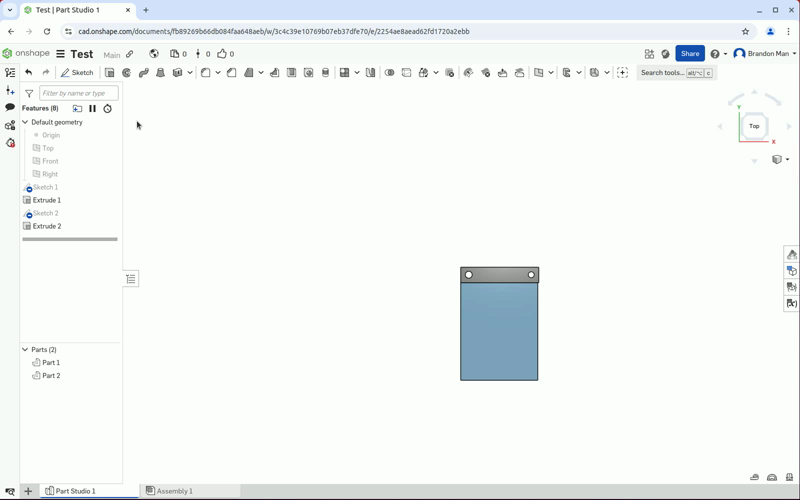
key(shift+h)
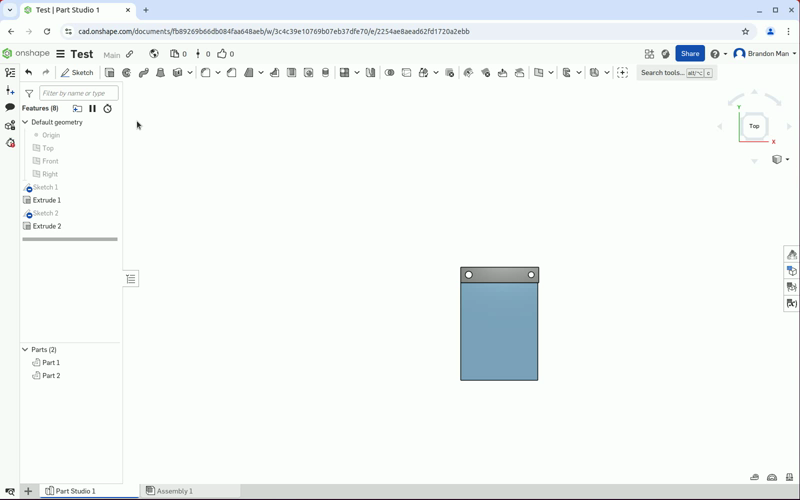
mouse_move(73, 189)
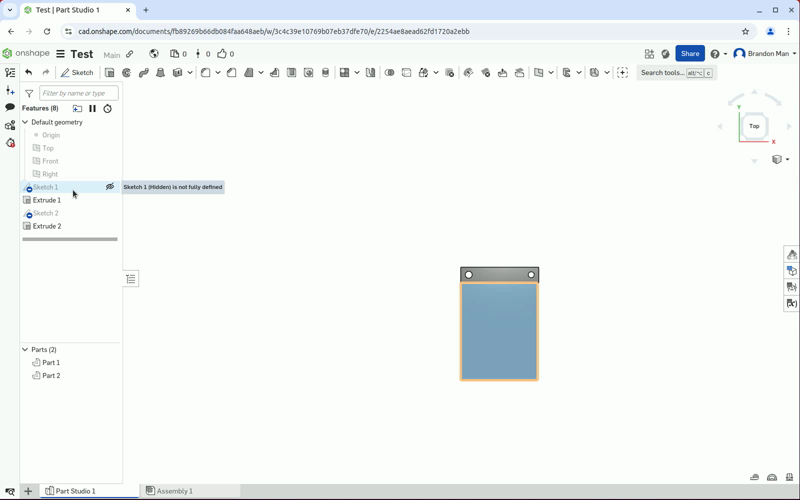
click(73, 189)
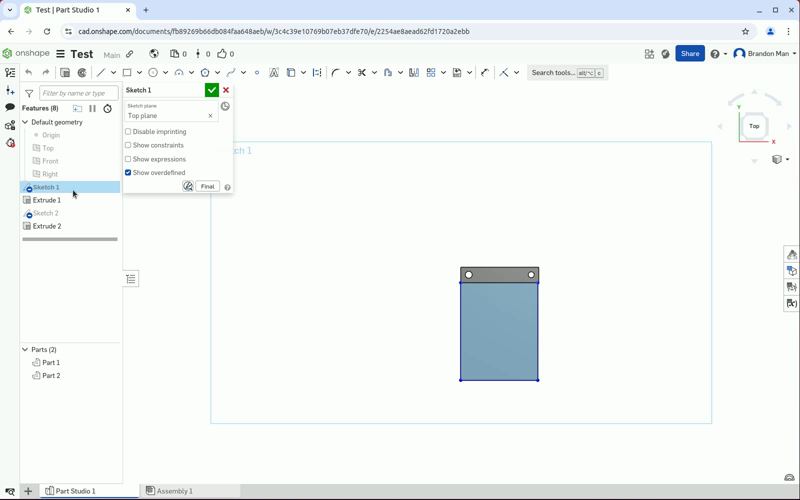
mouse_move(229, 92)
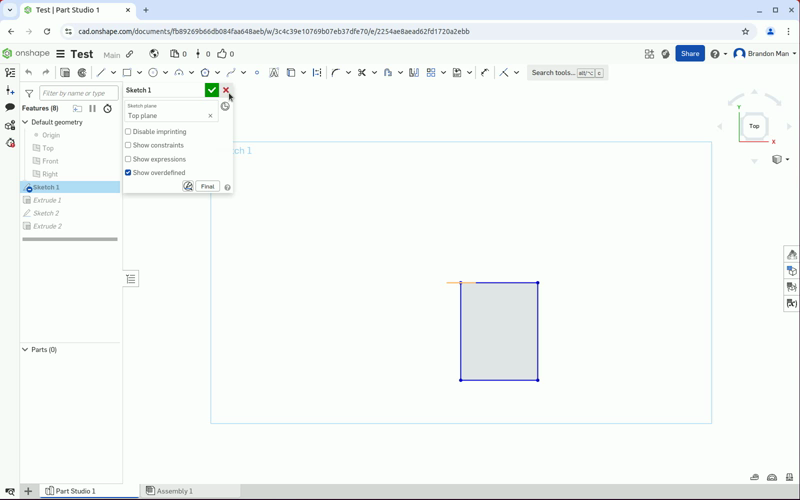
click(229, 92)
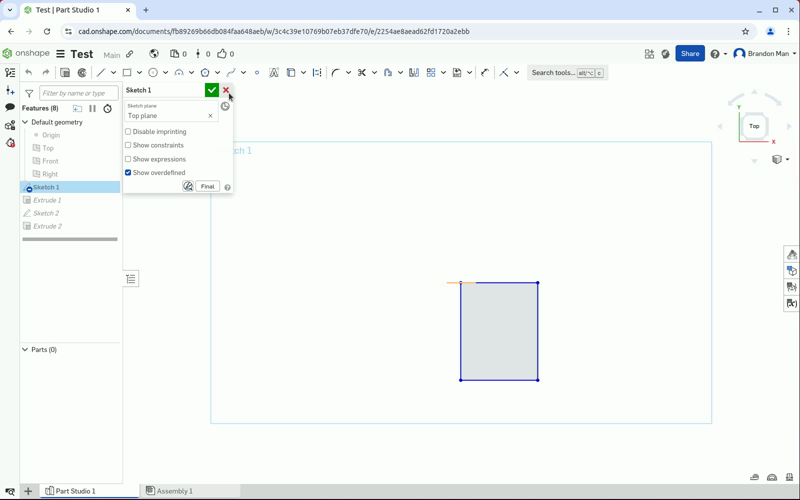
key(shift+s)
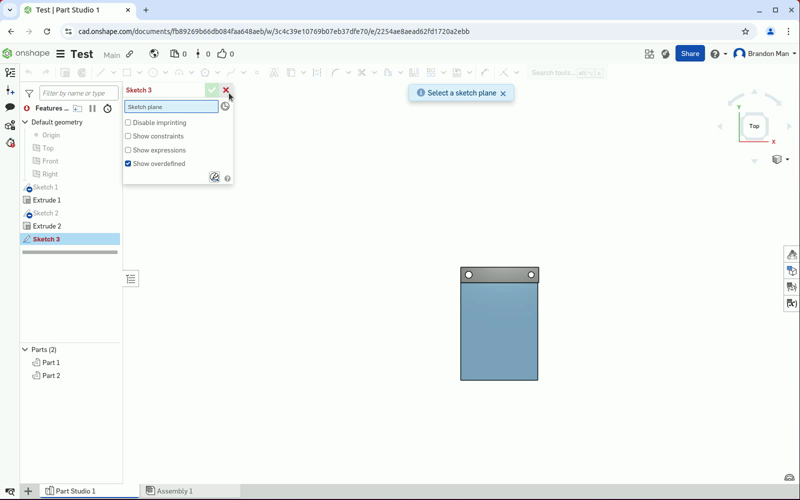
mouse_move(73, 150)
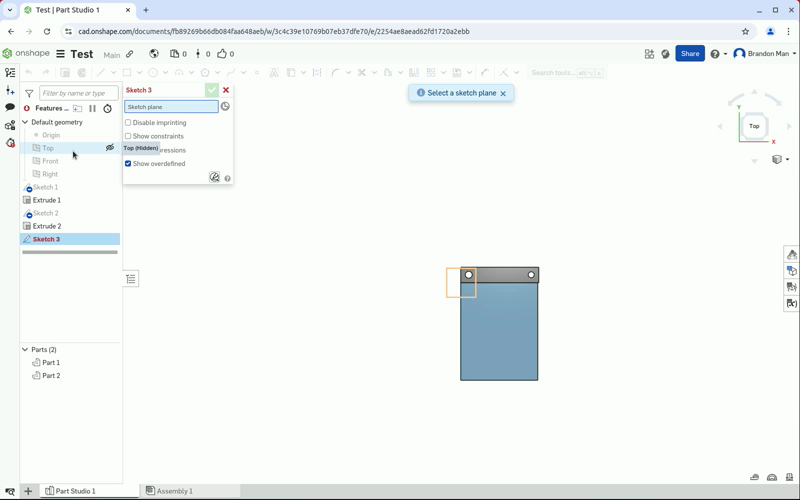
click(73, 150)
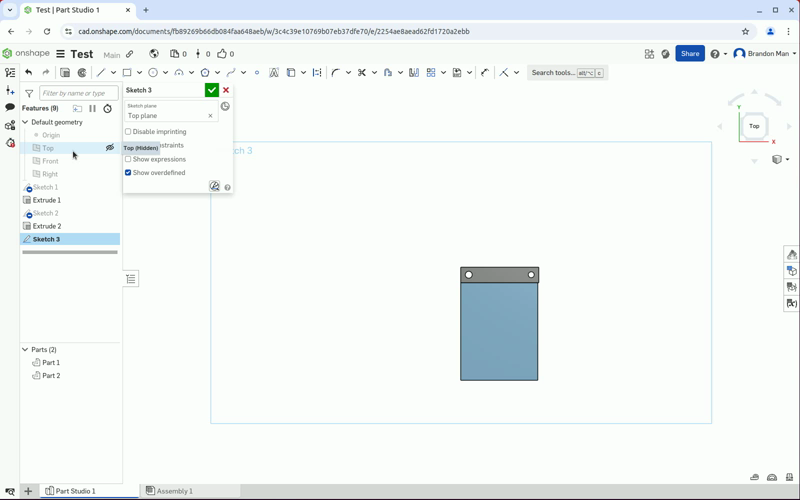
mouse_move(73, 352)
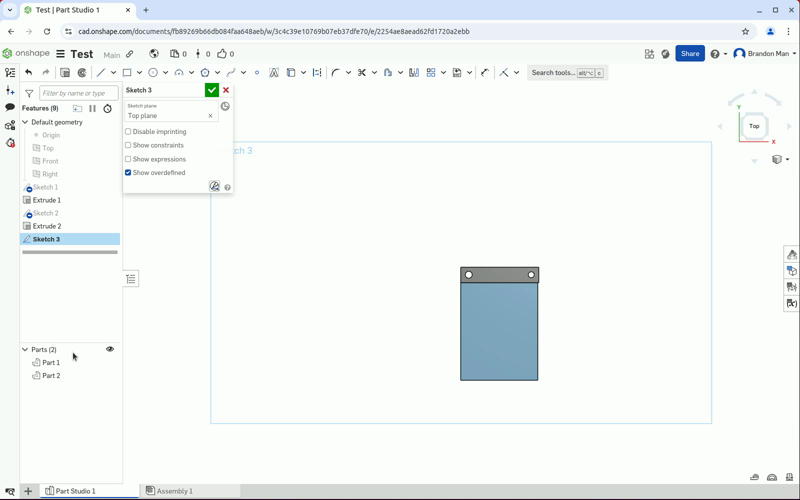
key(y)
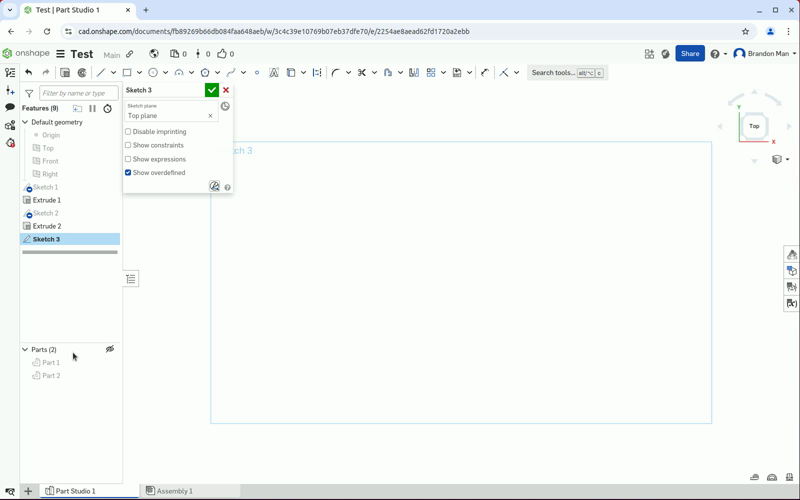
key(l)
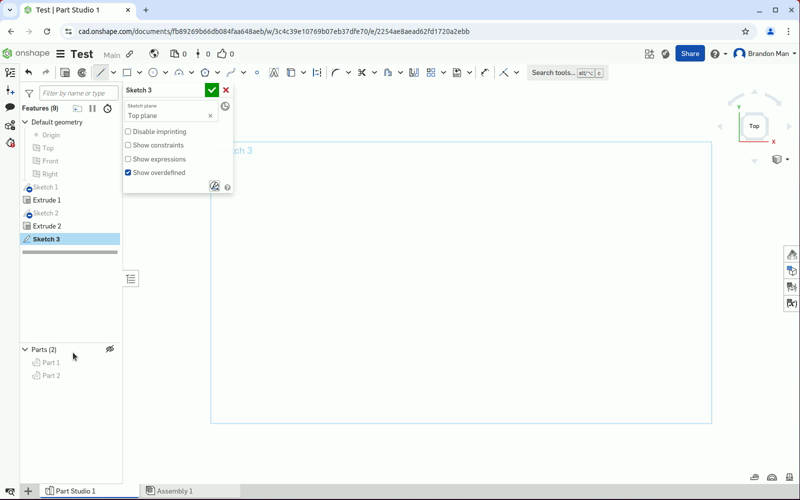
key_down(shift)
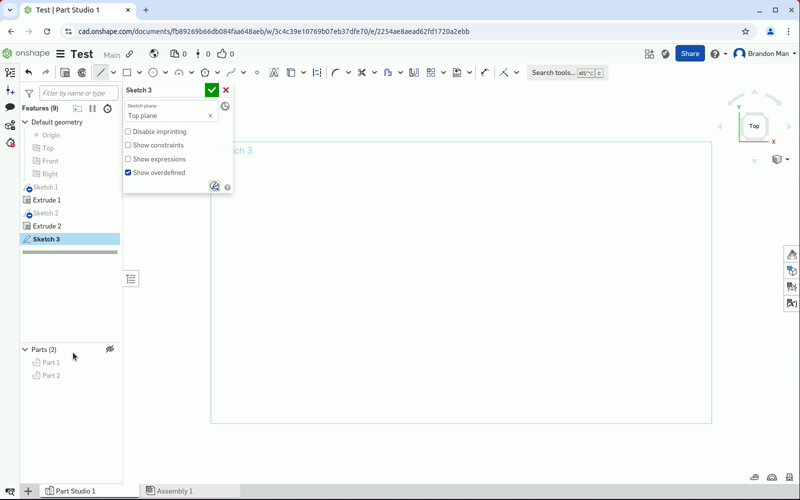
mouse_move(460, 395)
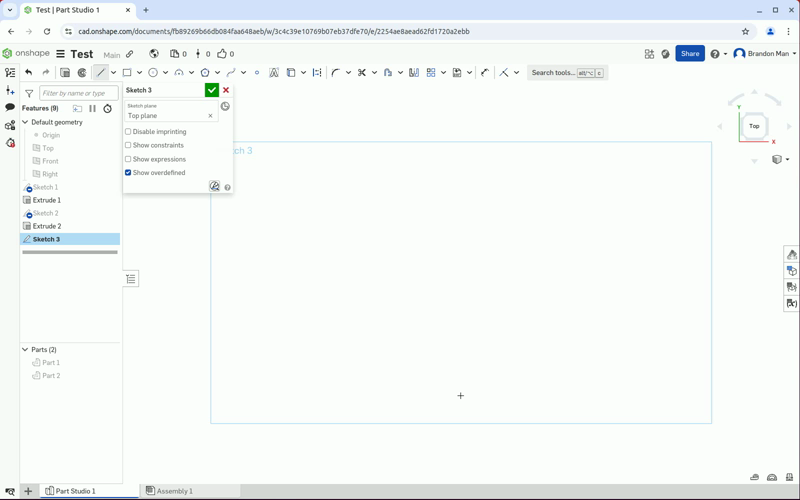
click(460, 395)
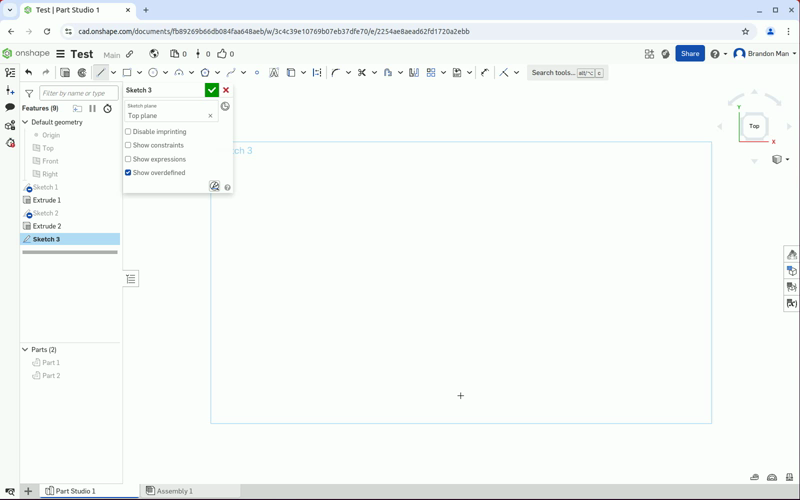
key_up(shift)
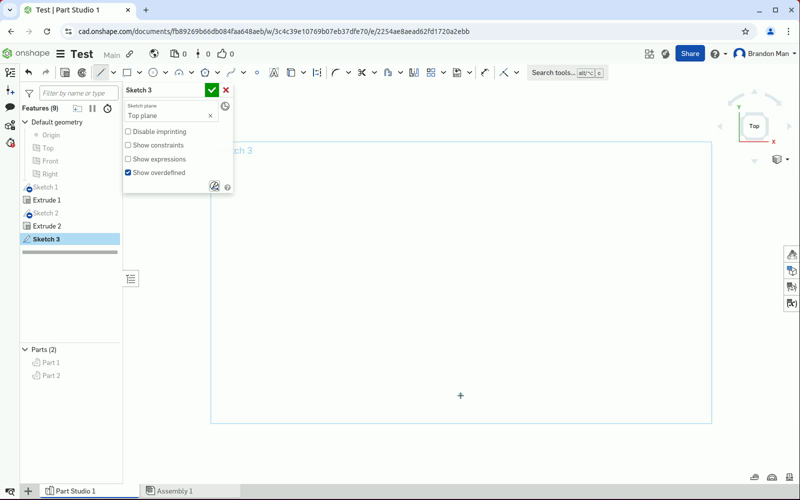
key_down(shift)
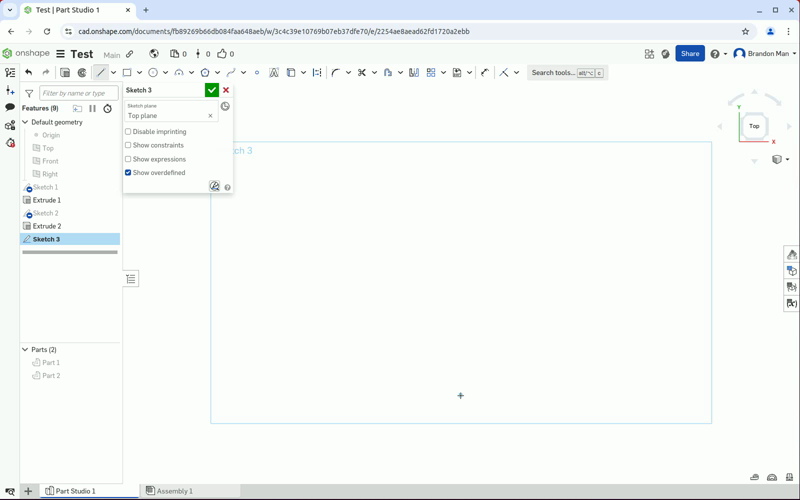
mouse_move(538, 395)
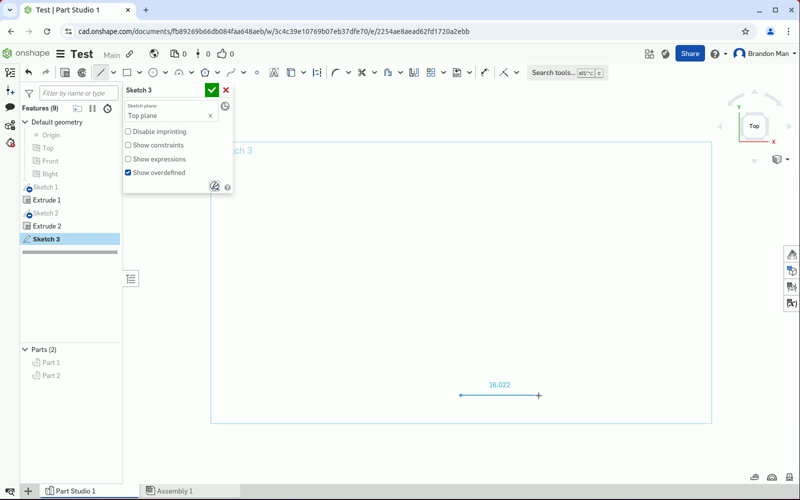
click(538, 395)
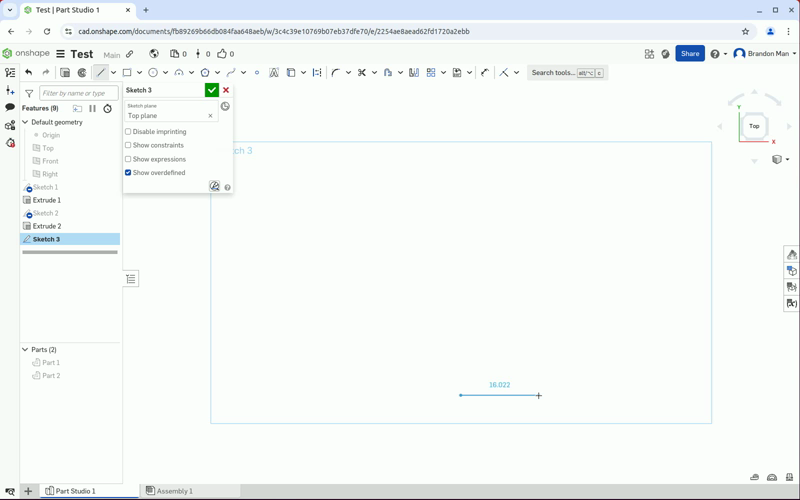
key_up(shift)
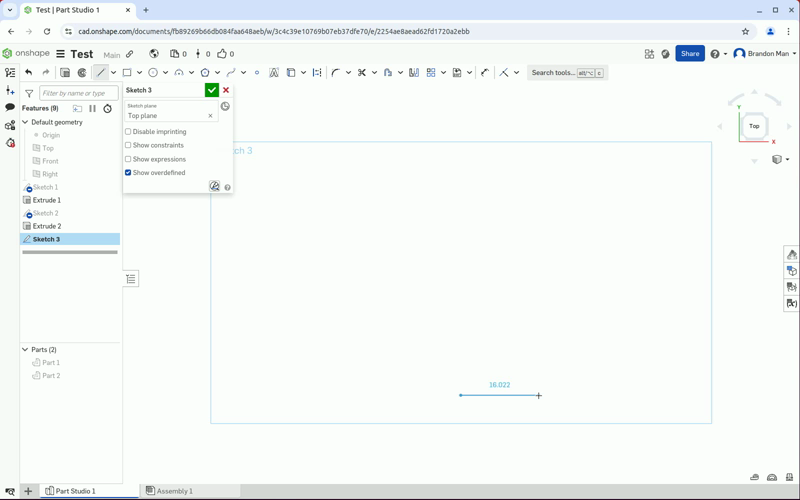
key_down(shift)
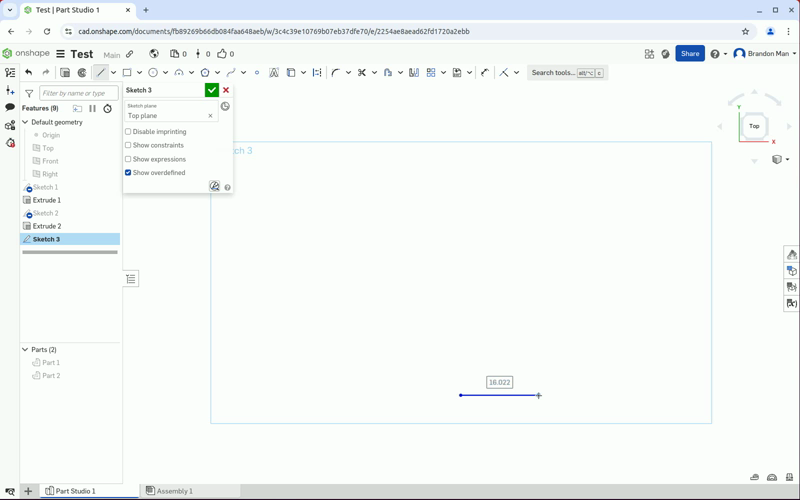
mouse_move(568, 395)
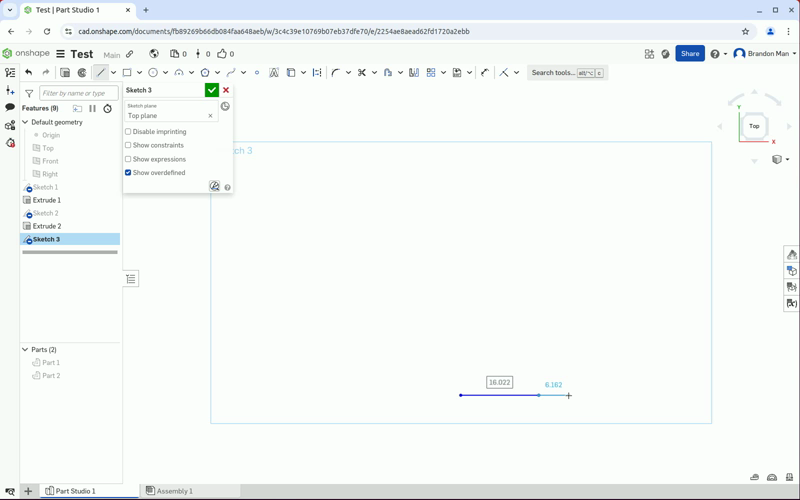
mouse_move(538, 379)
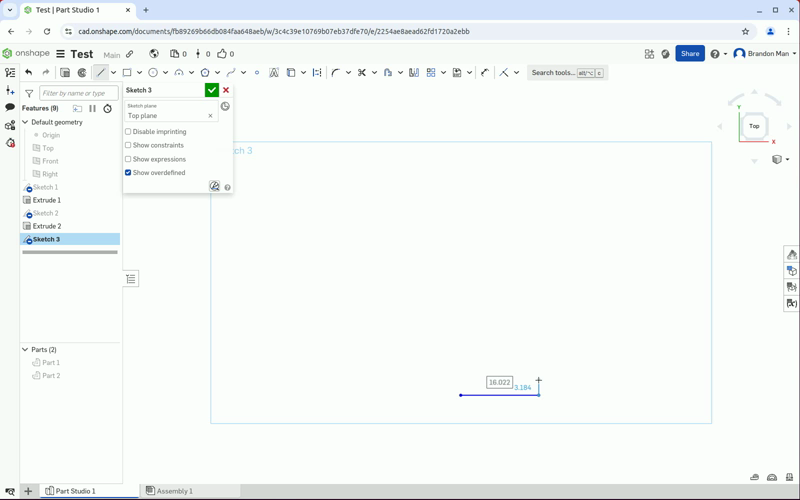
click(538, 379)
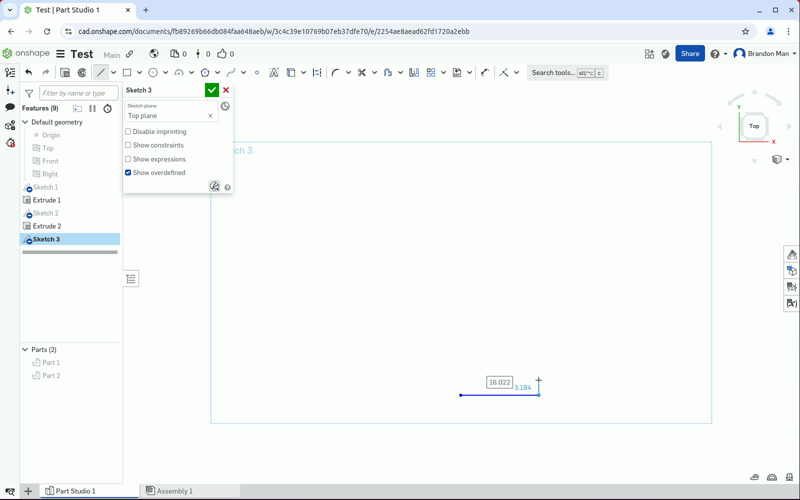
key_up(shift)
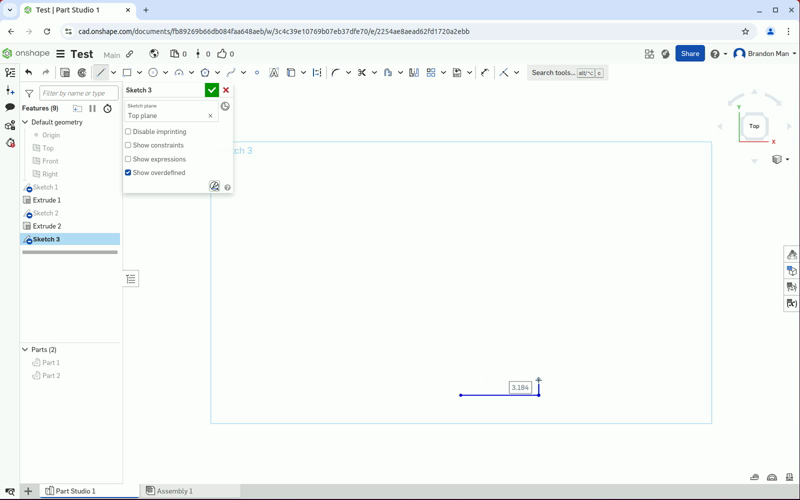
key_down(shift)
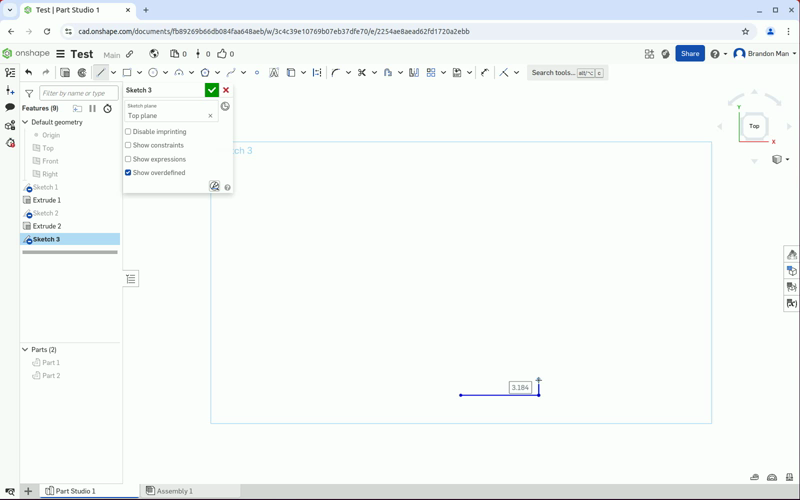
mouse_move(460, 379)
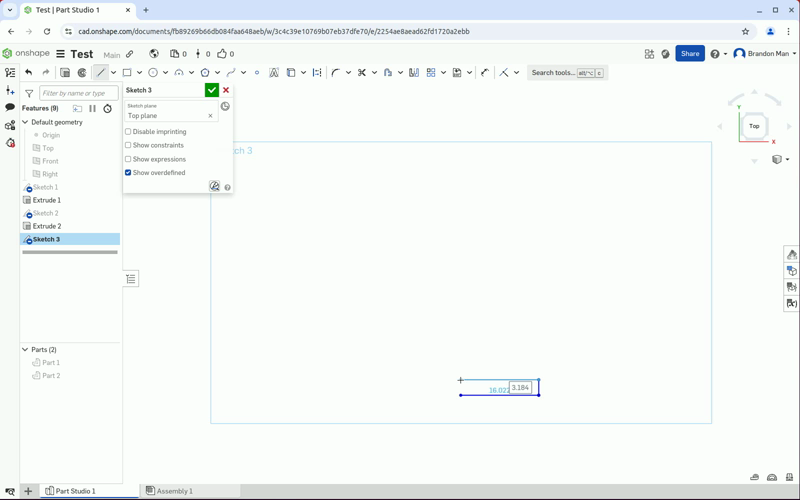
click(460, 379)
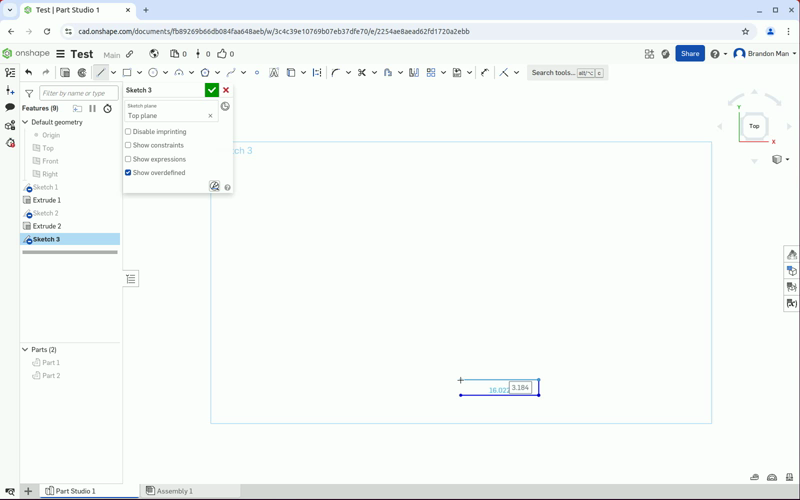
key_up(shift)
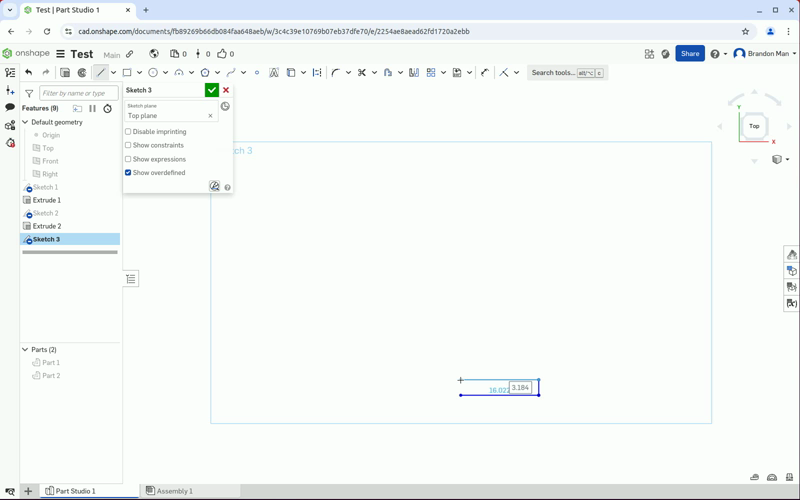
mouse_move(490, 379)
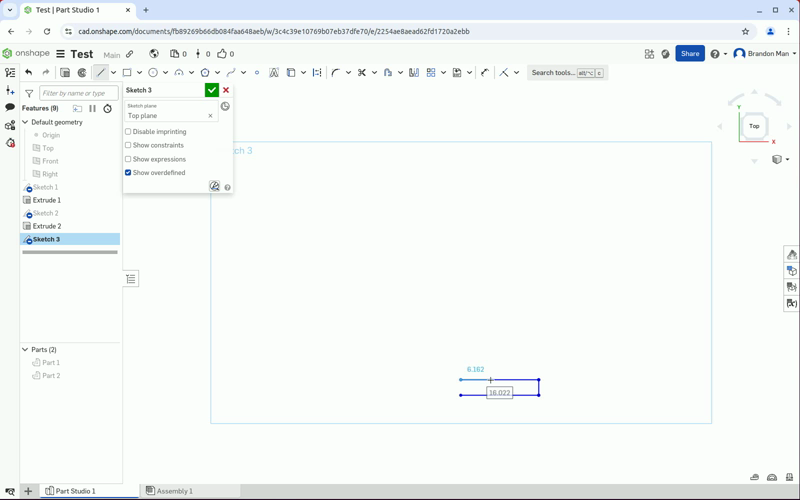
key_down(shift)
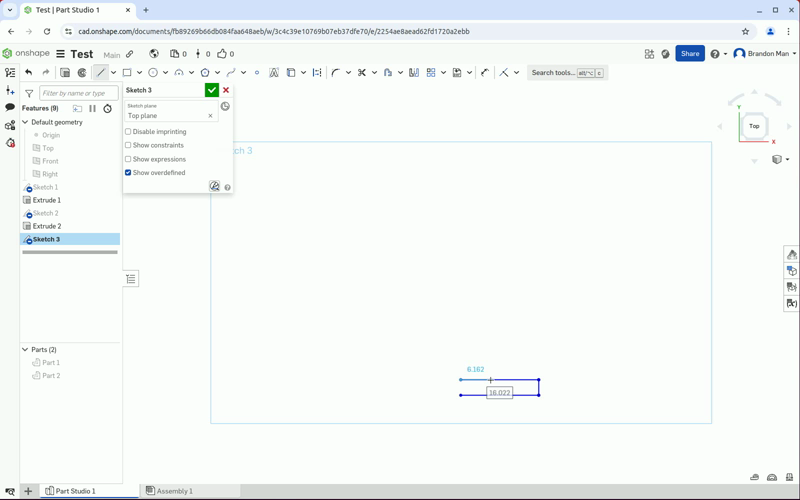
mouse_move(460, 395)
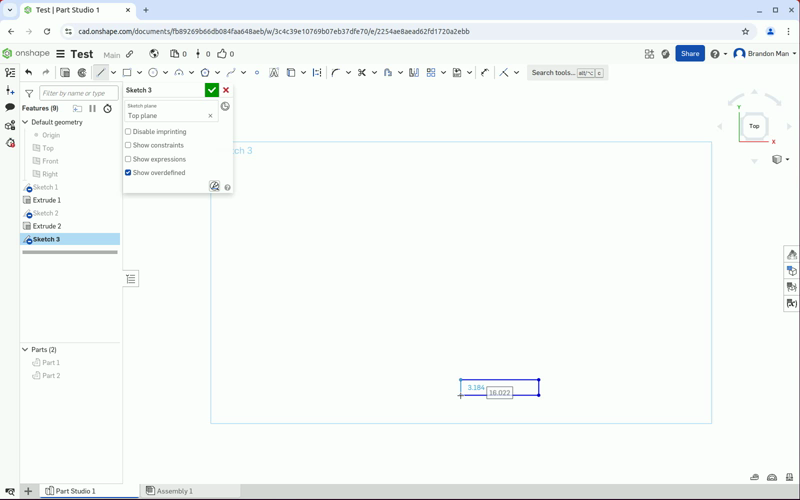
key_up(shift)
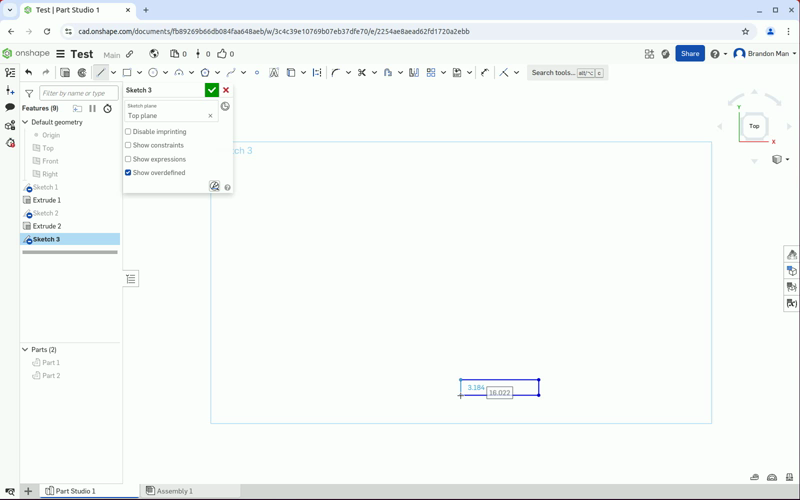
click(460, 395)
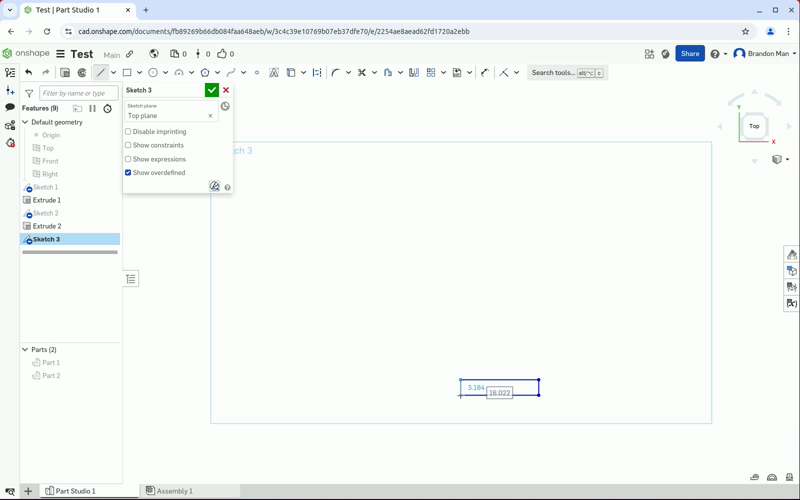
key(esc)
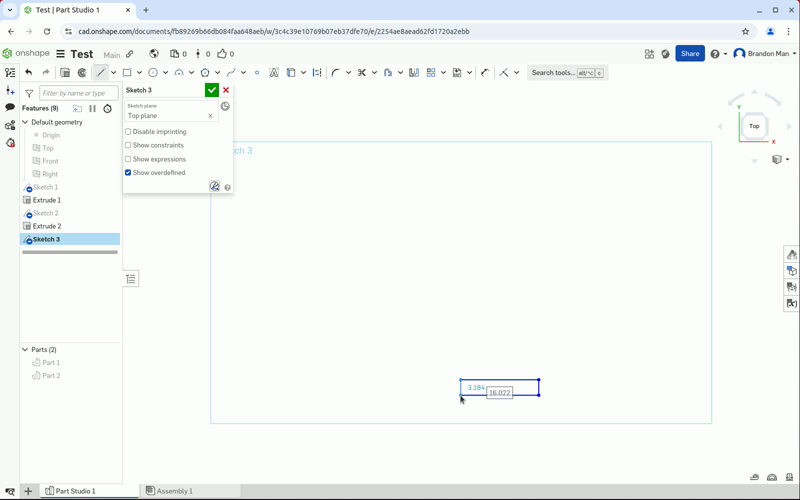
key(c)
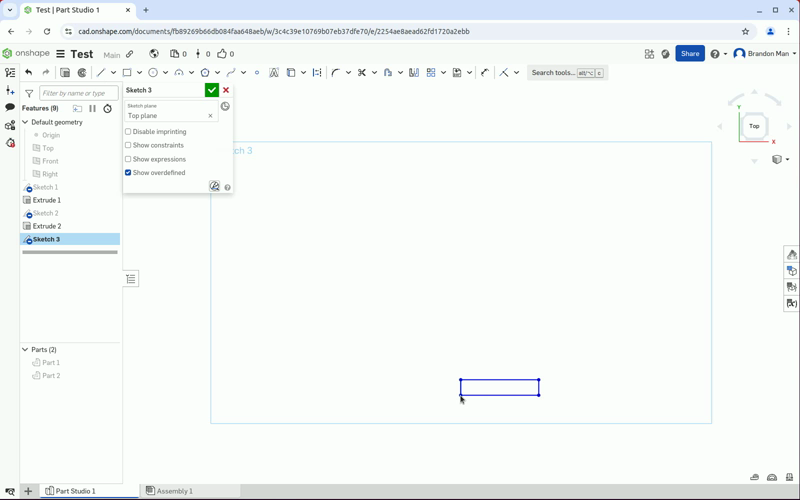
key_down(shift)
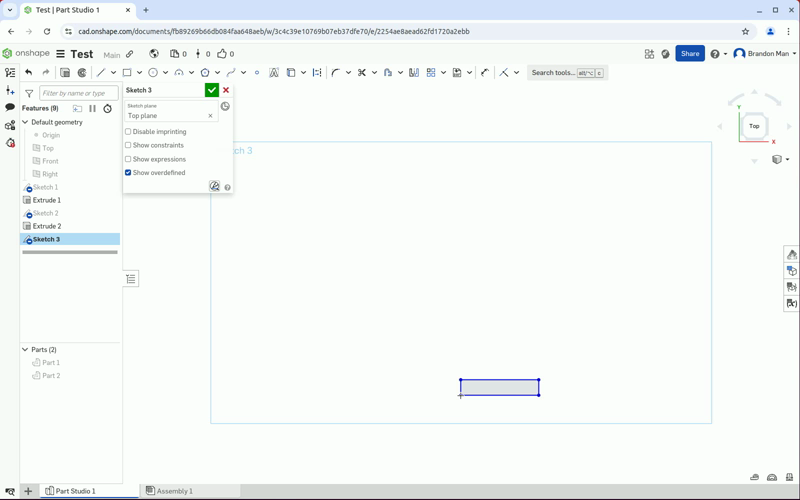
mouse_move(468, 387)
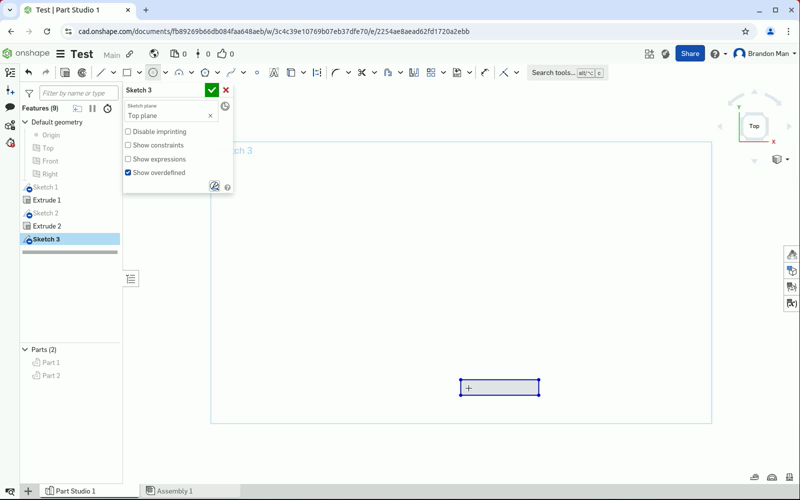
click(468, 387)
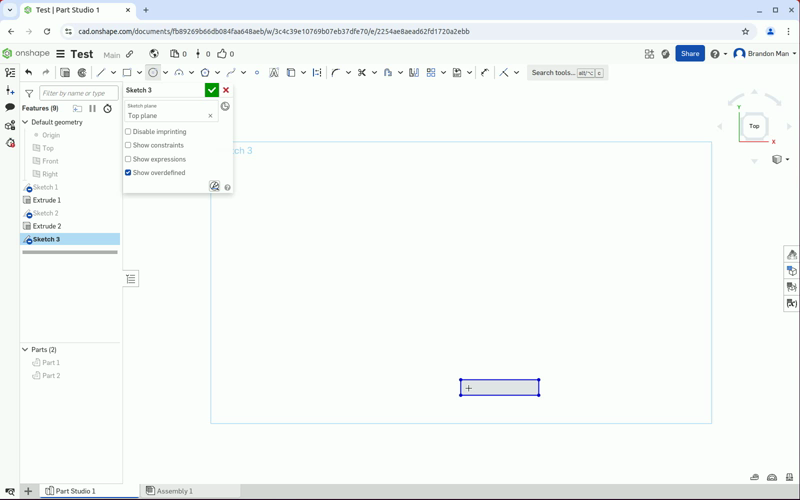
key_up(shift)
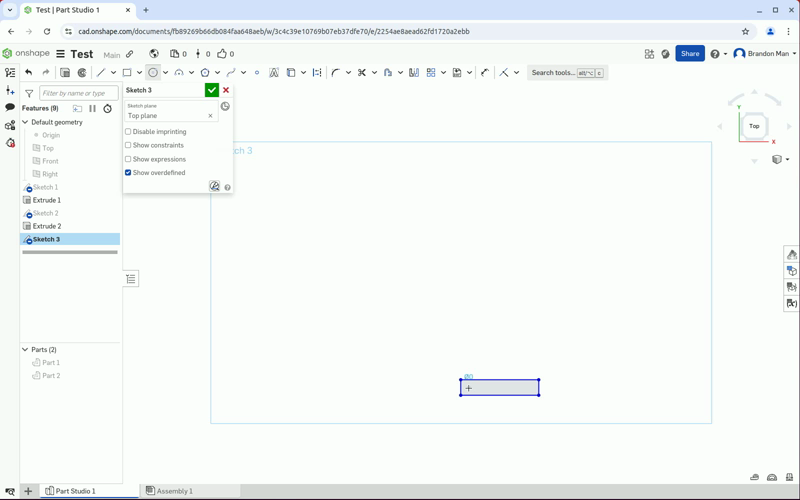
mouse_move(472, 387)
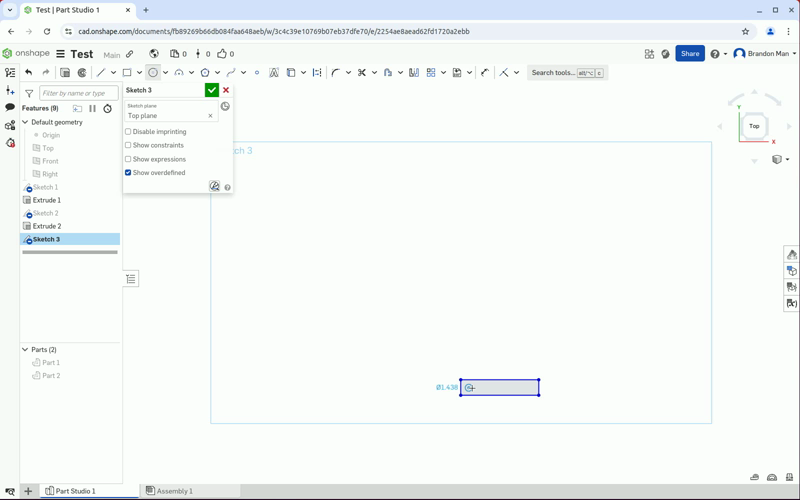
click(472, 387)
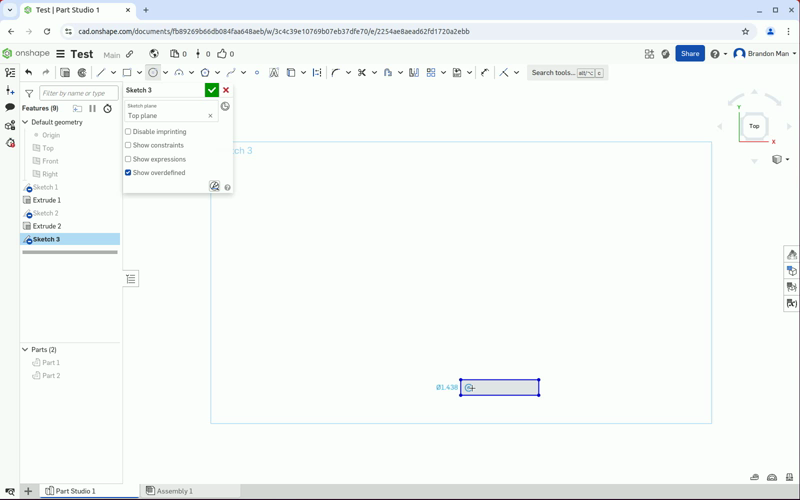
key(esc)
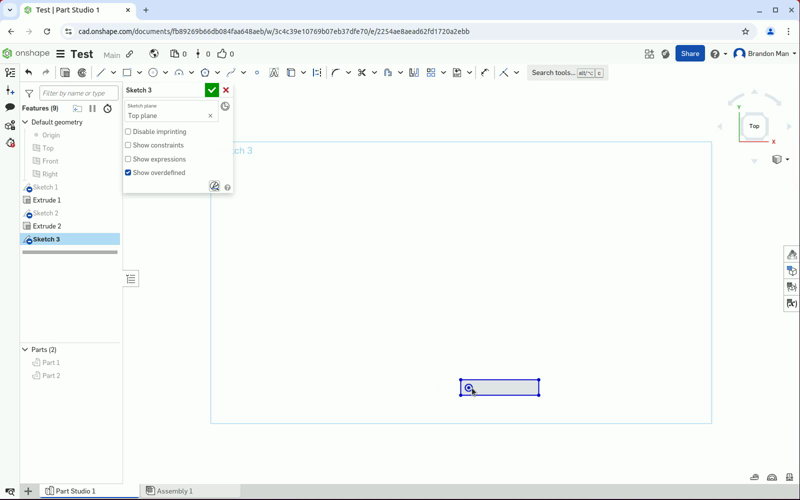
key(c)
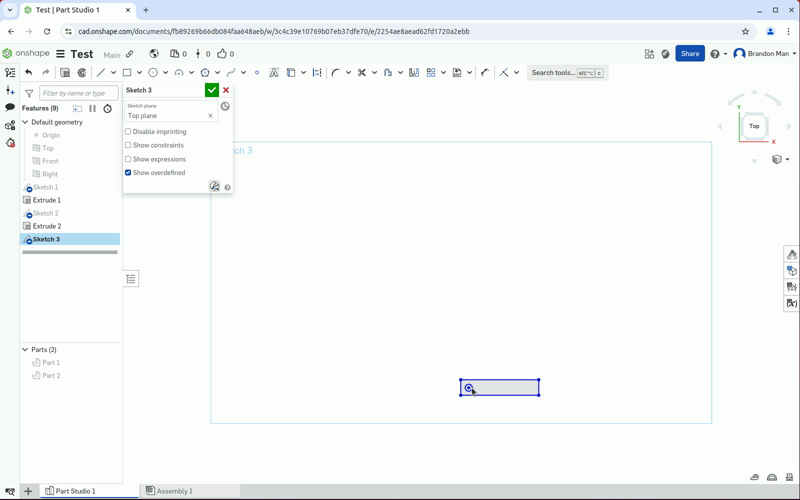
key_down(shift)
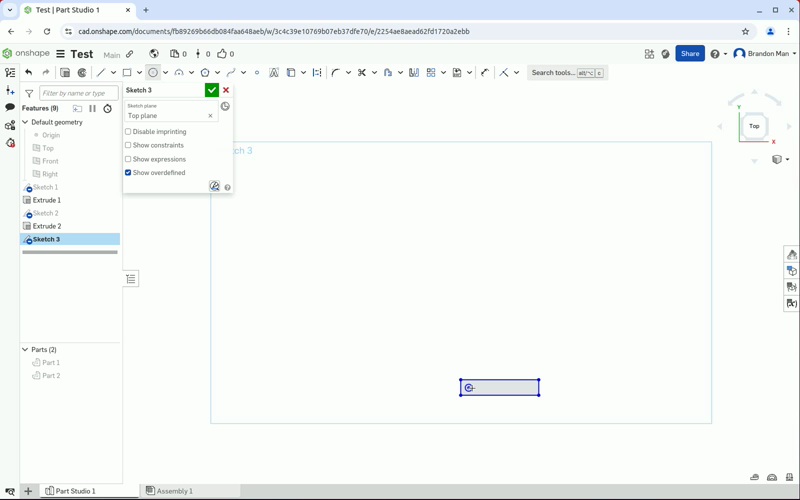
mouse_move(531, 387)
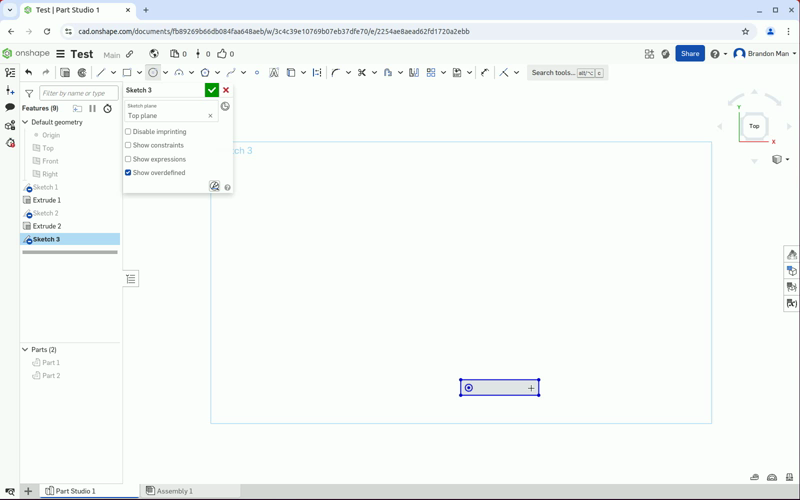
click(531, 387)
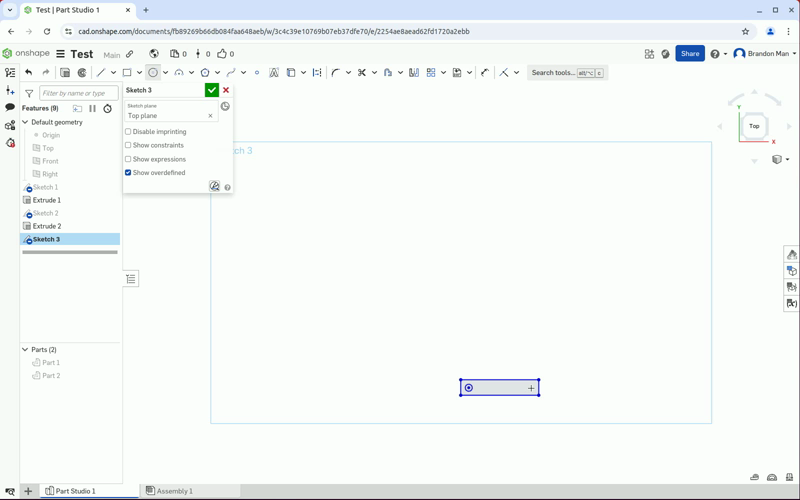
key_up(shift)
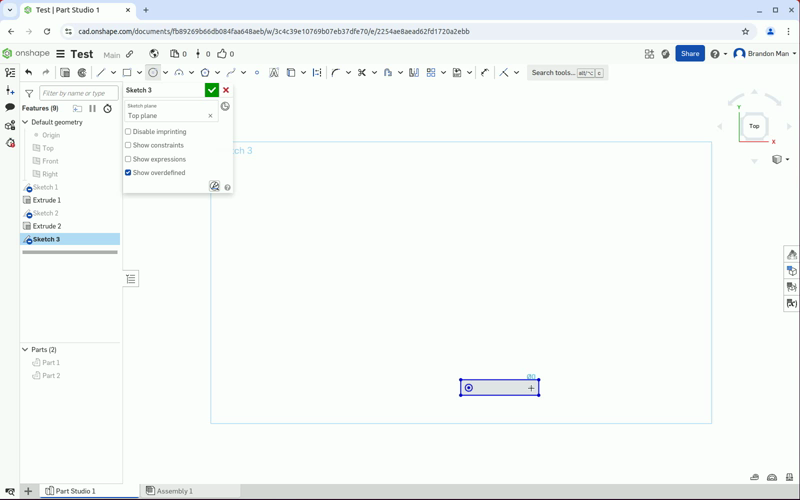
mouse_move(534, 387)
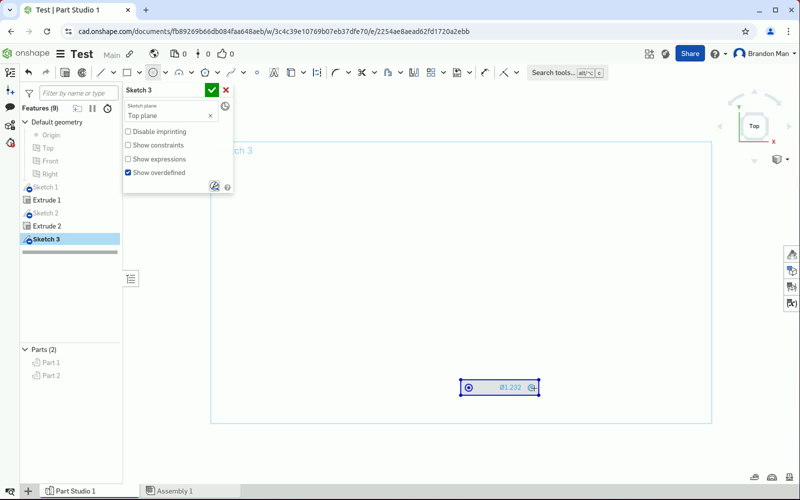
click(534, 387)
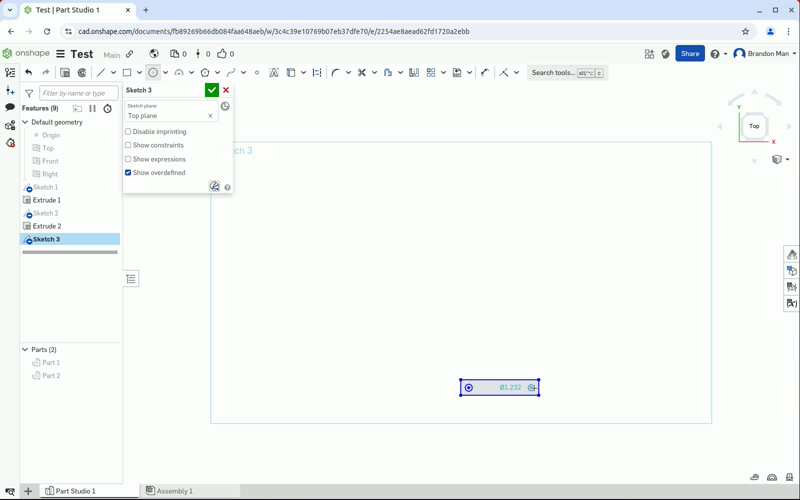
key(esc)
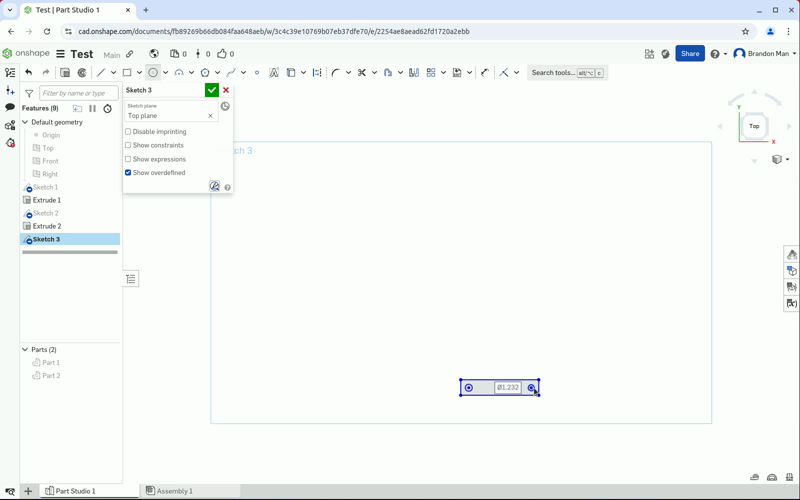
mouse_move(510, 393)
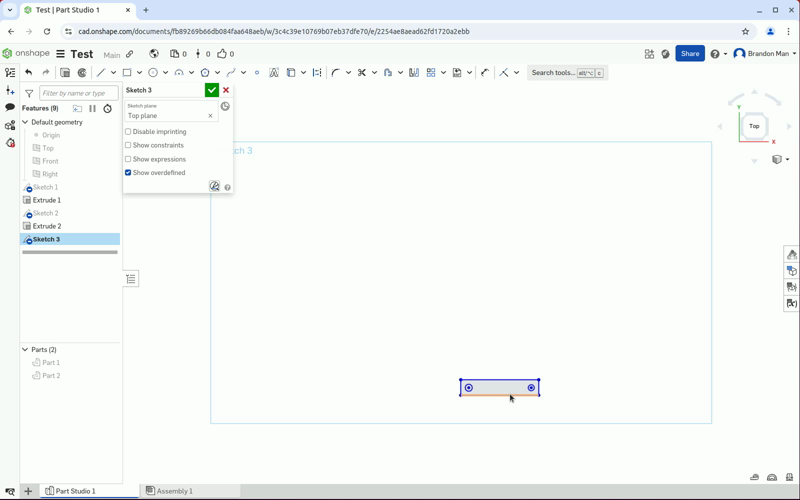
scroll(6)
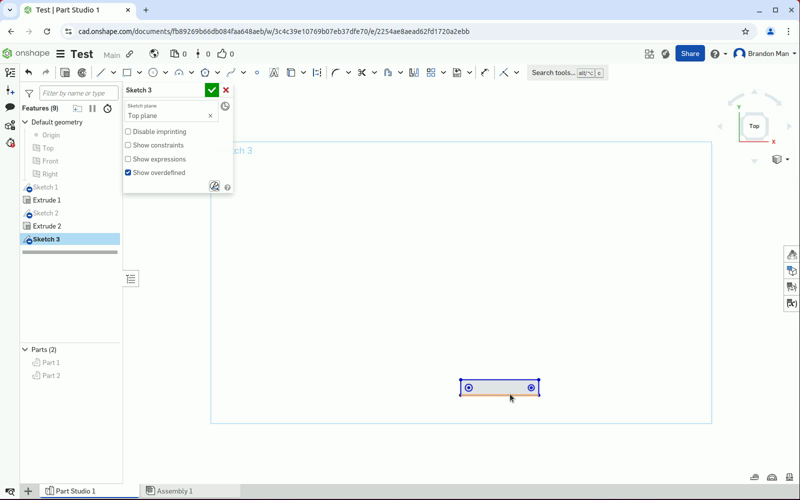
scroll(6)
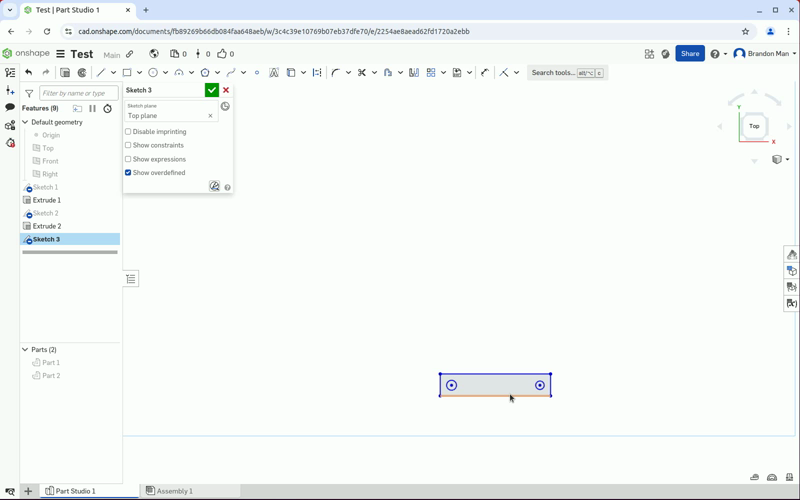
scroll(6)
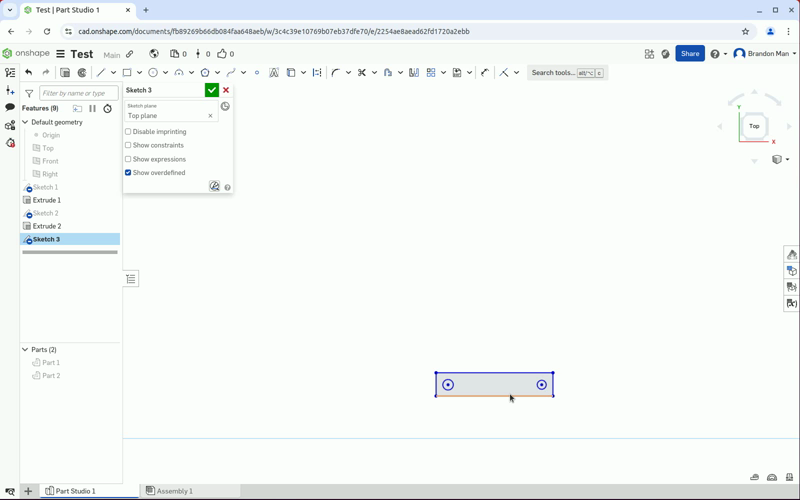
scroll(6)
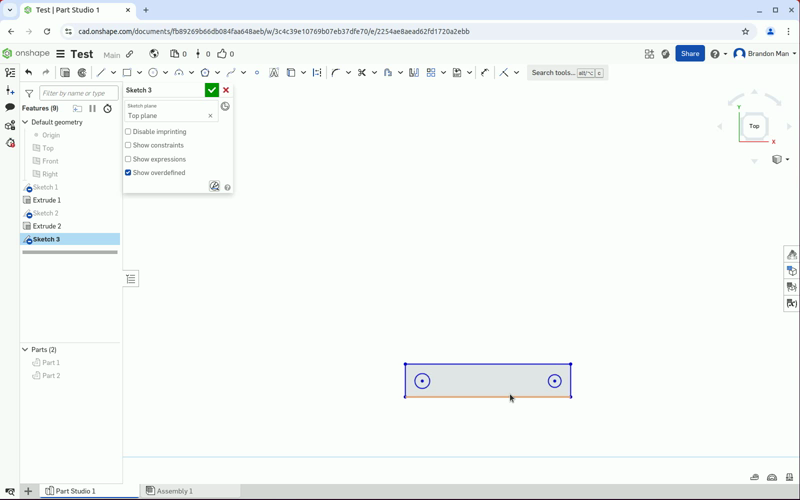
scroll(6)
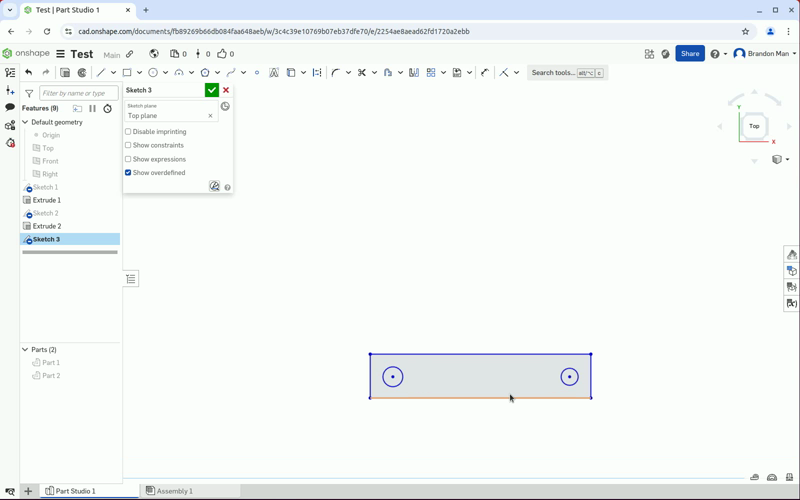
scroll(6)
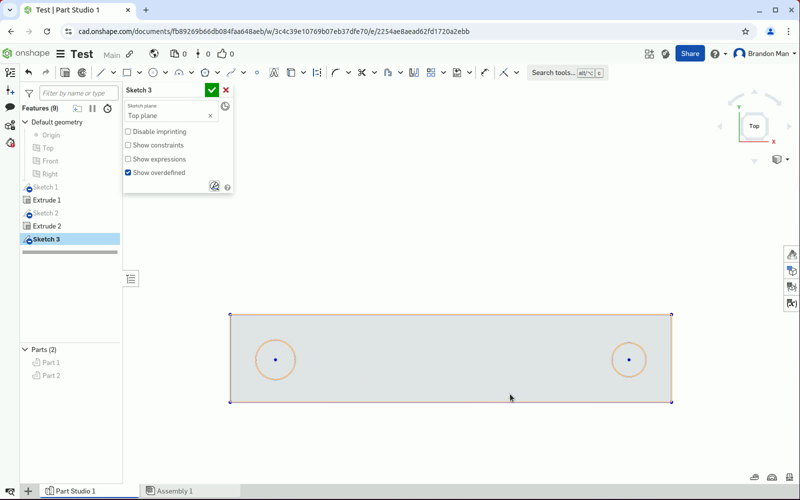
scroll(6)
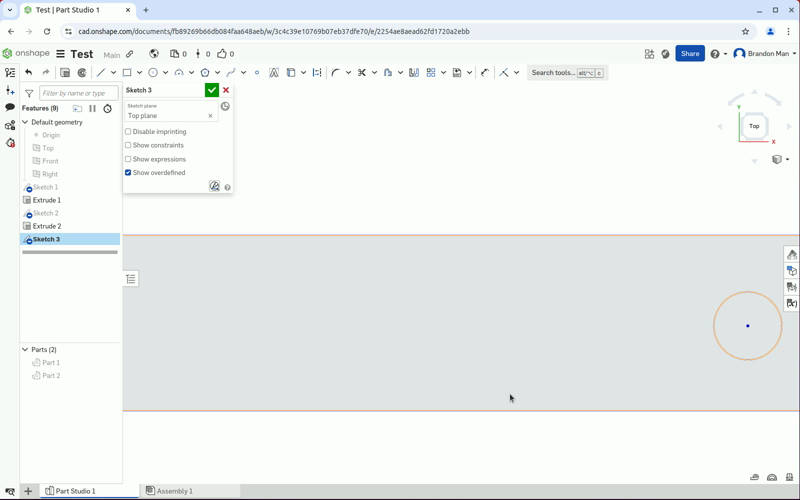
click(510, 393)
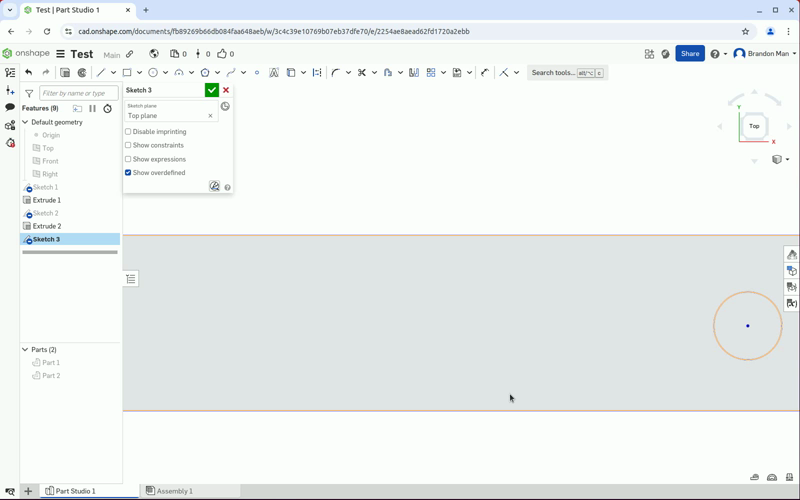
scroll(-6)
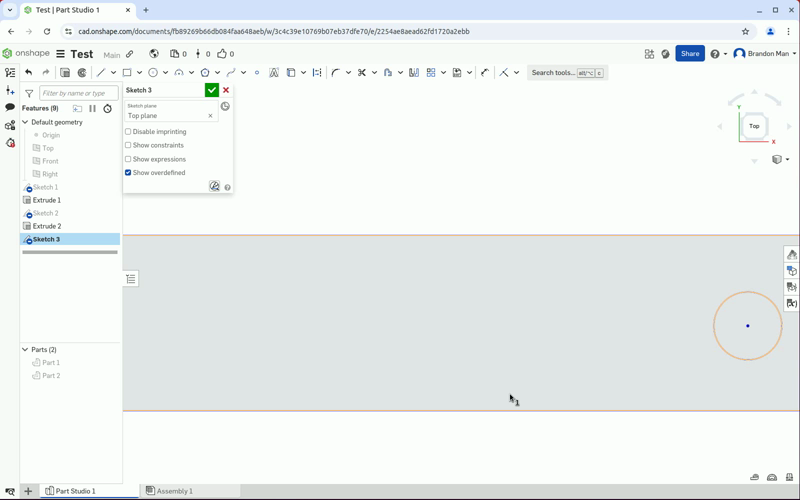
scroll(-6)
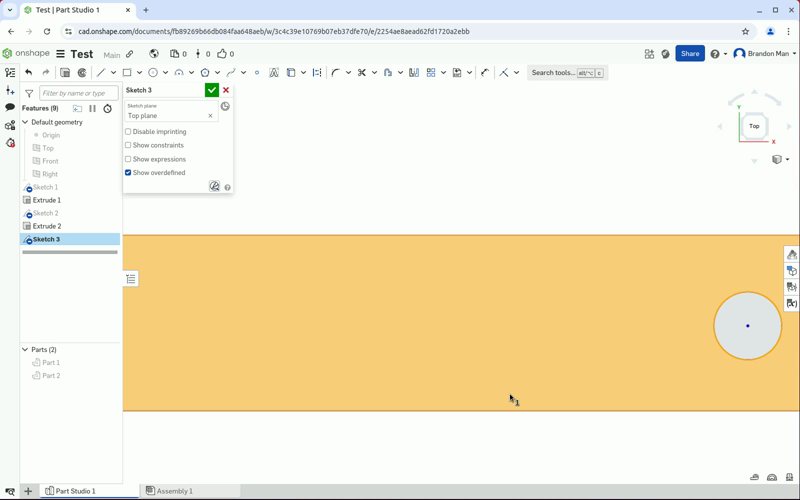
scroll(-6)
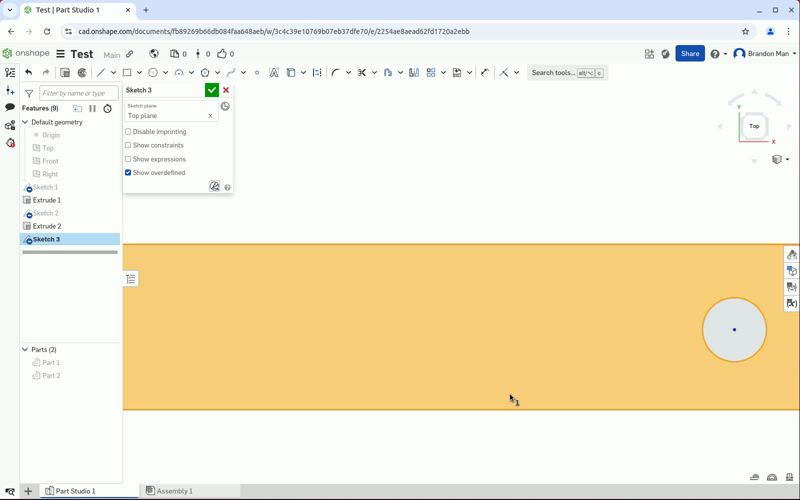
scroll(-6)
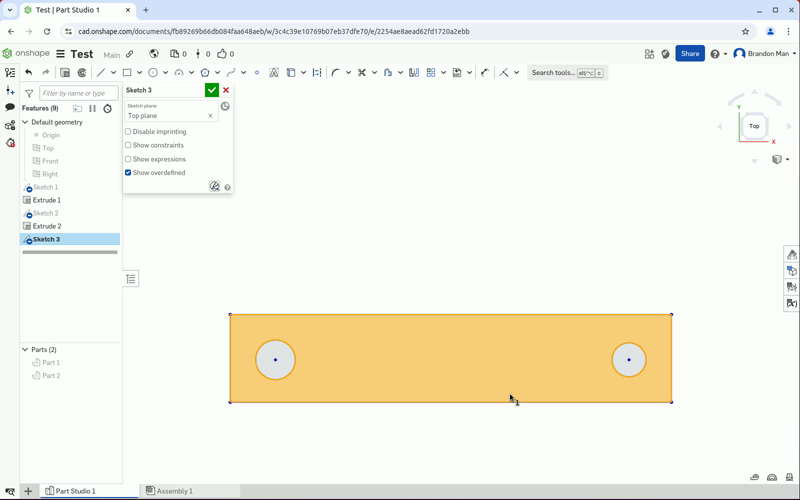
scroll(-6)
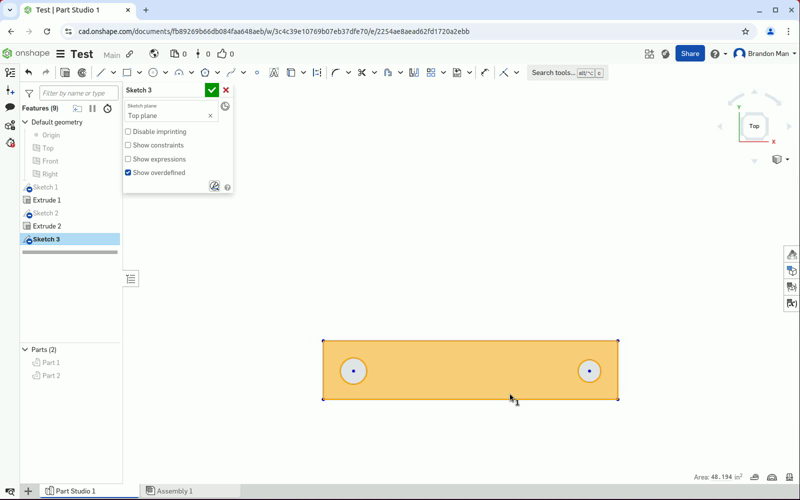
scroll(-6)
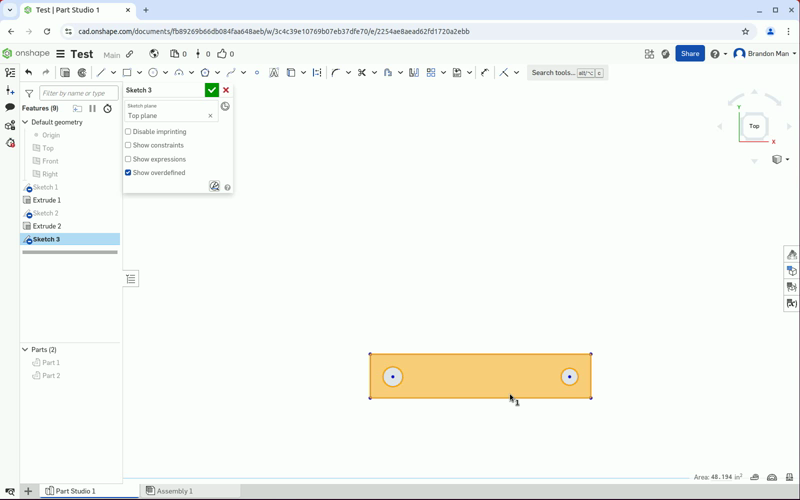
scroll(-6)
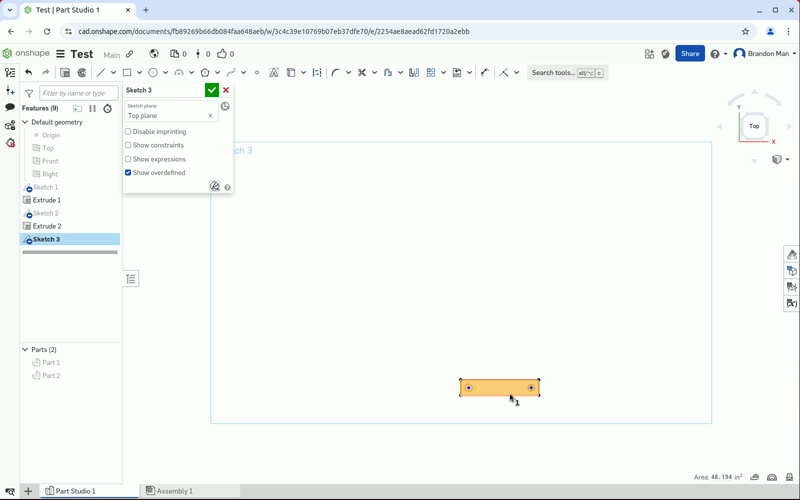
mouse_move(73, 352)
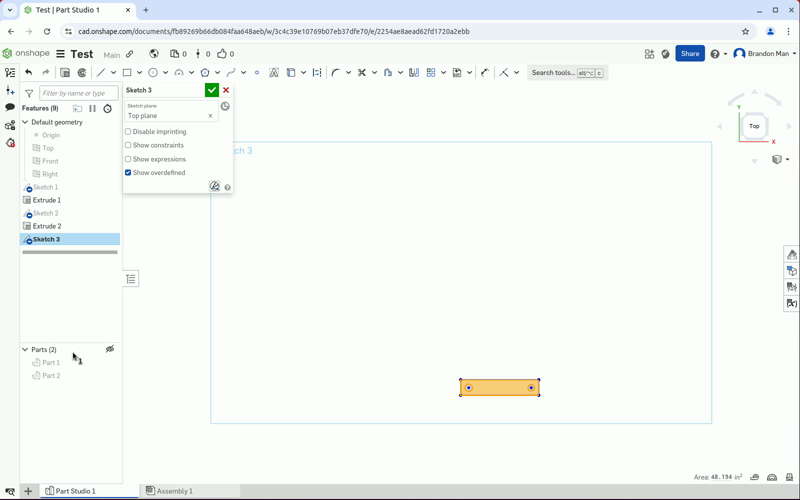
key(shift+y)
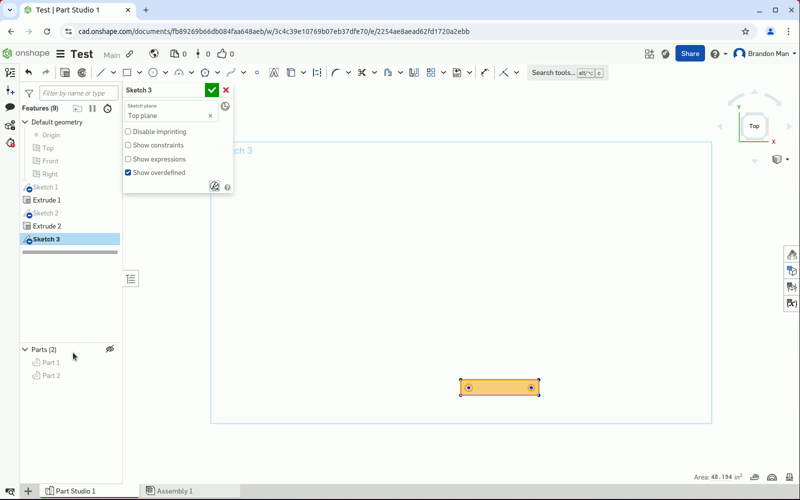
key(shift+e)
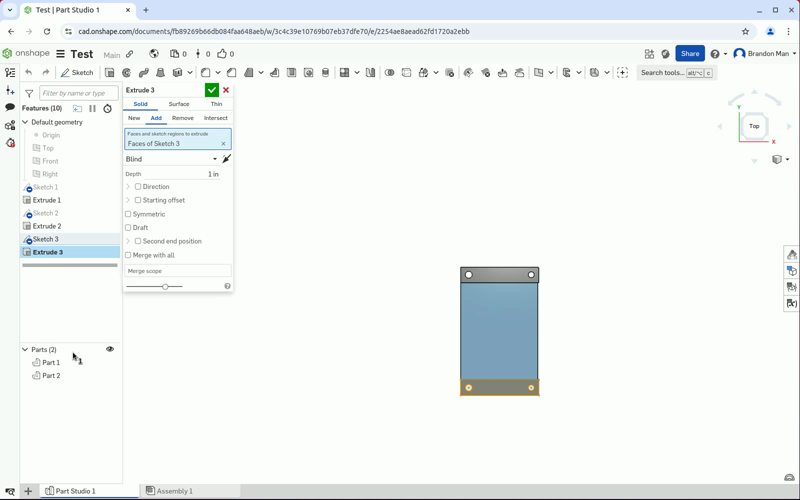
mouse_move(143, 106)
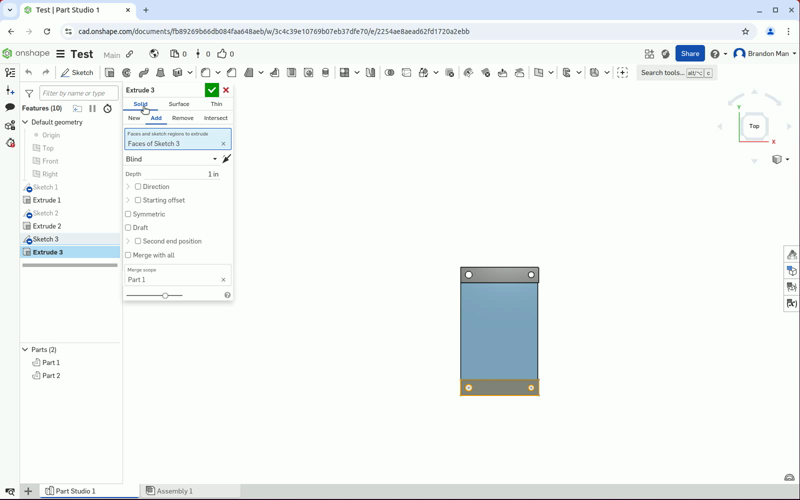
click(143, 106)
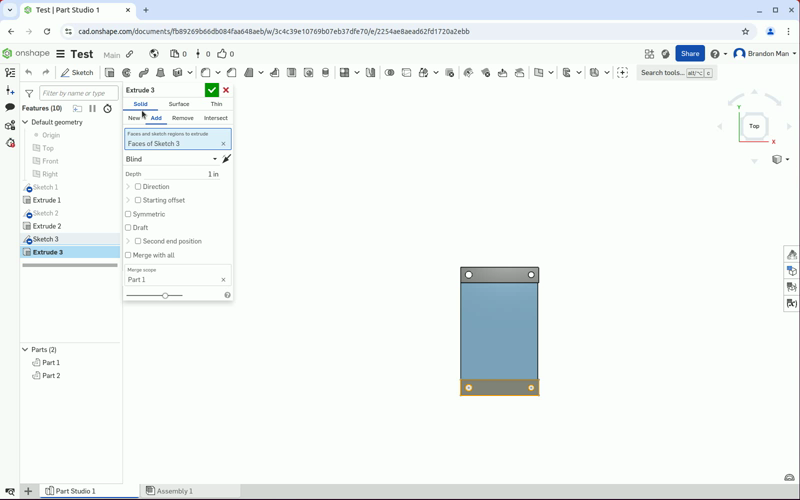
mouse_move(137, 120)
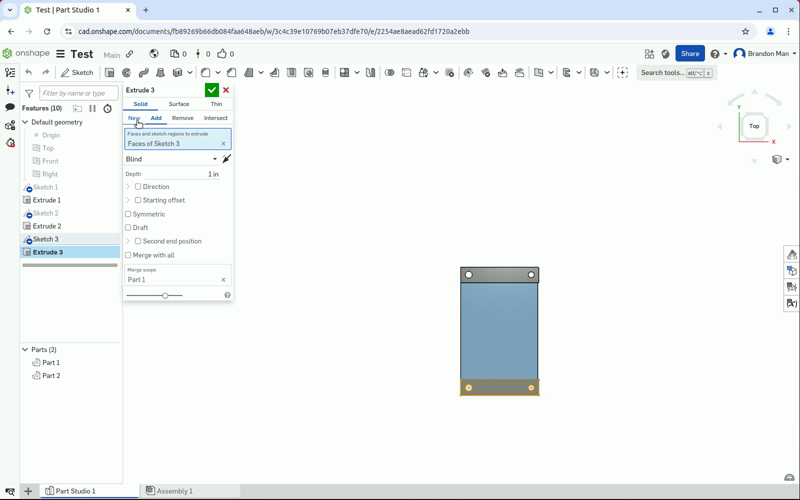
click(137, 120)
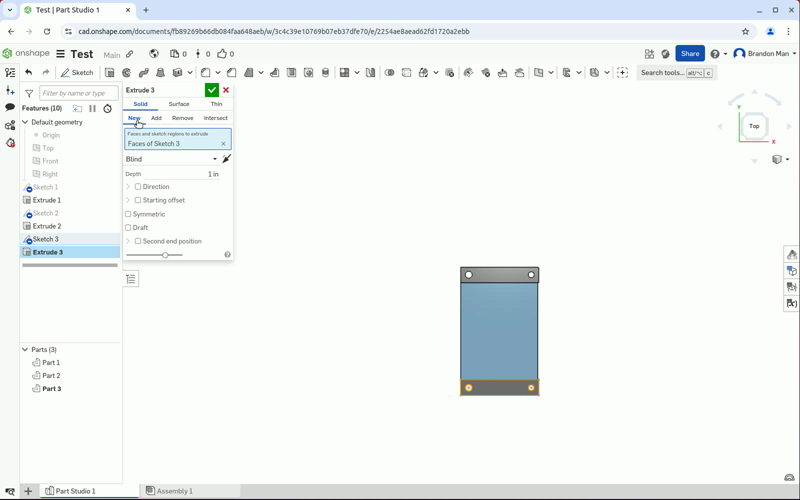
key(tab, 4)
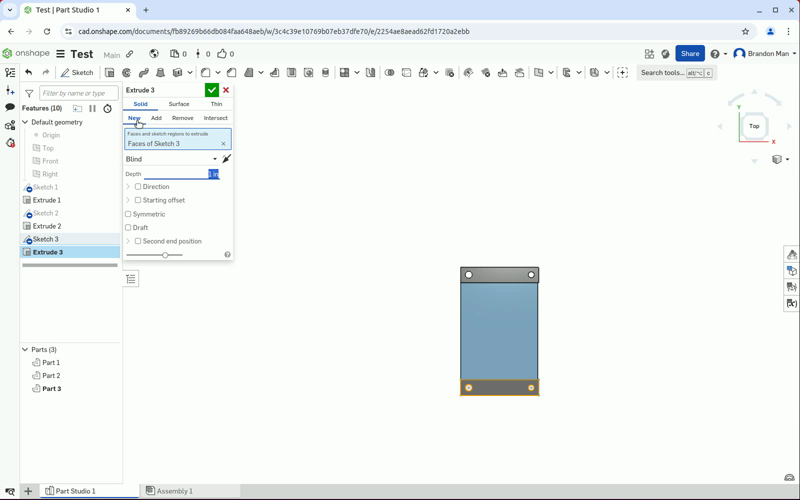
text(0.722)
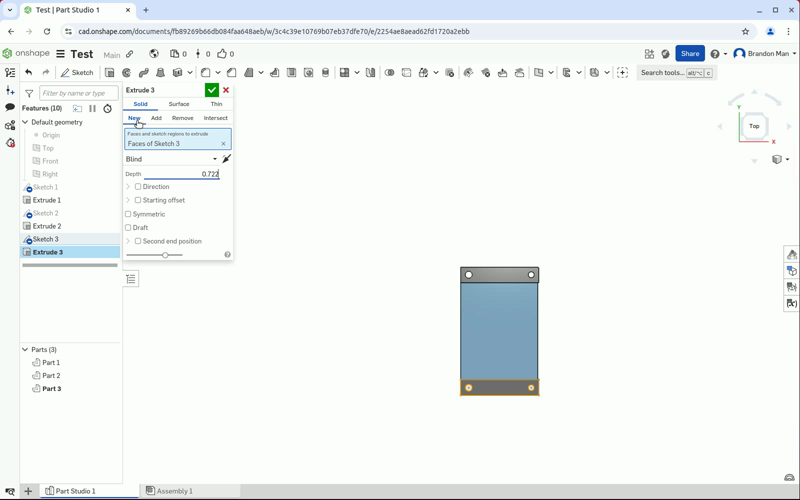
key(enter)
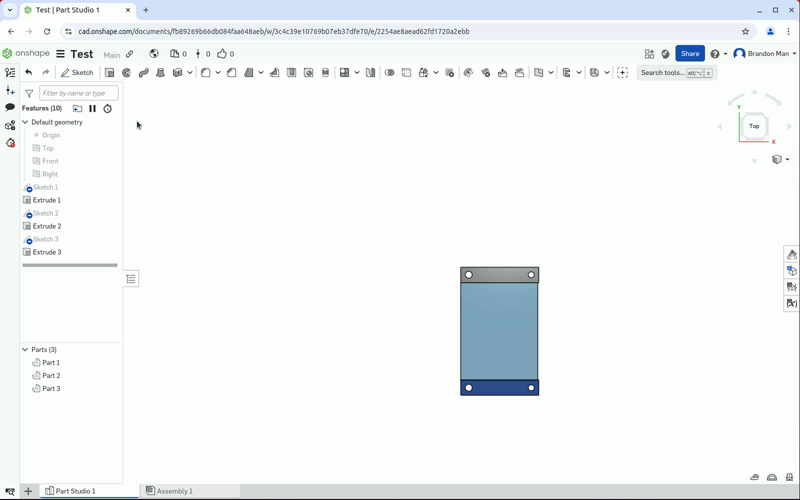
key(shift+h)
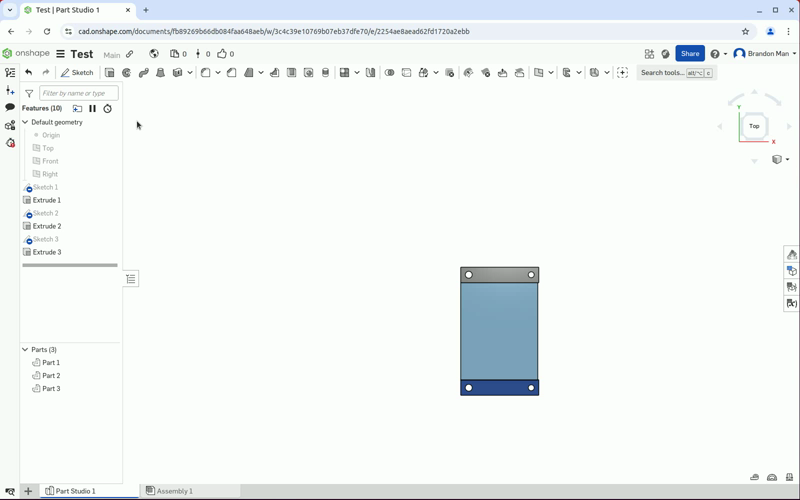
key(shift+h)
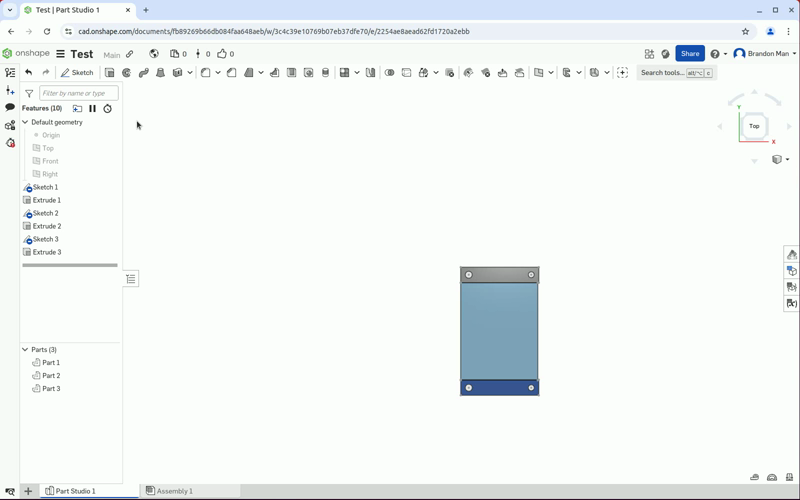
key(shift+7)
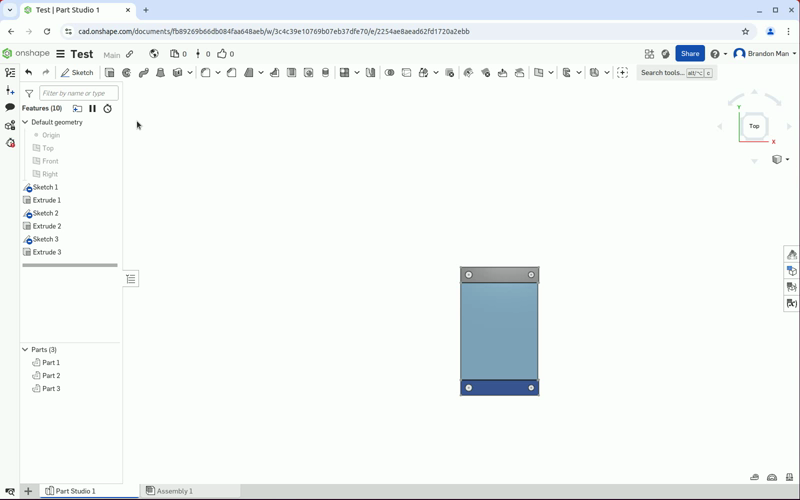
key(up, 3)
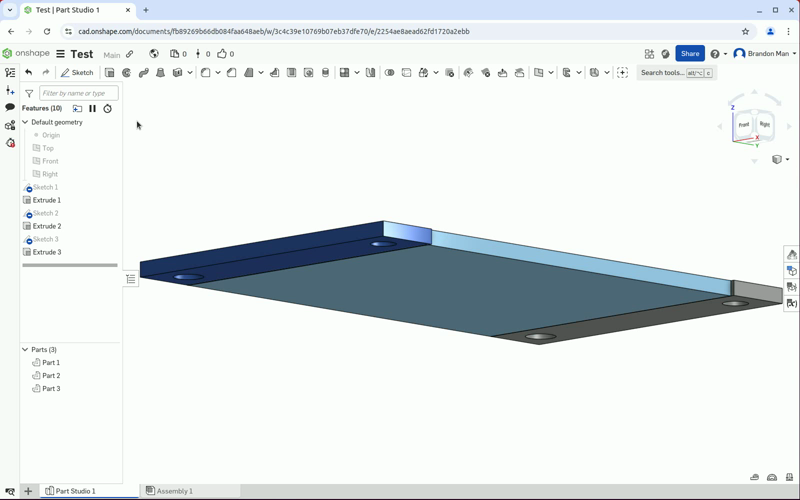
key(left, 3)
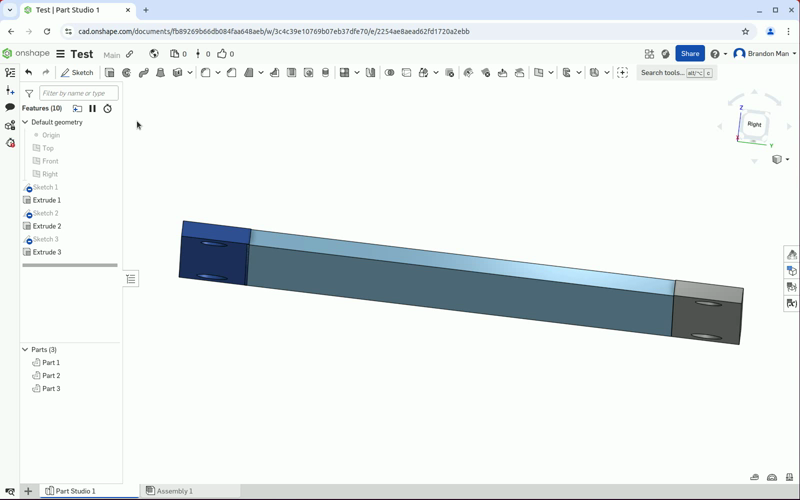
key(right, 3)
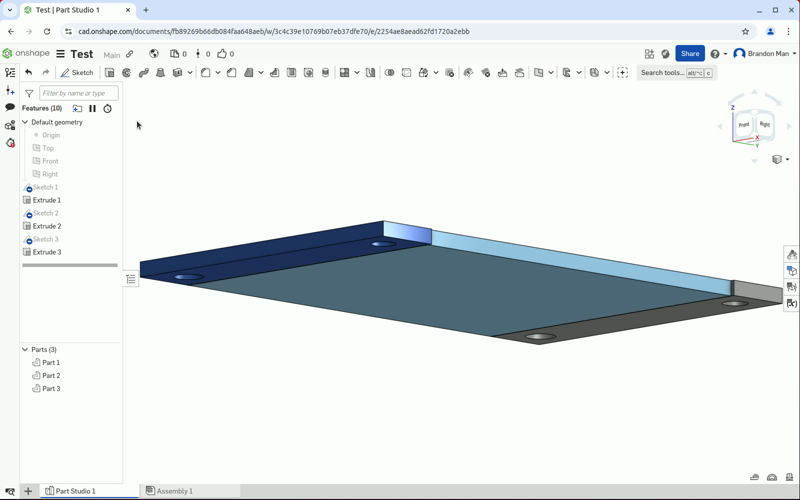
key(down, 3)
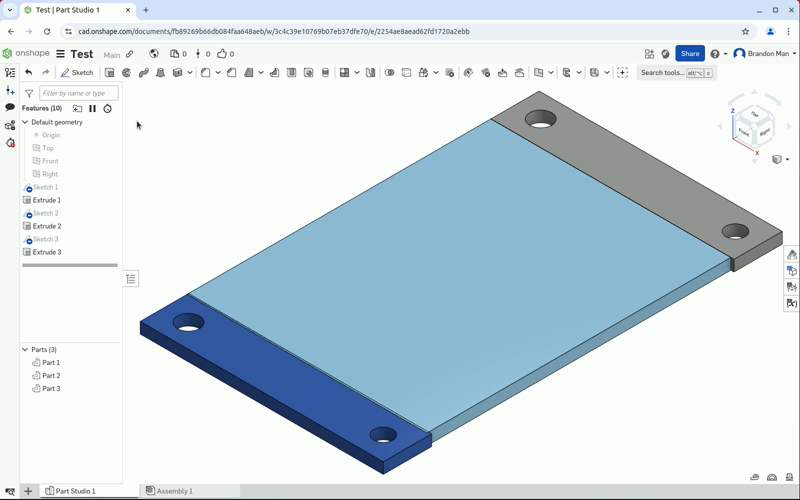
mouse_move(73, 189)
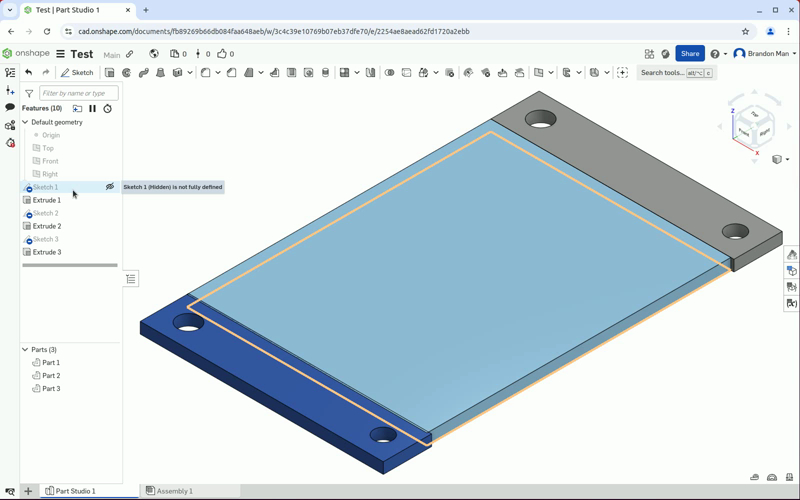
click(73, 189)